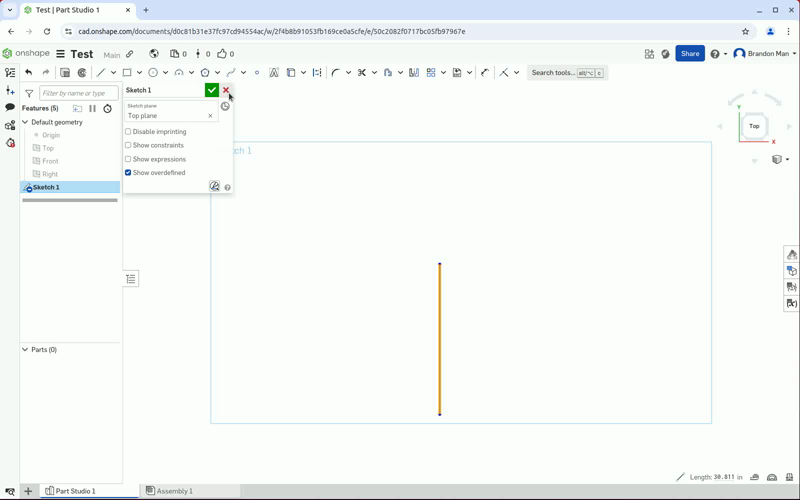
key(shift+h)
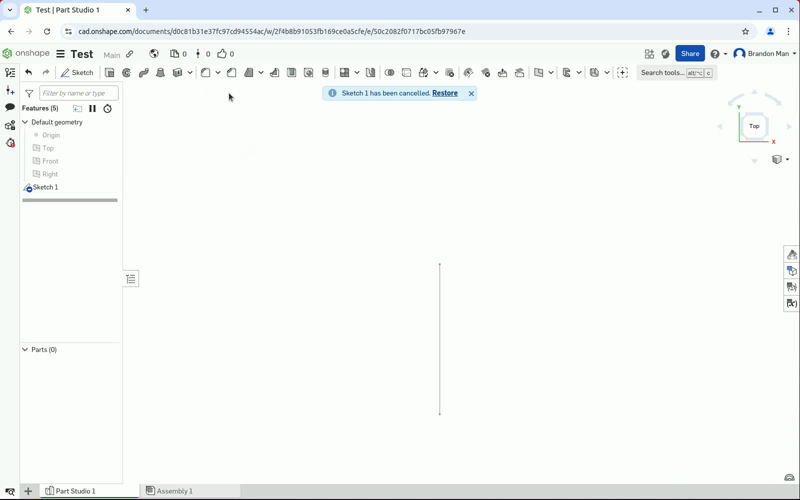
key(shift+s)
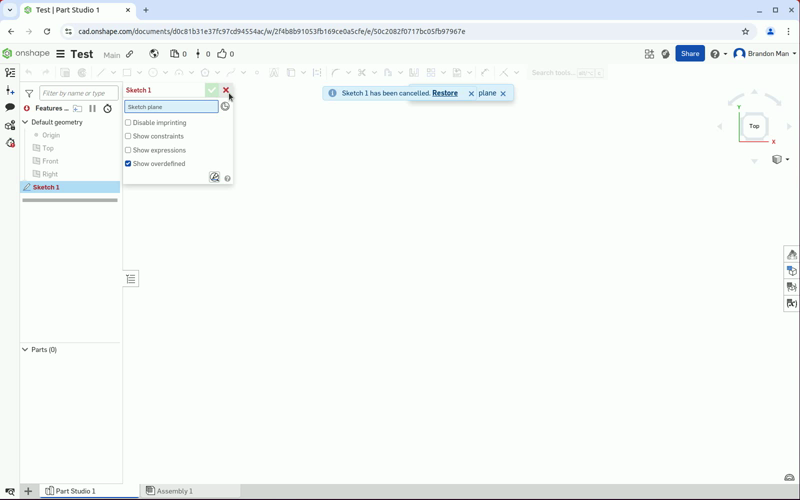
mouse_move(73, 150)
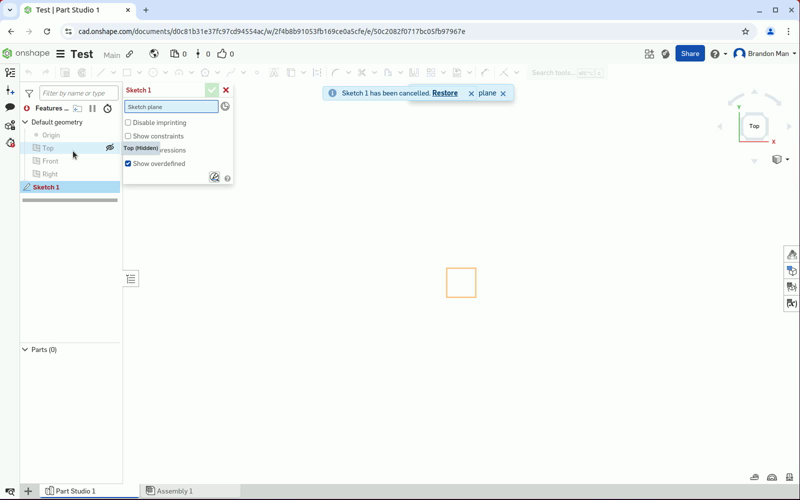
click(73, 150)
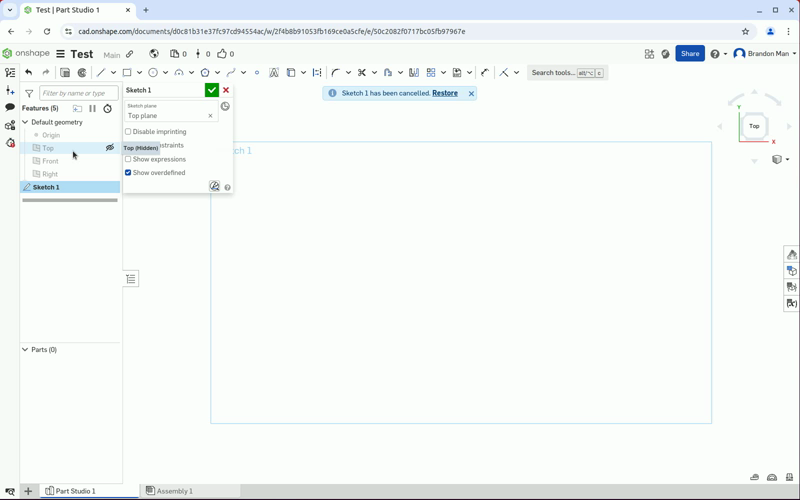
mouse_move(73, 352)
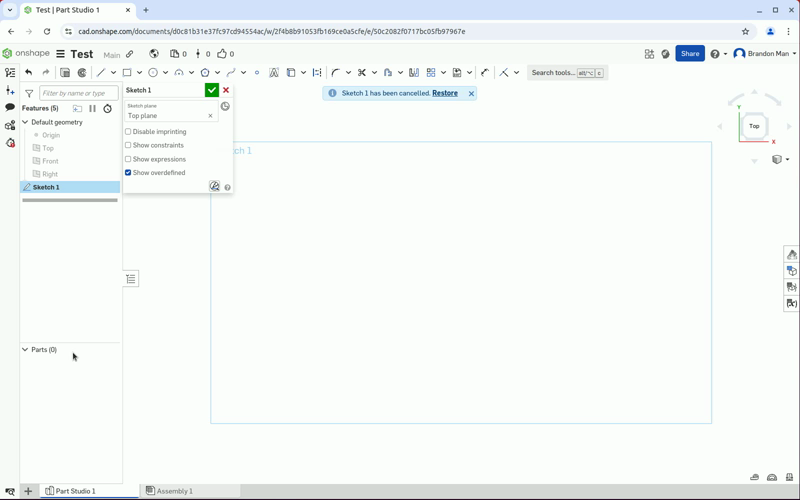
key(y)
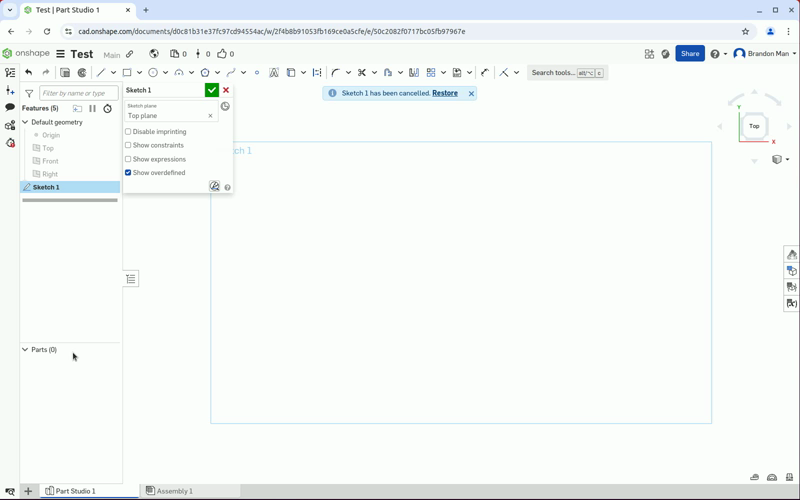
key(l)
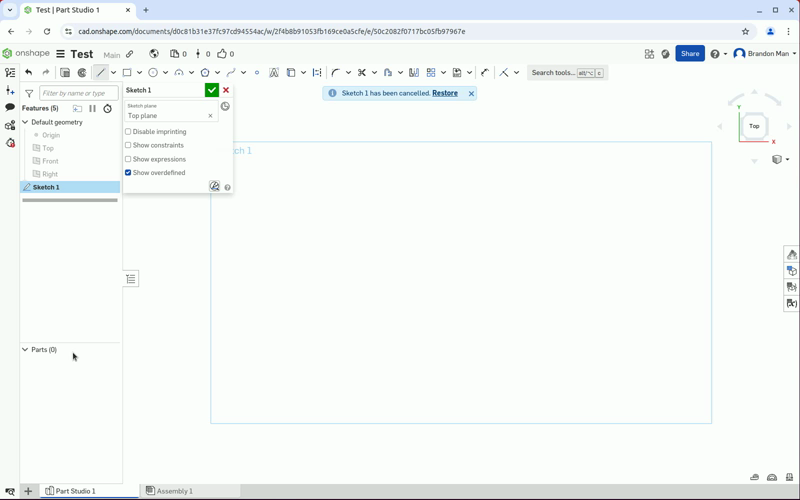
key_down(shift)
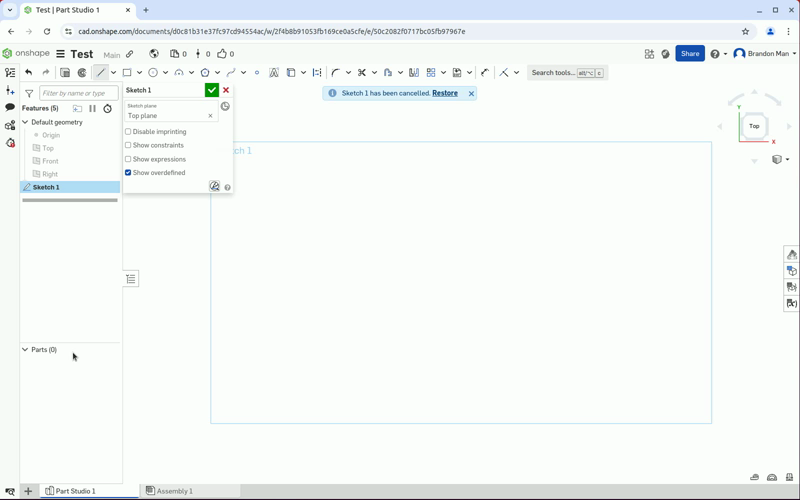
mouse_move(403, 282)
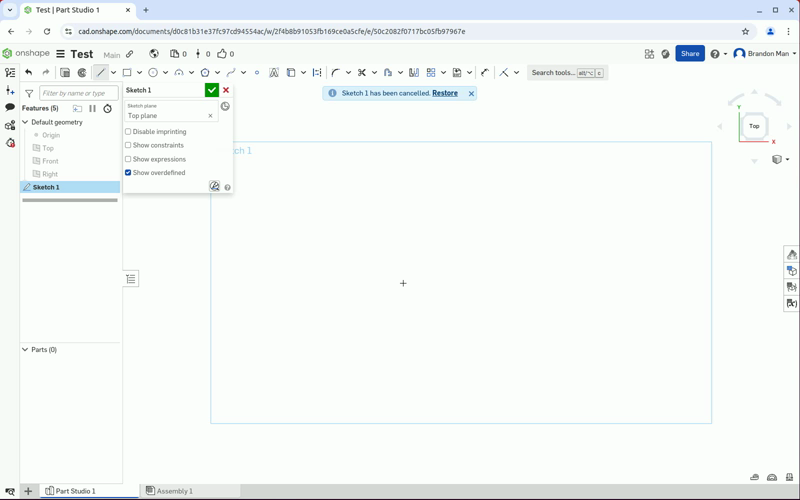
click(403, 282)
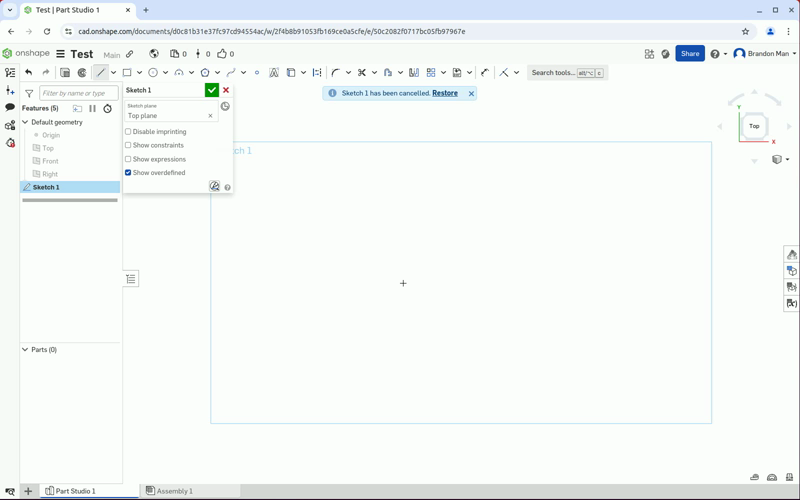
key_up(shift)
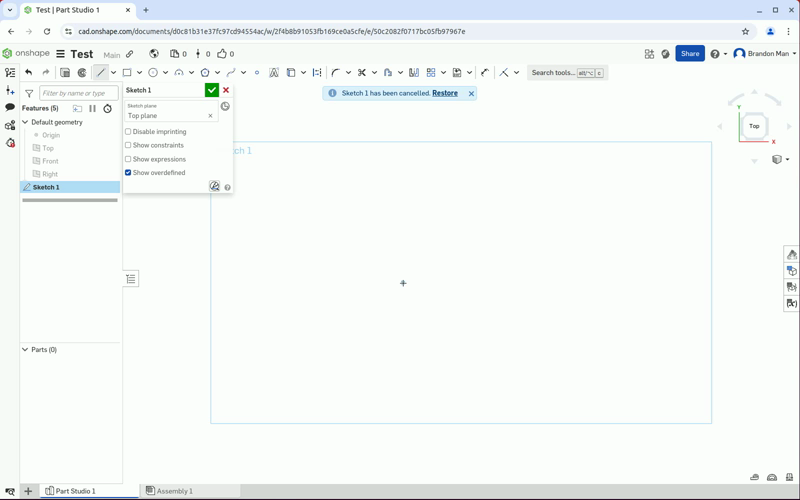
key_down(shift)
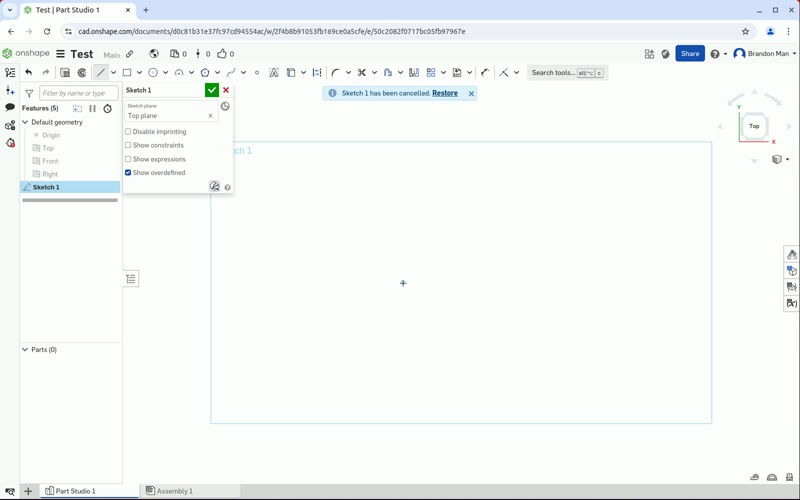
mouse_move(515, 282)
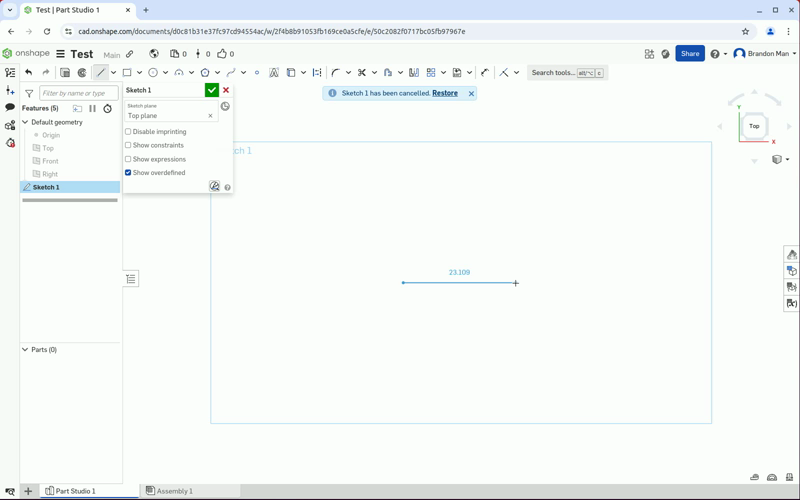
click(515, 282)
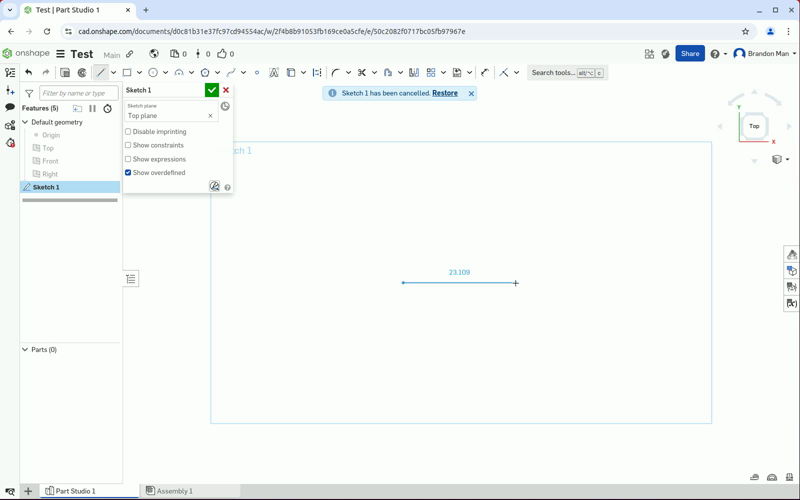
key_up(shift)
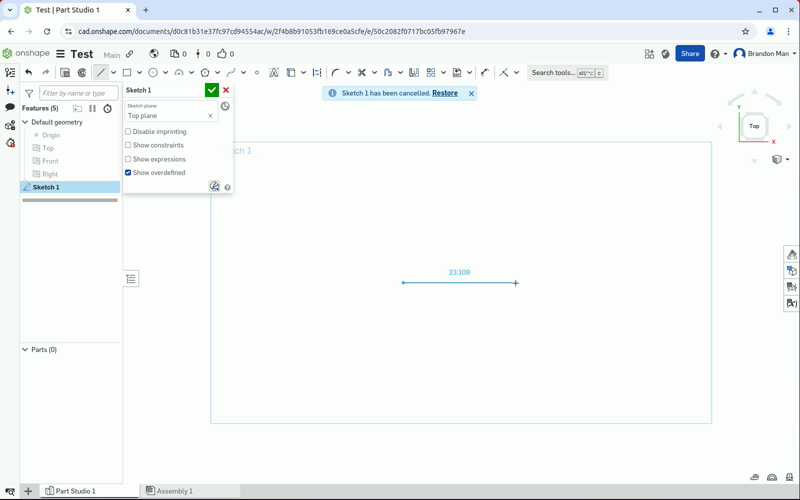
key_down(shift)
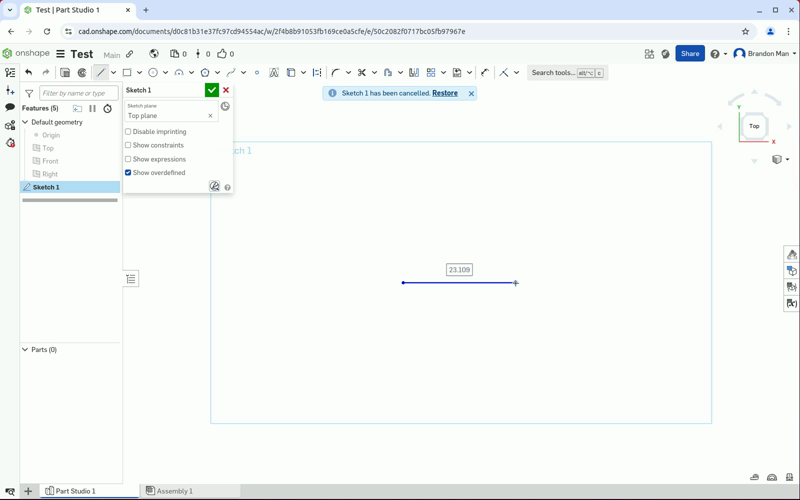
mouse_move(515, 170)
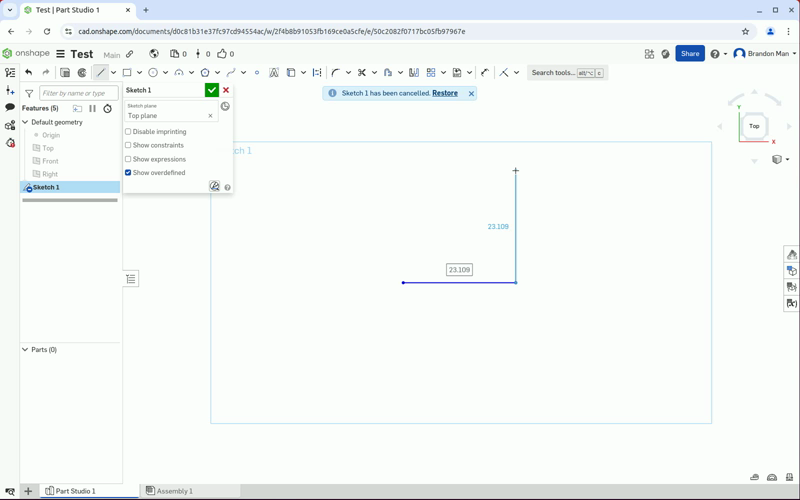
click(515, 170)
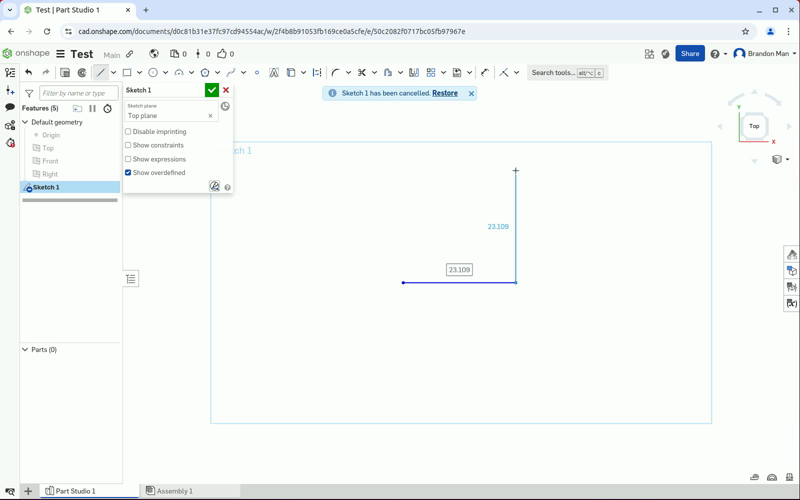
key_up(shift)
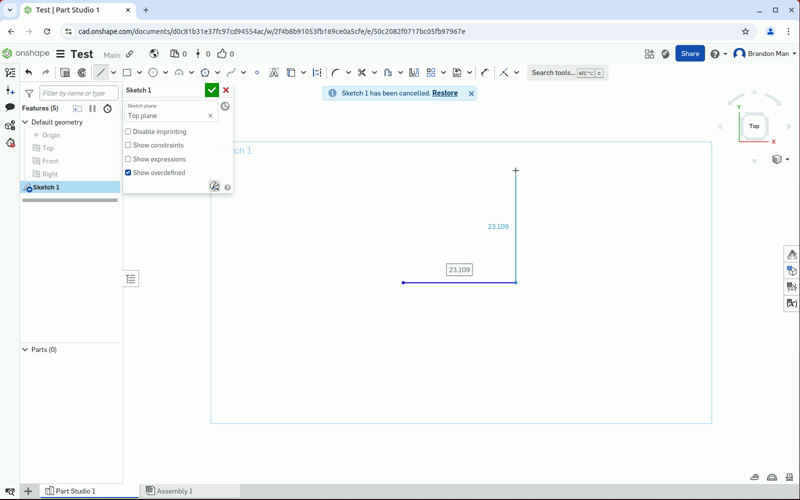
key_down(shift)
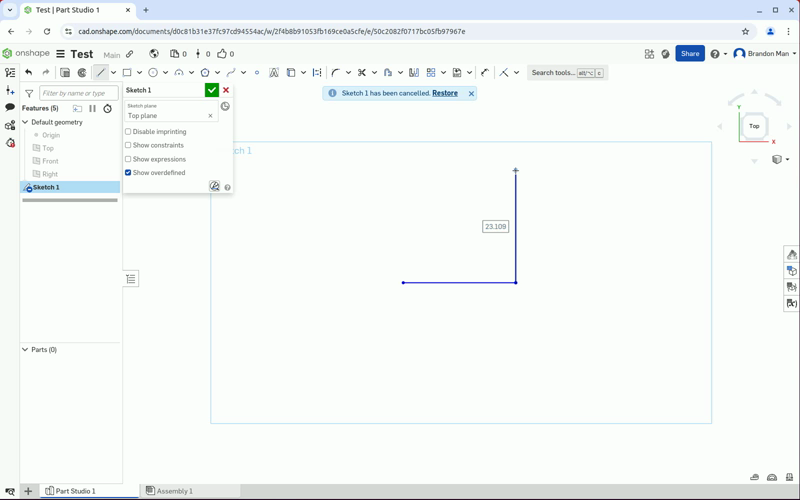
mouse_move(403, 170)
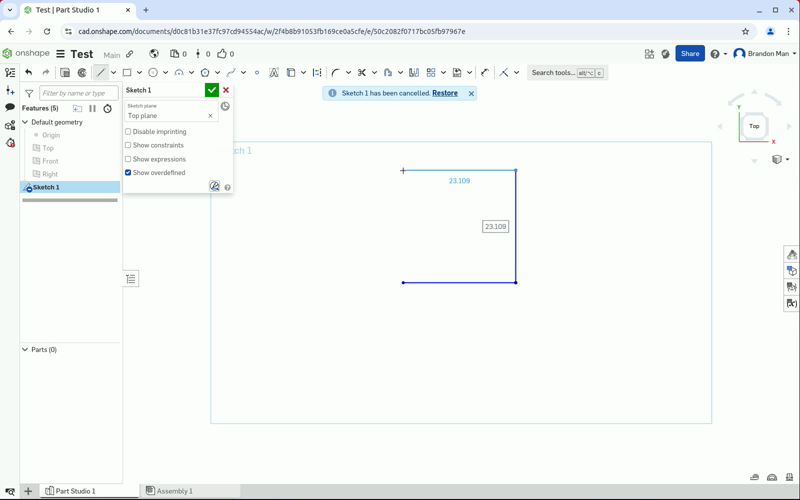
click(403, 170)
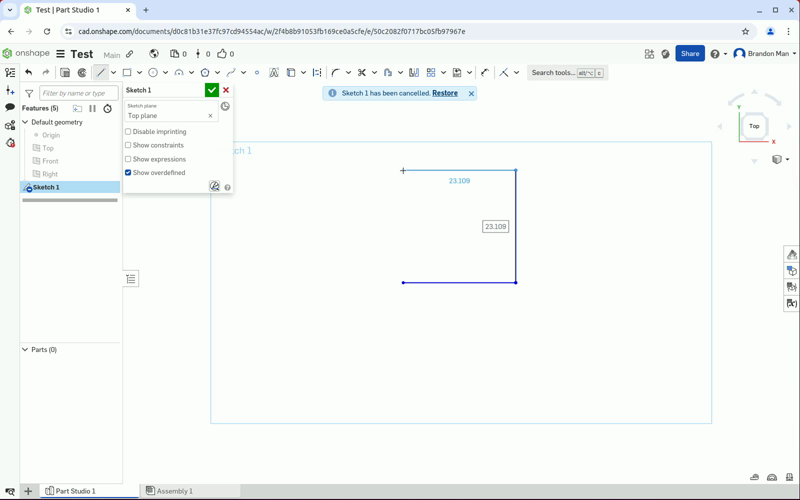
key_up(shift)
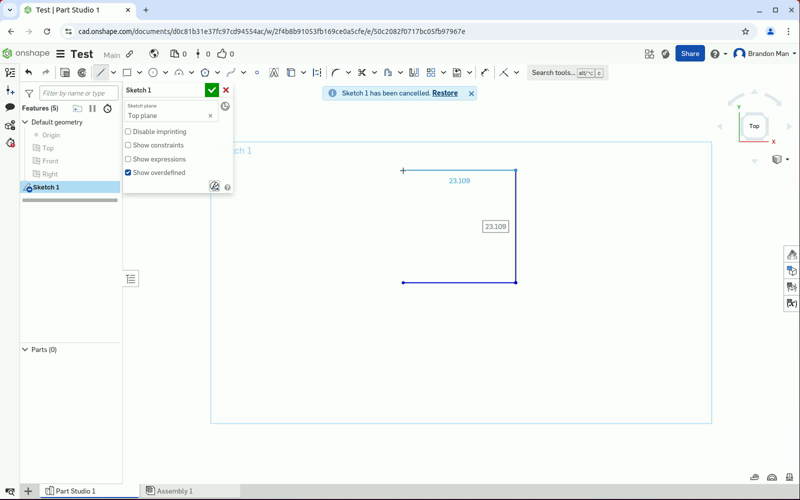
key_down(shift)
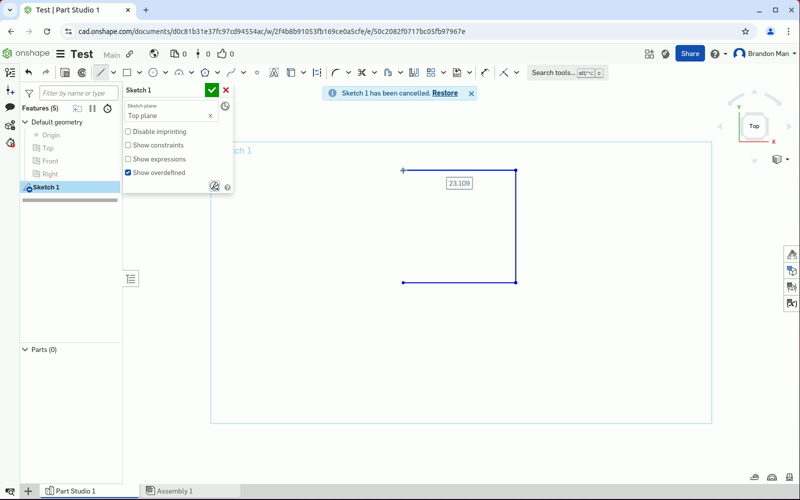
mouse_move(403, 282)
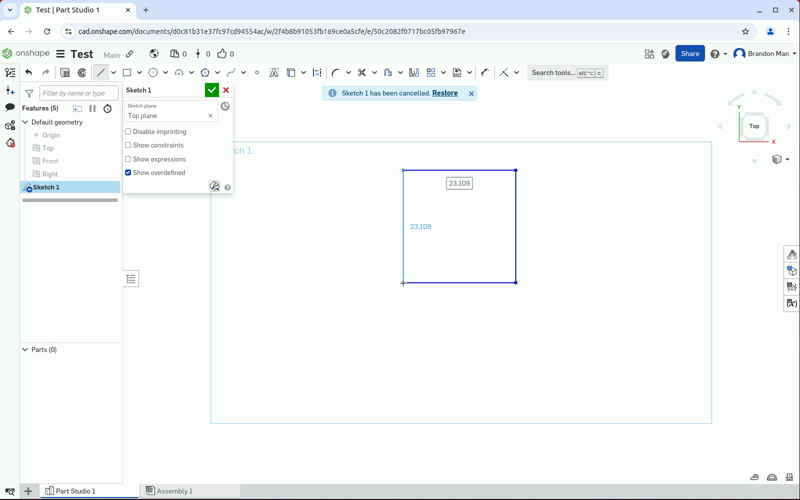
key_up(shift)
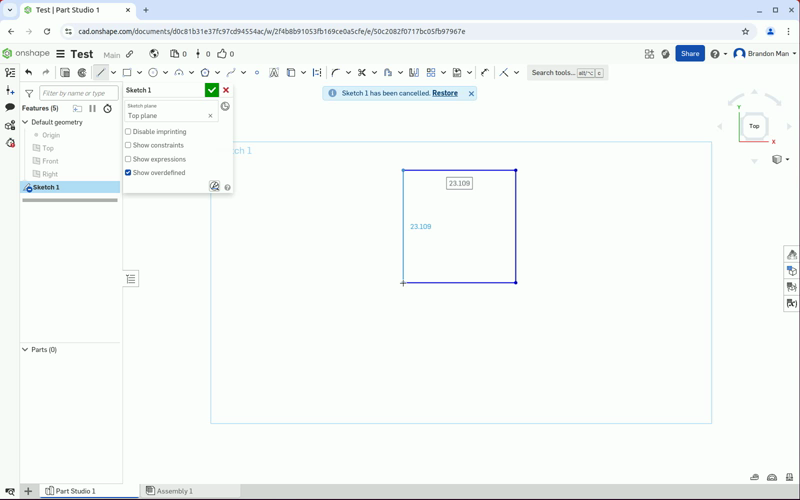
click(403, 282)
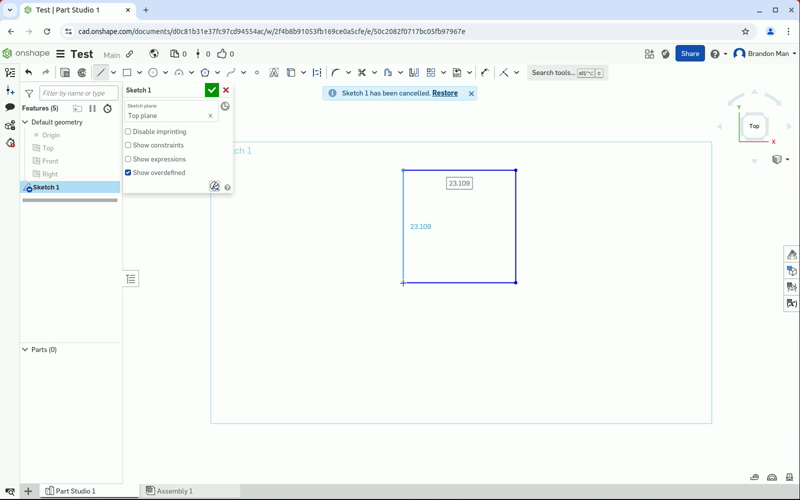
key(esc)
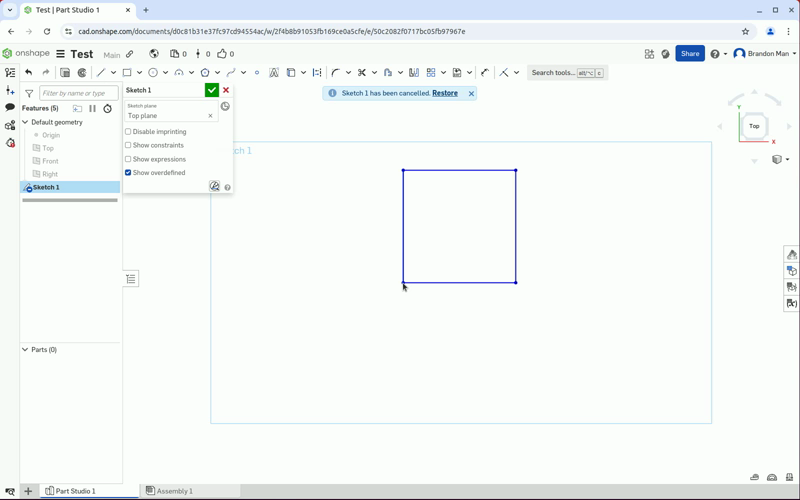
mouse_move(479, 264)
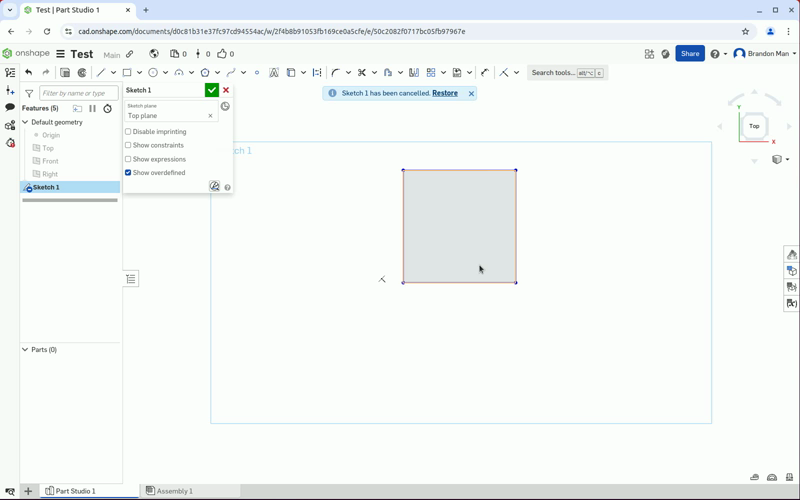
click(479, 264)
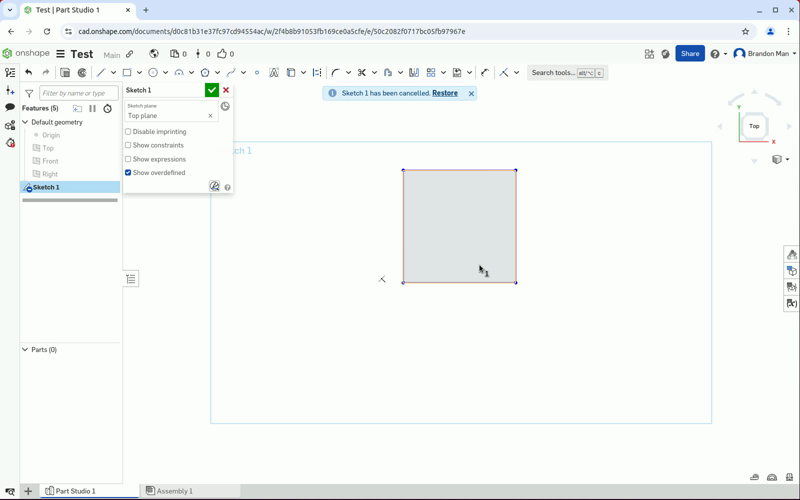
mouse_move(73, 352)
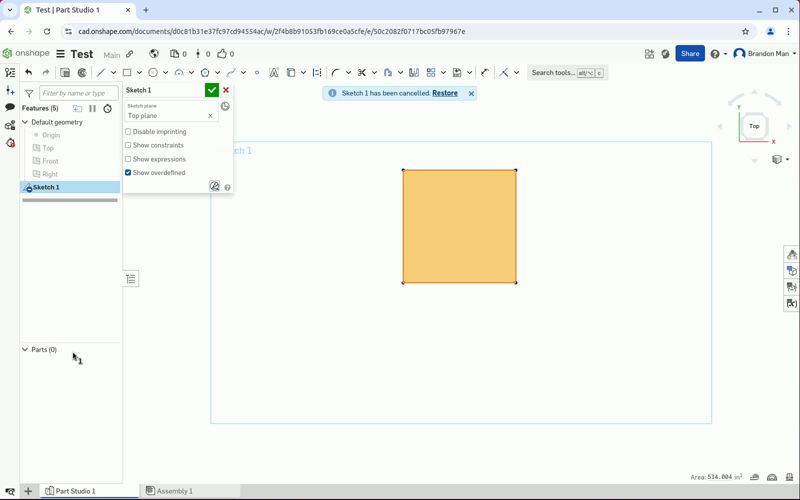
key(shift+y)
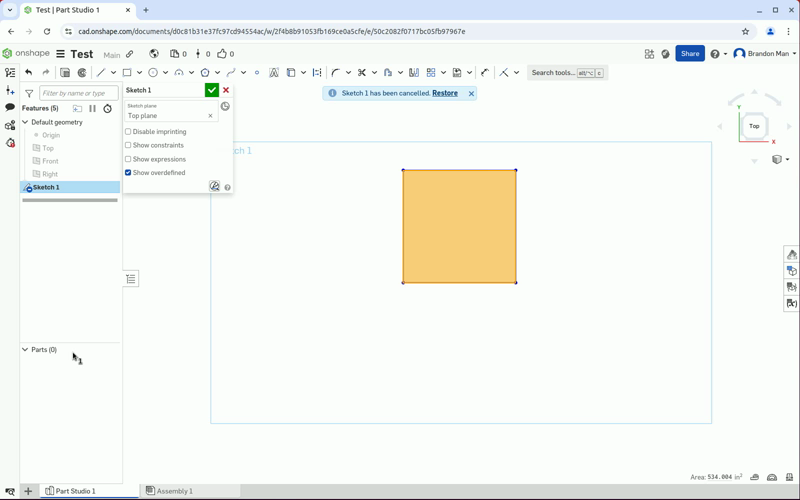
key(shift+e)
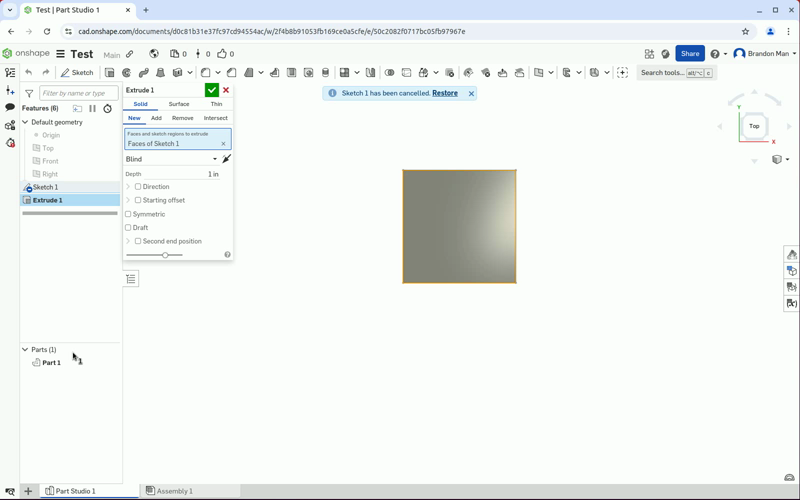
mouse_move(143, 106)
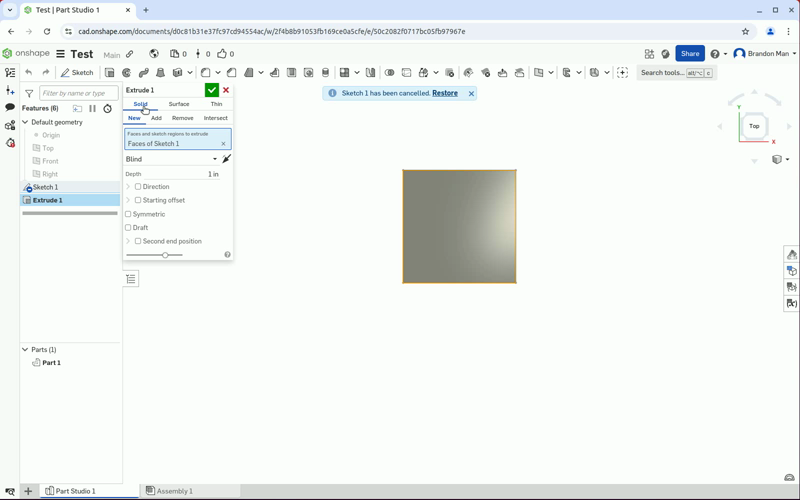
click(143, 106)
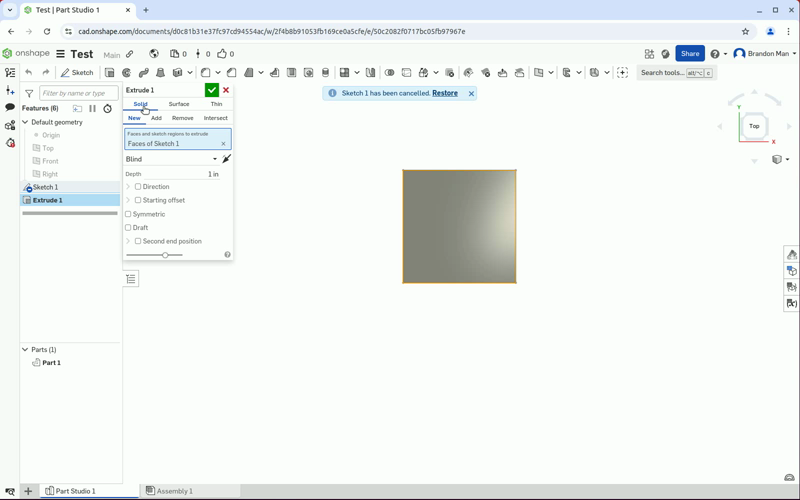
mouse_move(137, 120)
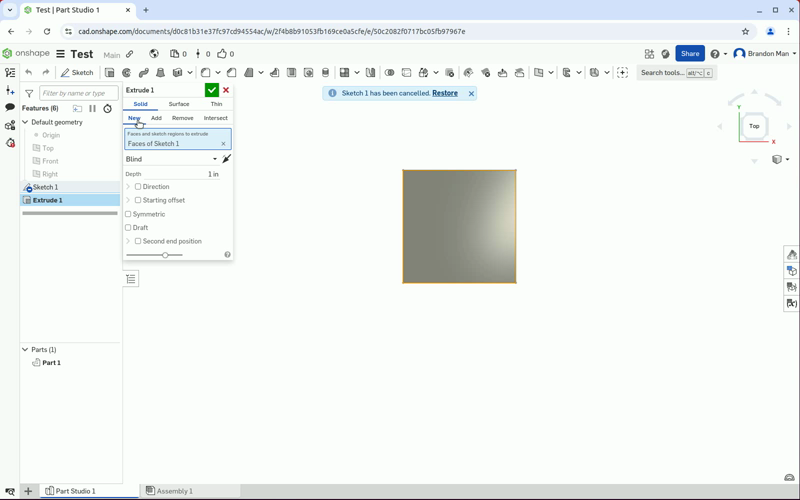
click(137, 120)
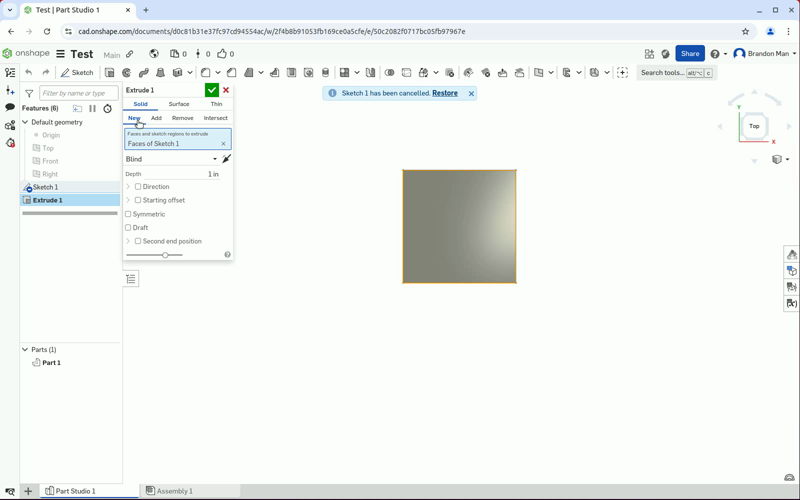
key(tab, 4)
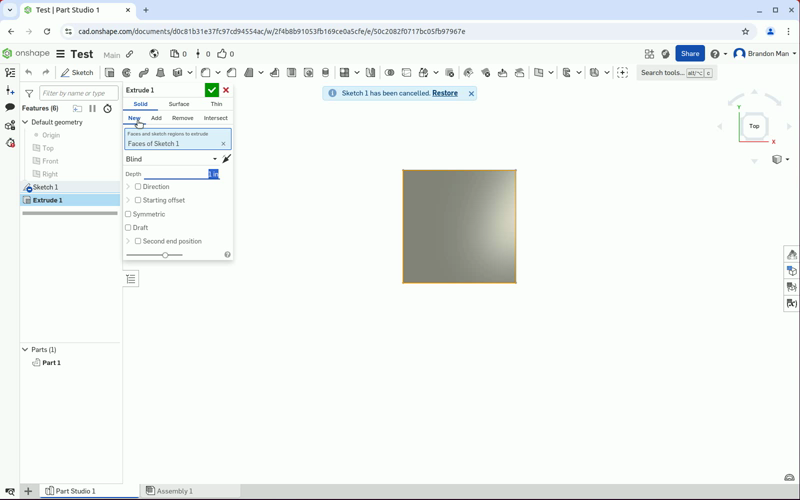
text(23.108)
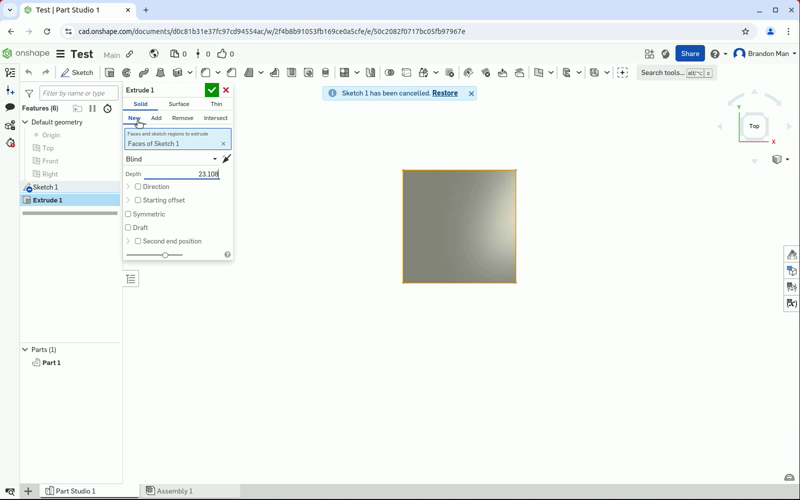
key(enter)
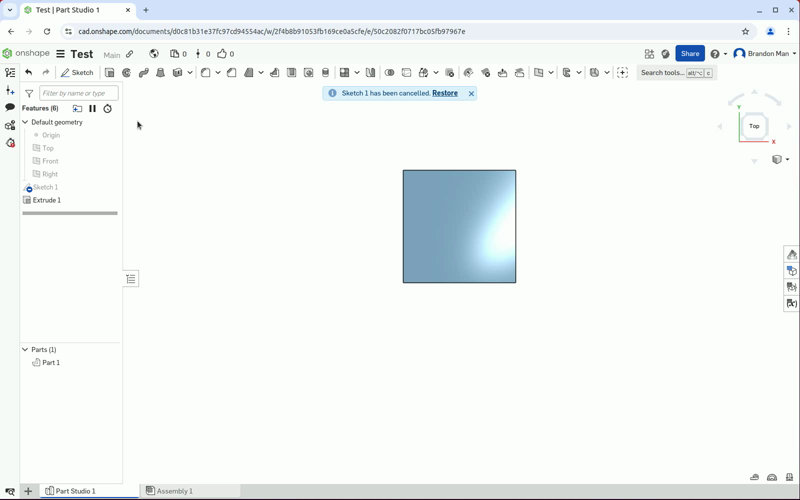
key(shift+h)
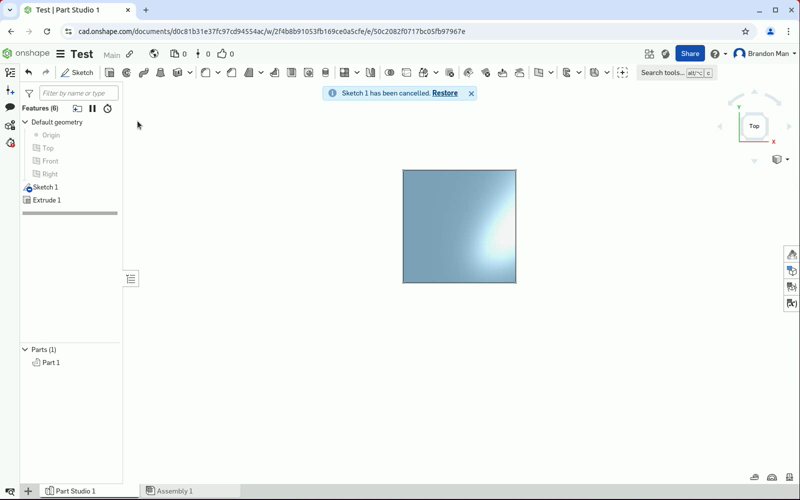
key(shift+h)
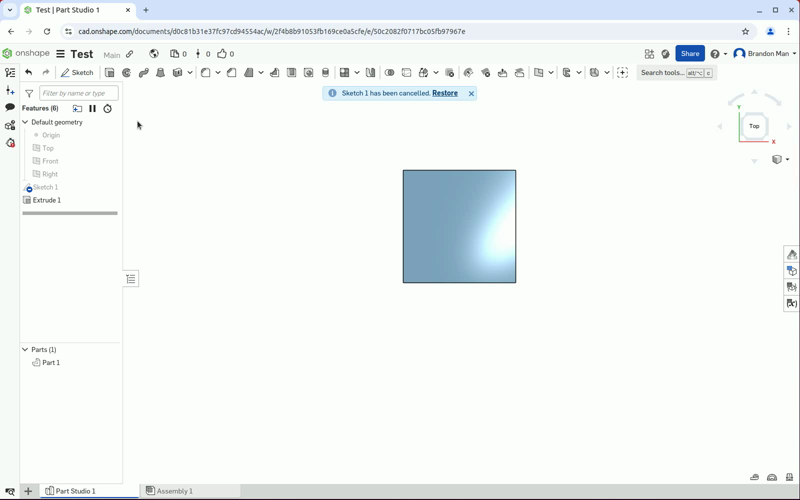
mouse_move(73, 189)
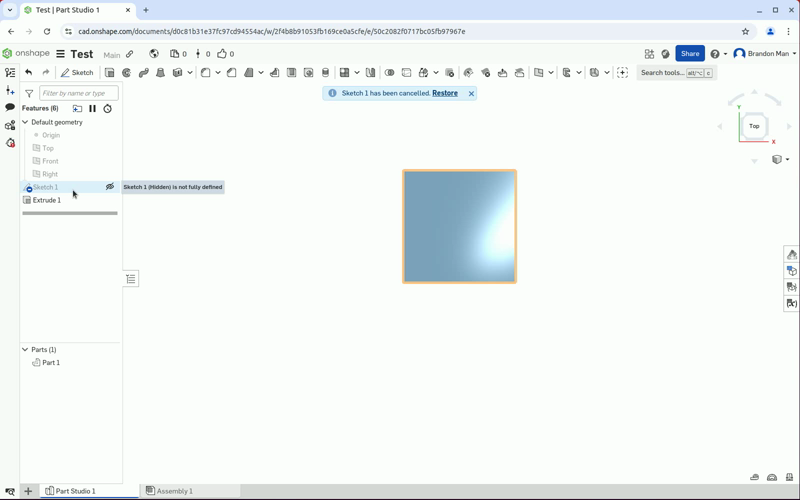
click(73, 189)
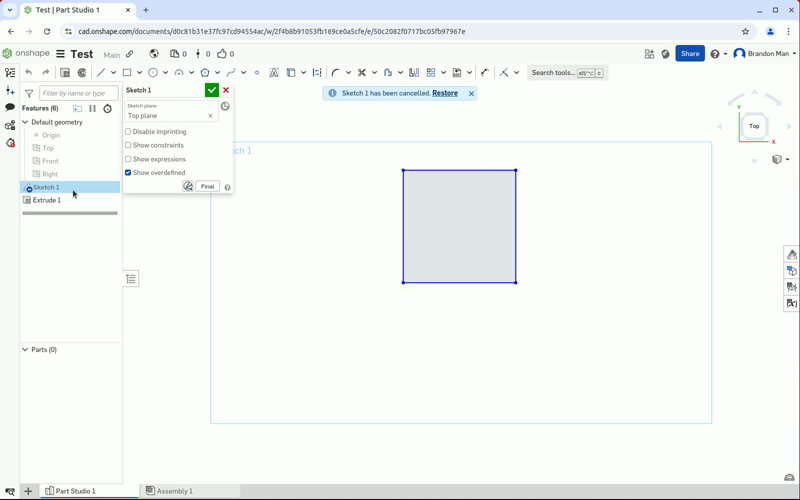
mouse_move(229, 92)
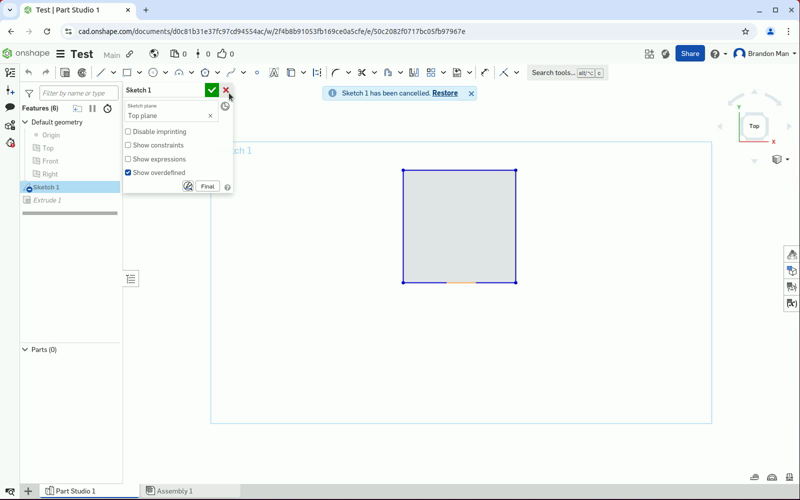
click(229, 92)
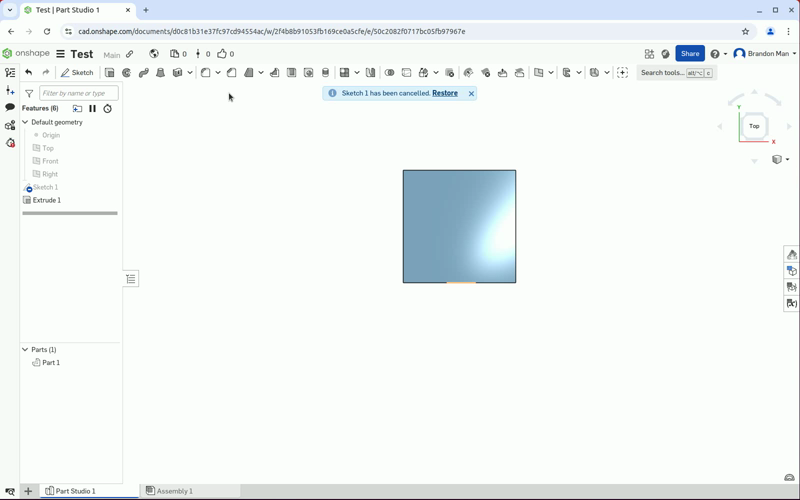
mouse_move(73, 352)
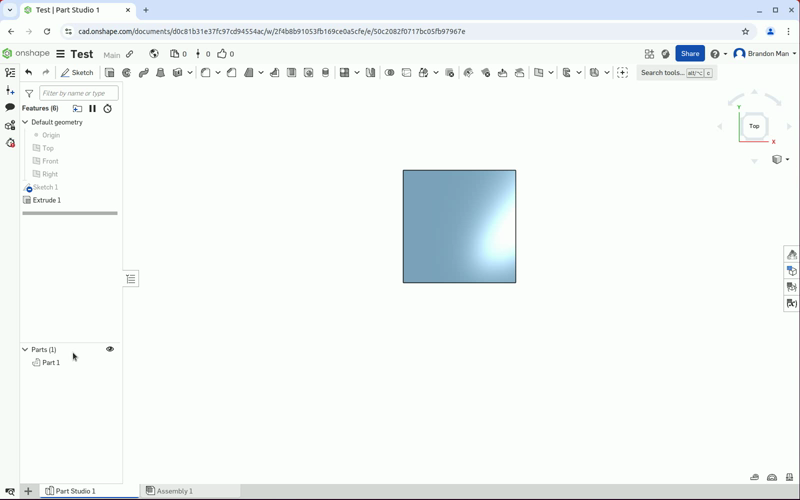
key(y)
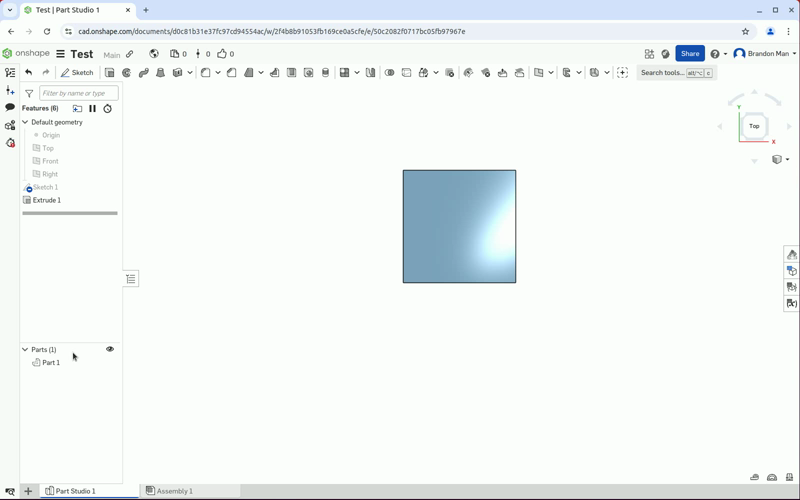
key(shift+p)
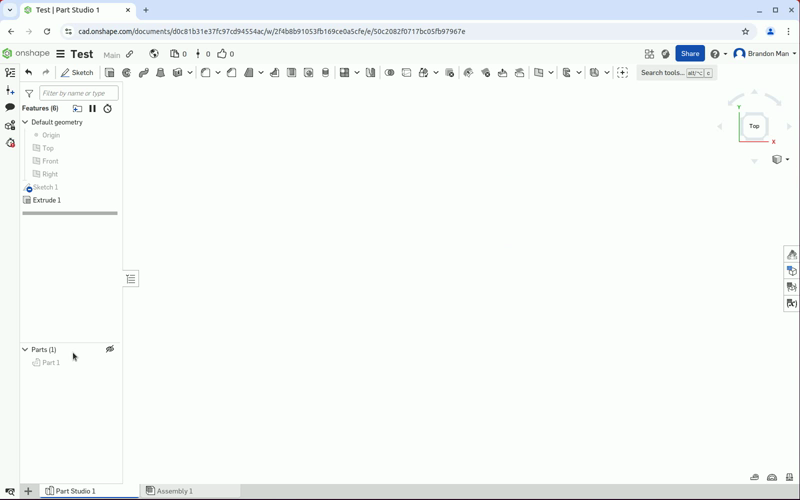
key(space)
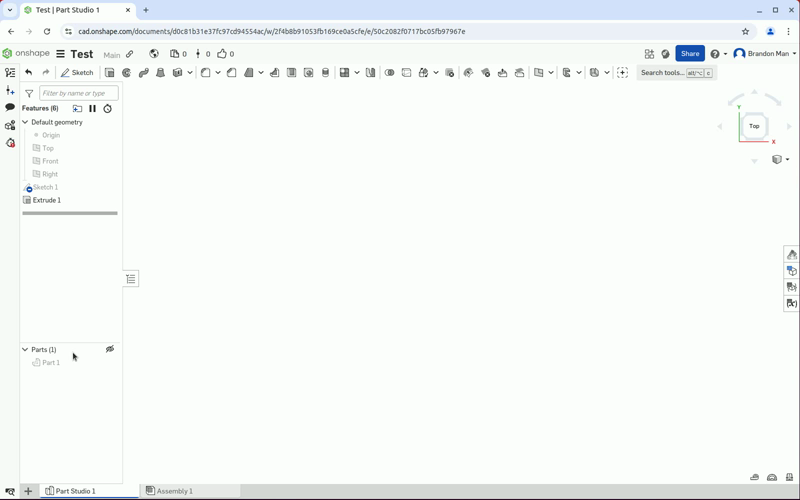
key_down(shift)
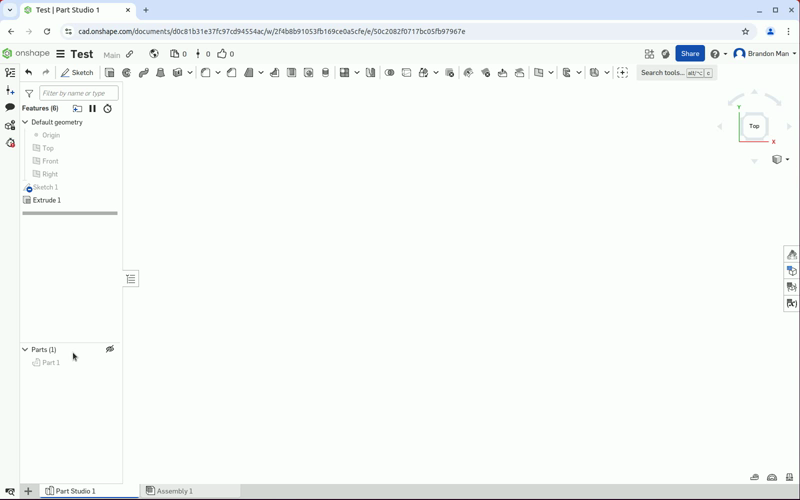
key(up)
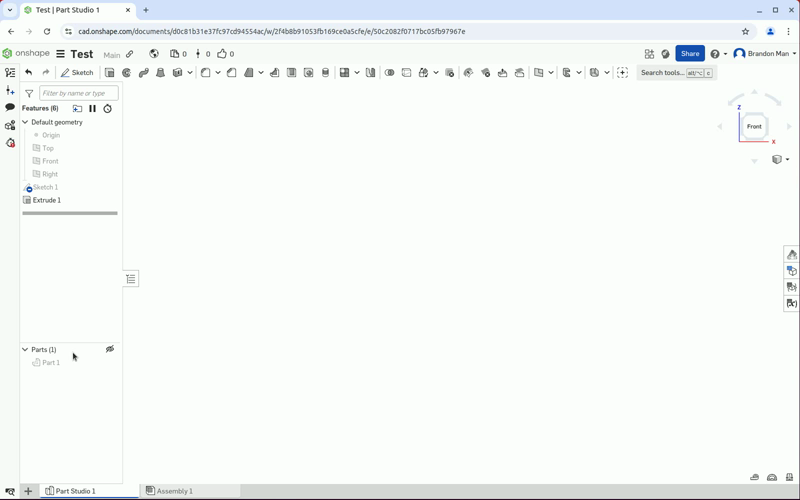
key_up(shift)
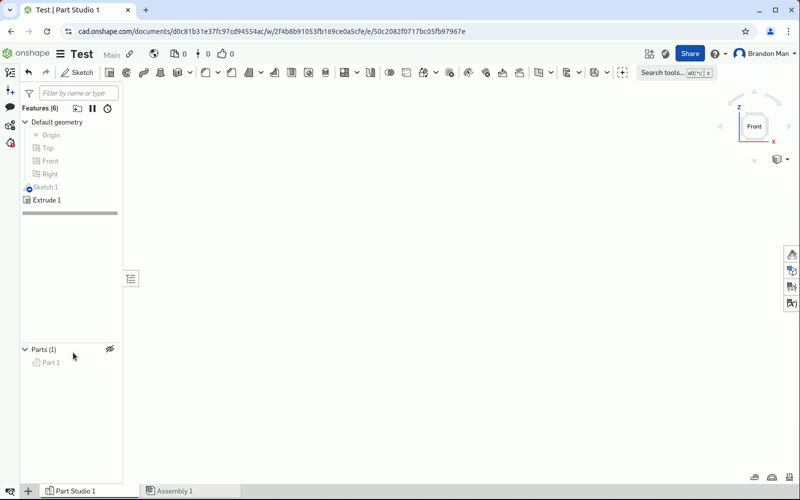
mouse_move(73, 352)
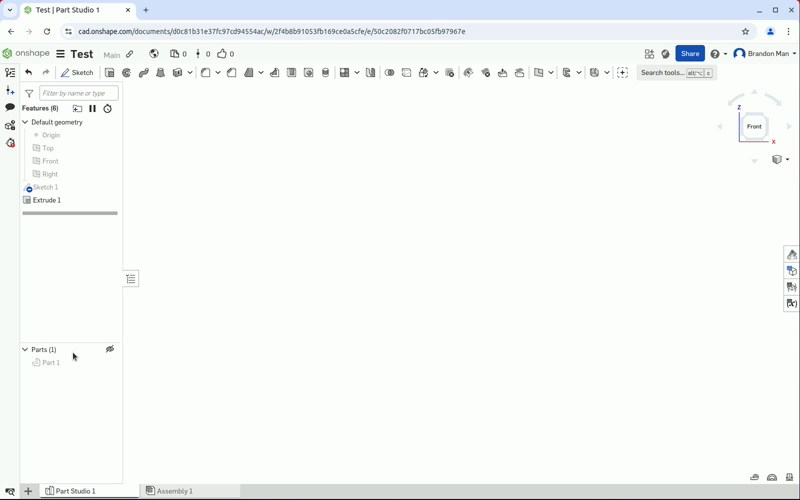
key(shift+y)
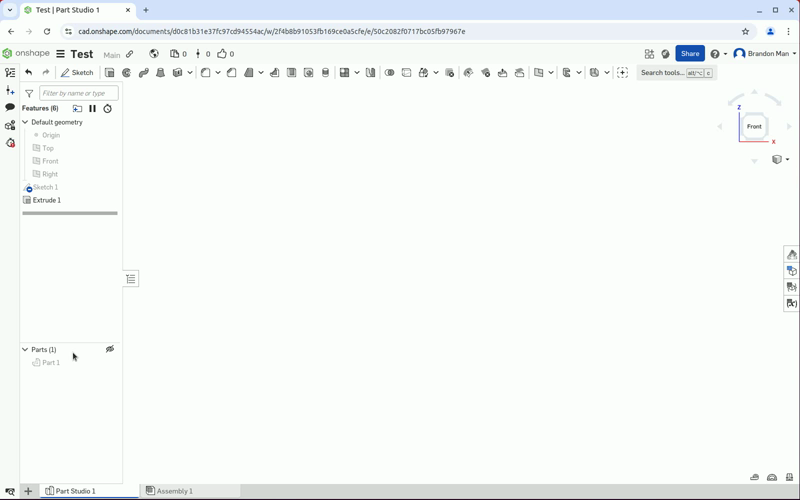
key(shift+s)
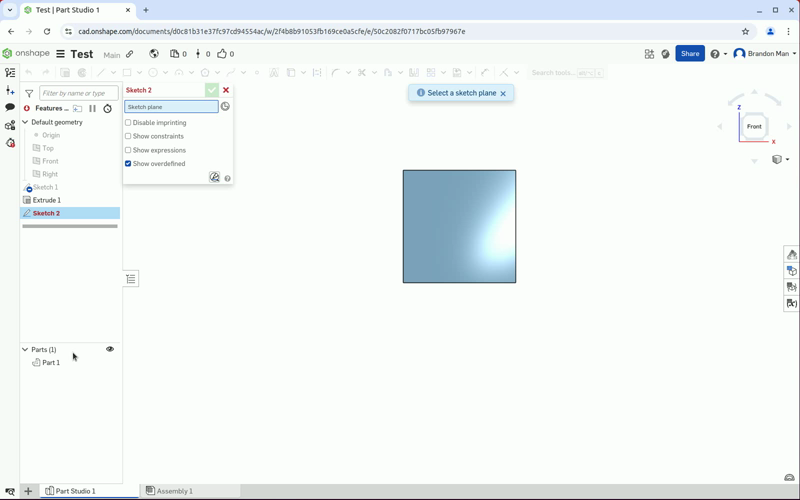
mouse_move(73, 163)
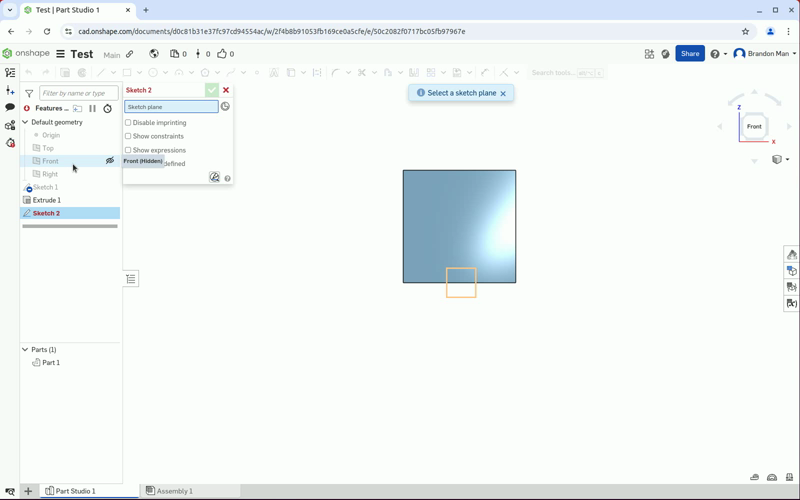
click(73, 163)
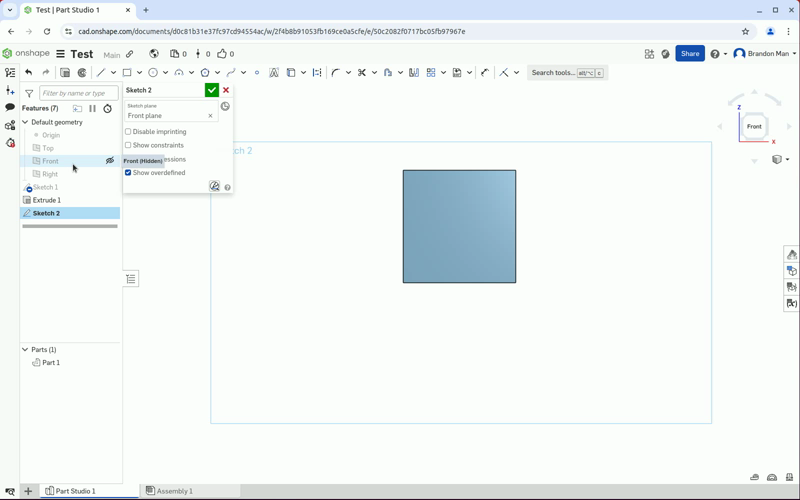
mouse_move(73, 352)
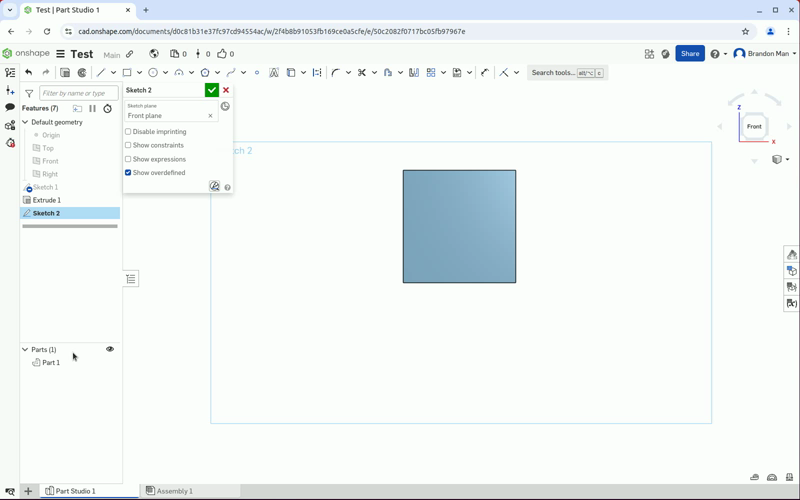
key(y)
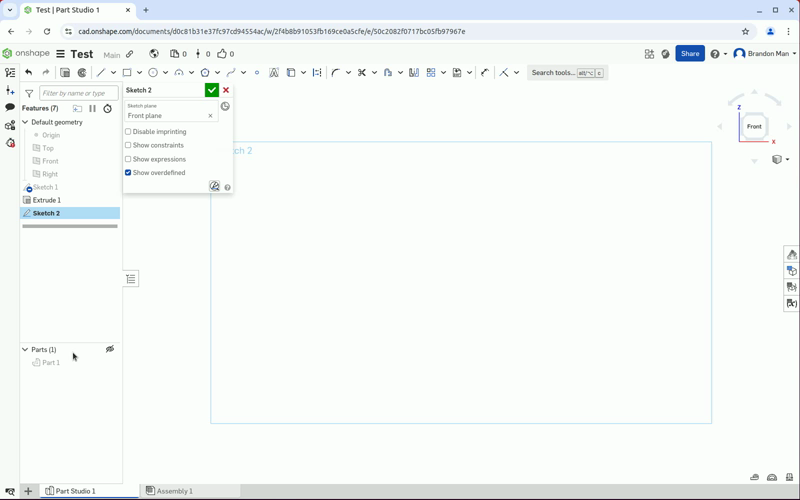
key(l)
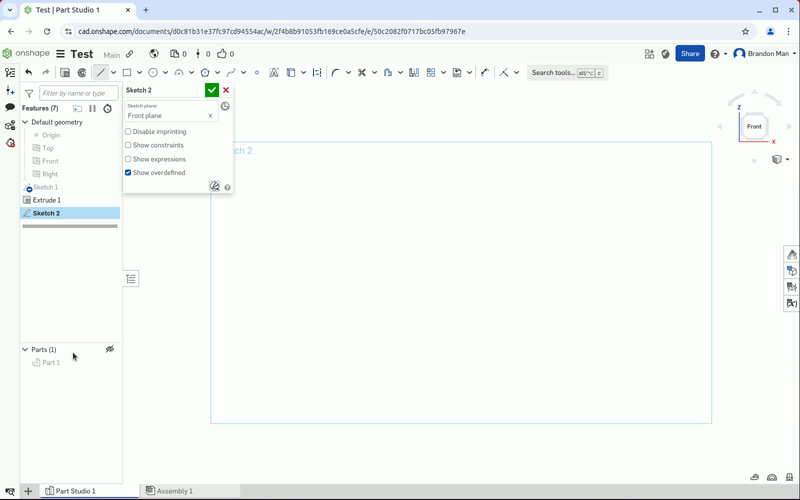
key_down(shift)
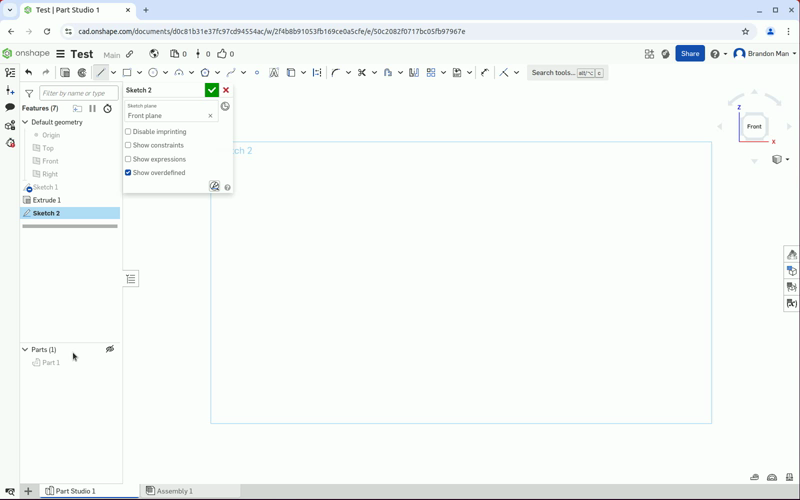
mouse_move(423, 226)
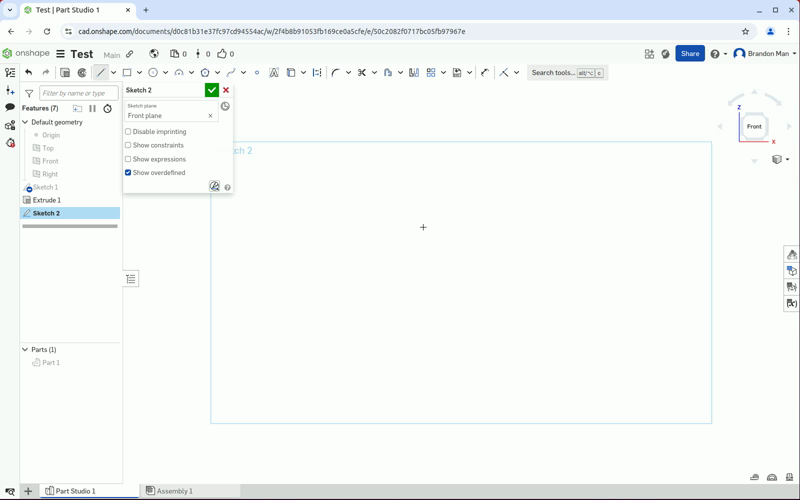
click(423, 226)
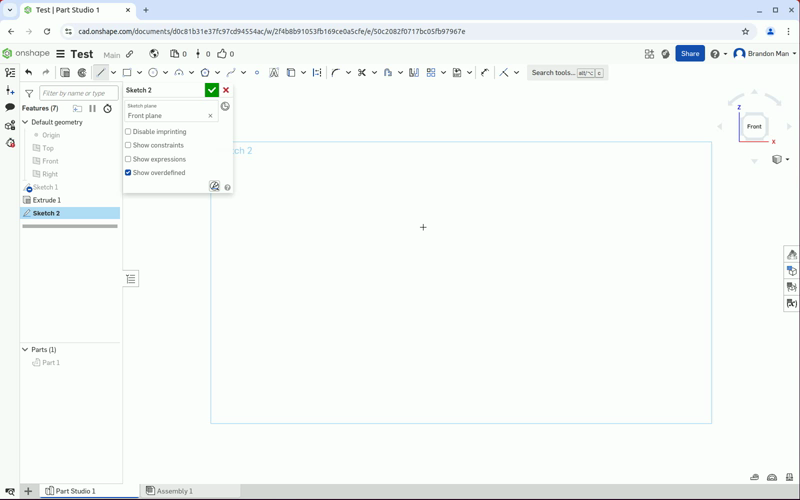
key_up(shift)
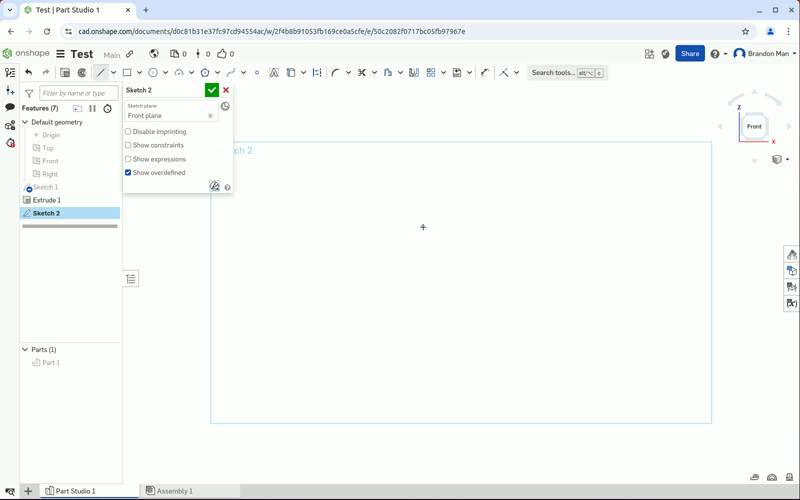
key_down(shift)
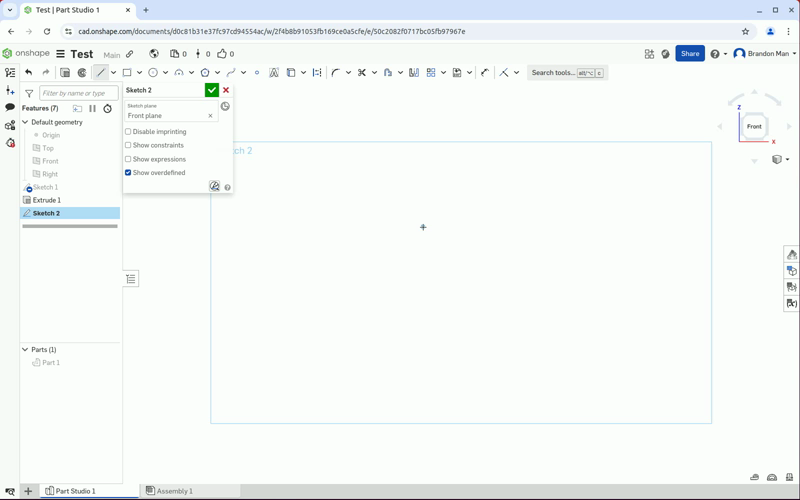
mouse_move(453, 226)
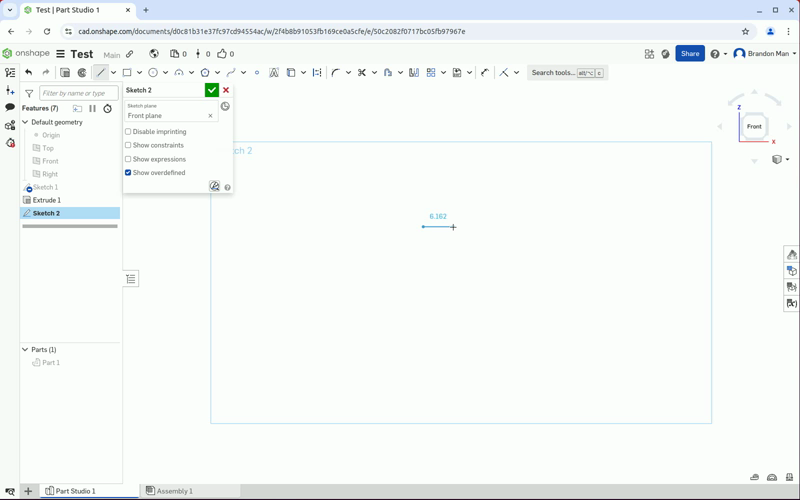
mouse_move(461, 226)
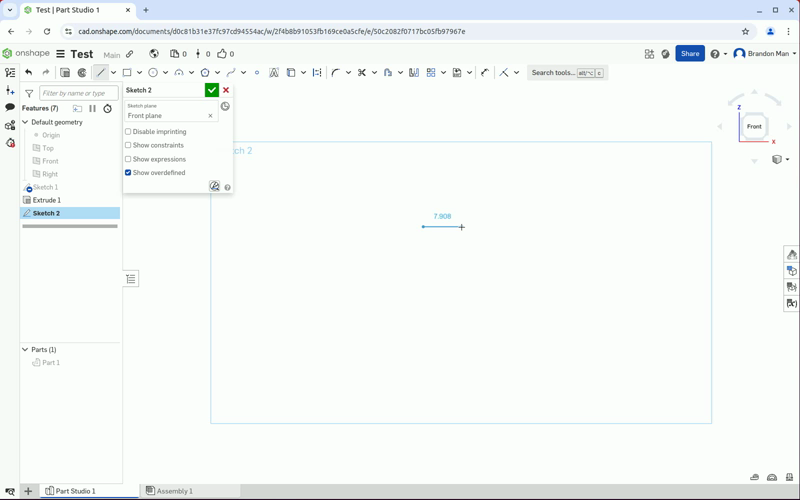
click(461, 226)
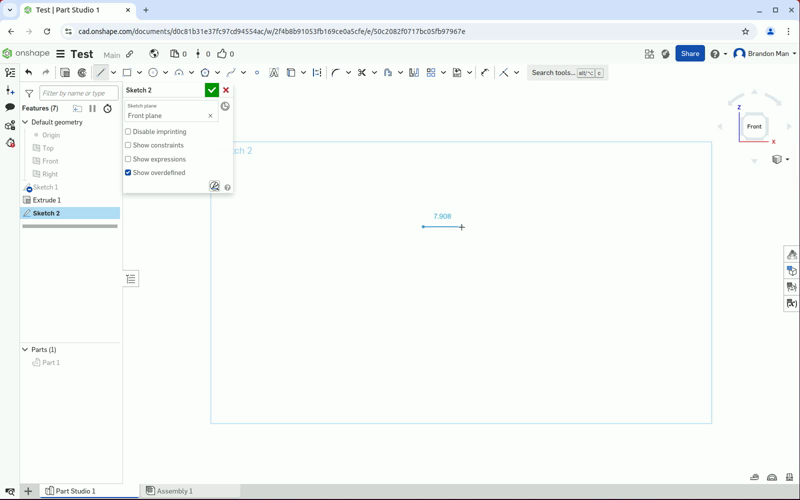
key_up(shift)
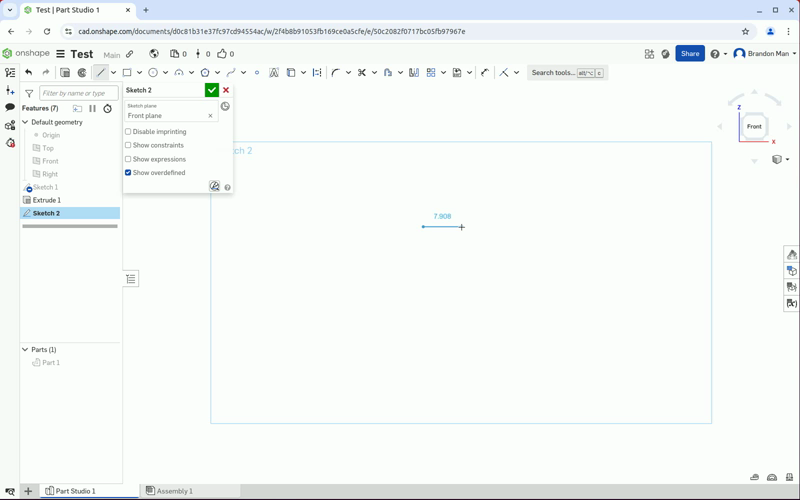
key_down(shift)
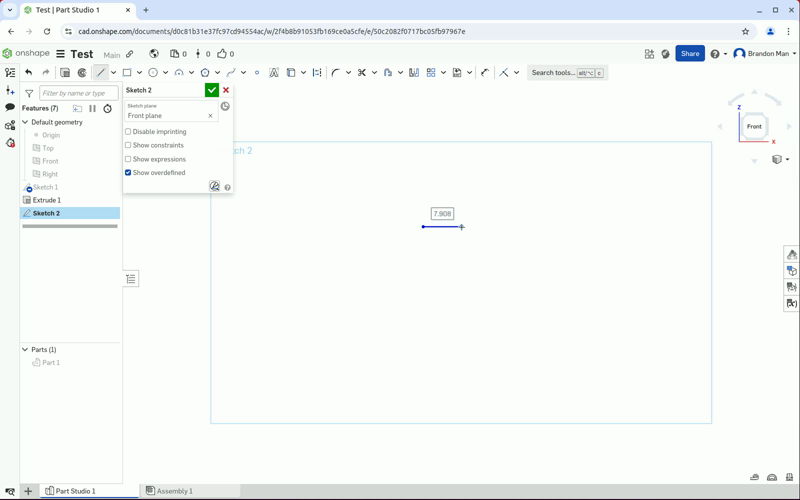
mouse_move(491, 226)
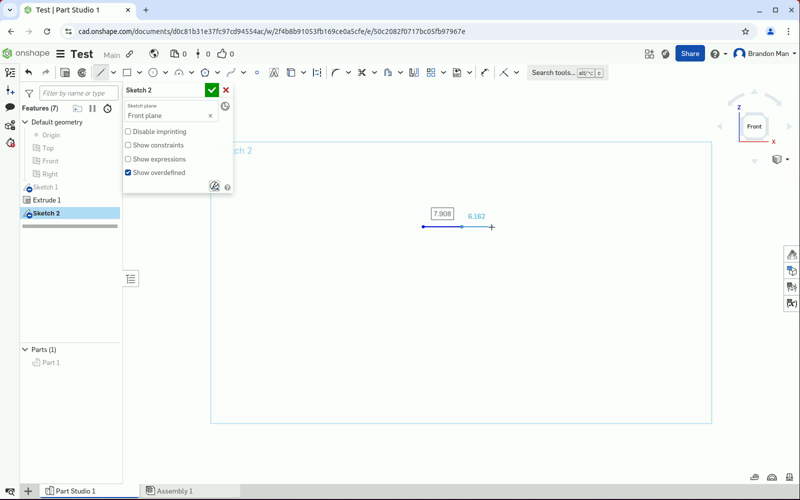
mouse_move(461, 188)
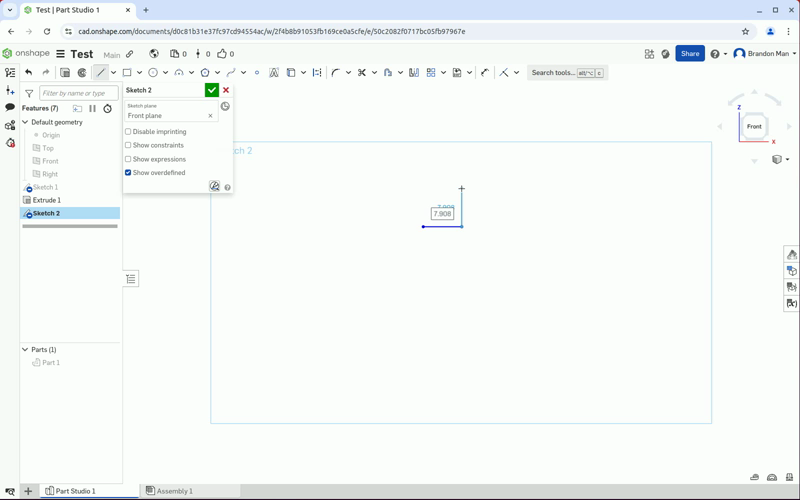
click(461, 188)
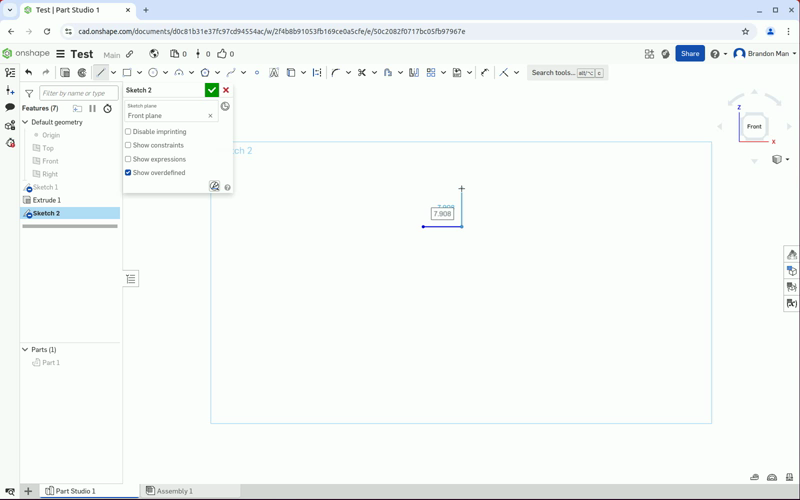
key_up(shift)
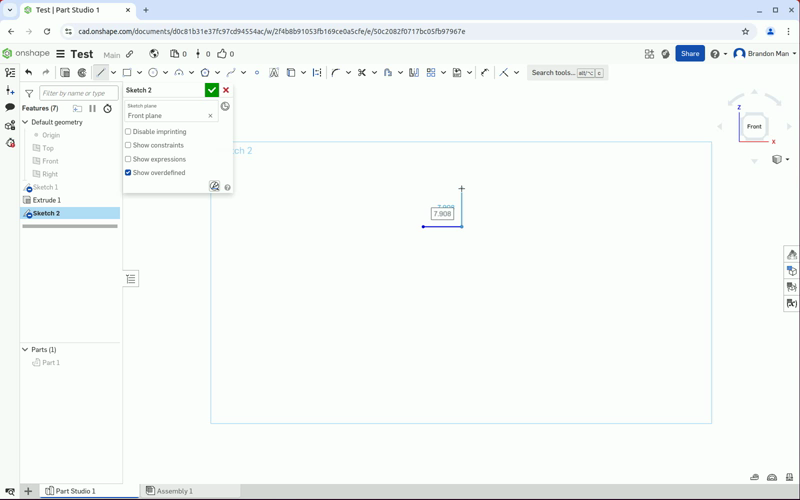
key_down(shift)
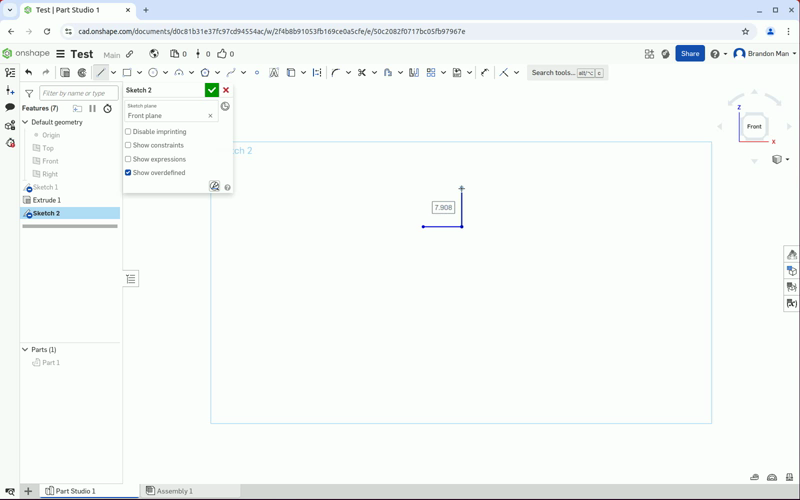
mouse_move(491, 188)
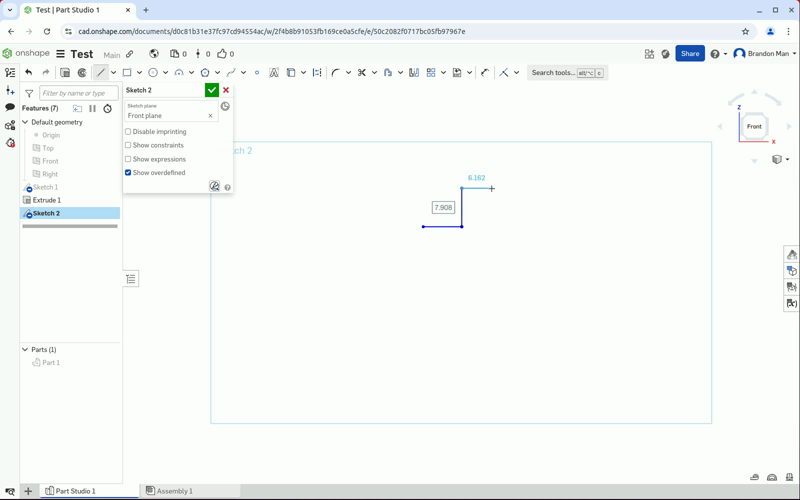
mouse_move(423, 188)
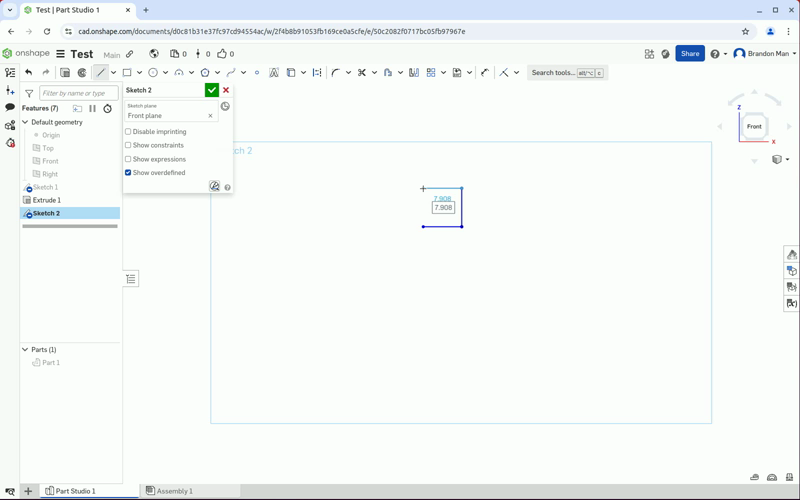
click(423, 188)
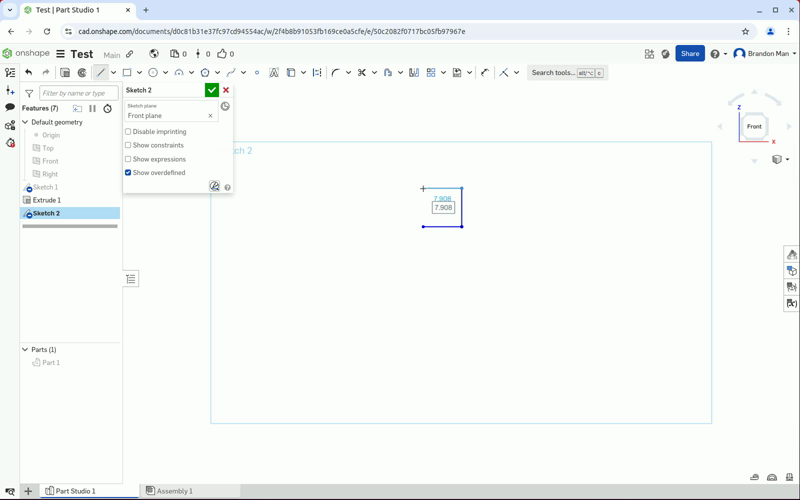
key_up(shift)
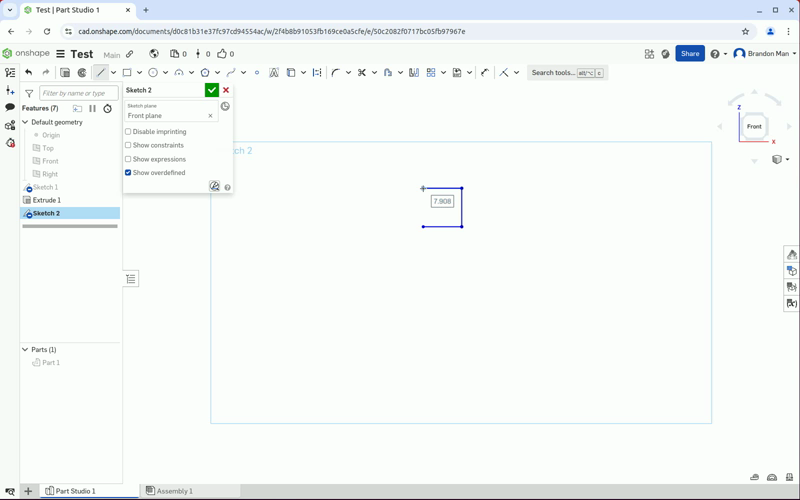
mouse_move(453, 188)
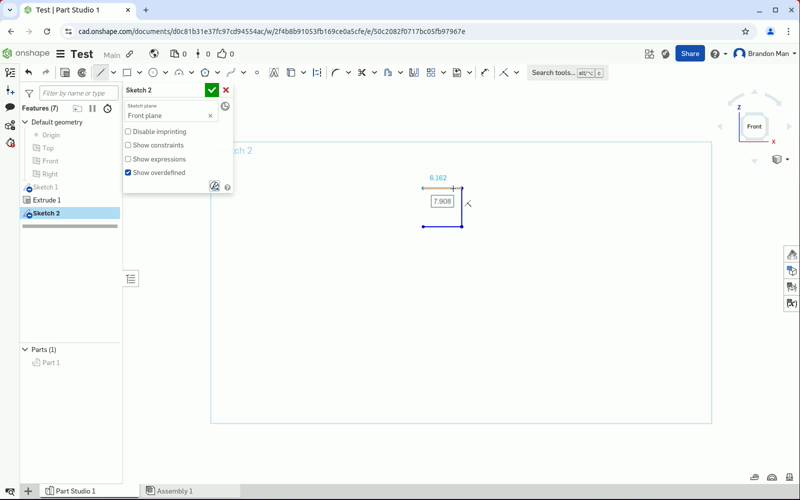
key_down(shift)
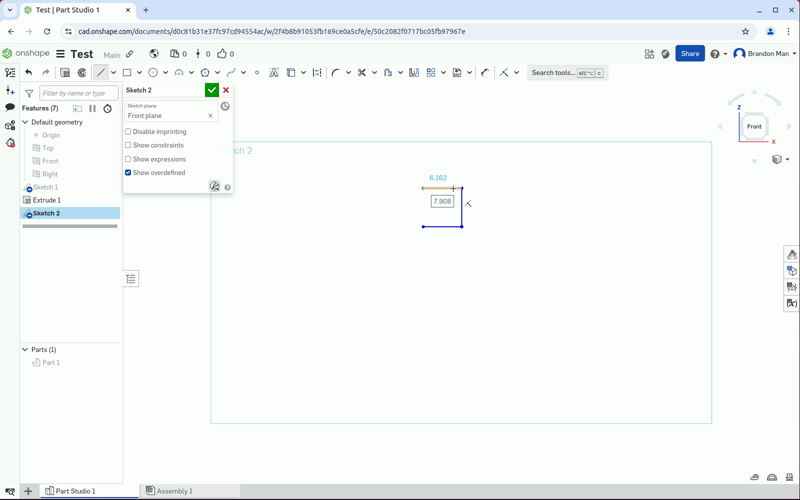
mouse_move(423, 226)
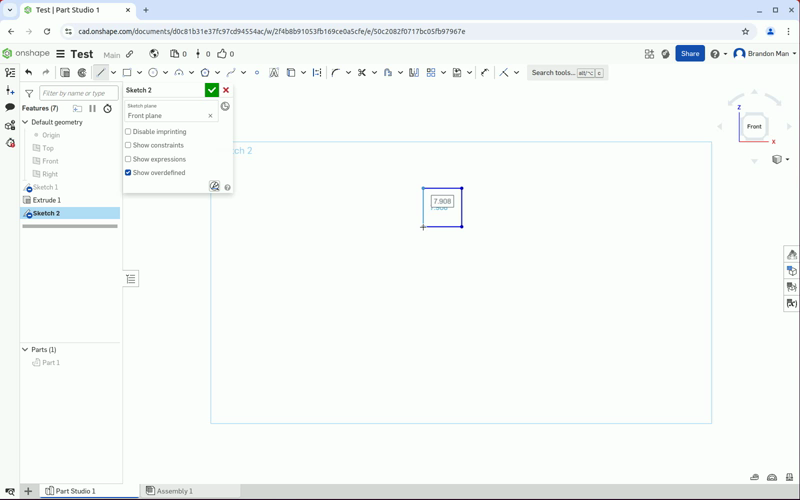
key_up(shift)
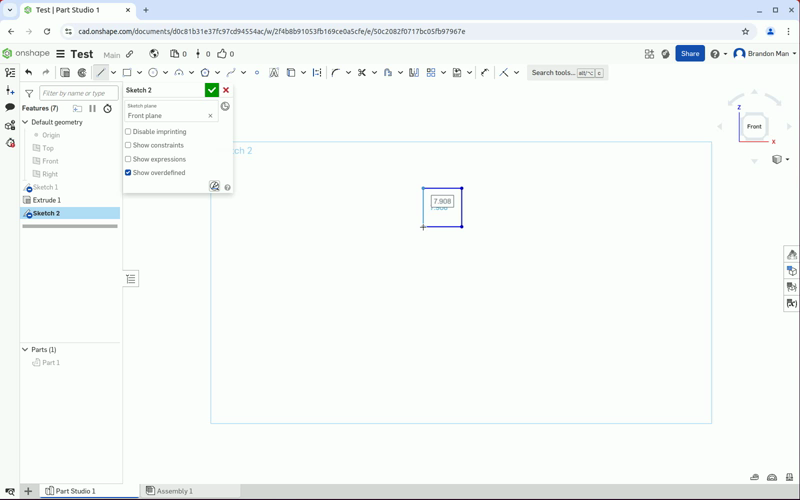
click(423, 226)
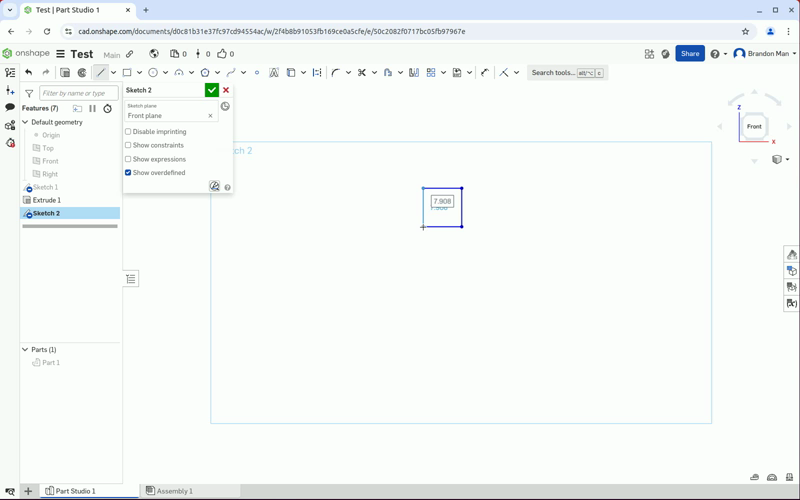
key(esc)
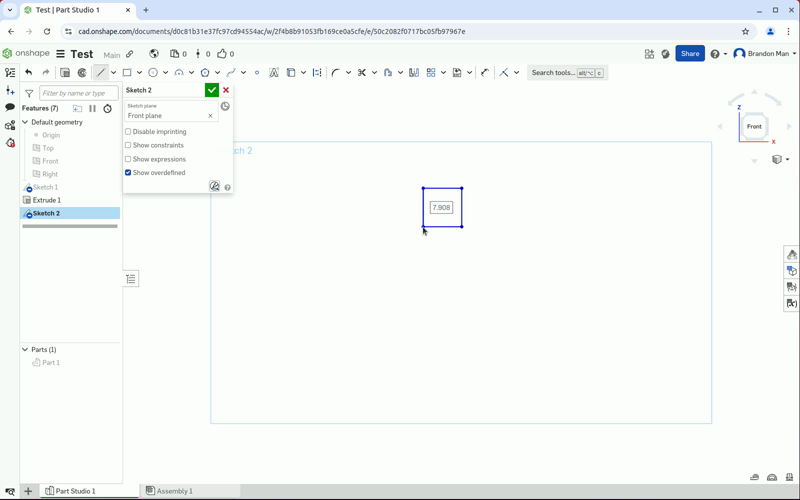
mouse_move(444, 200)
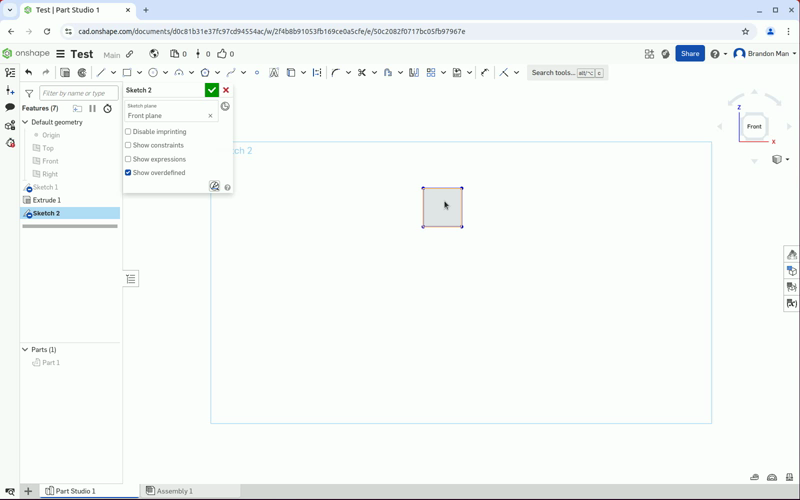
scroll(6)
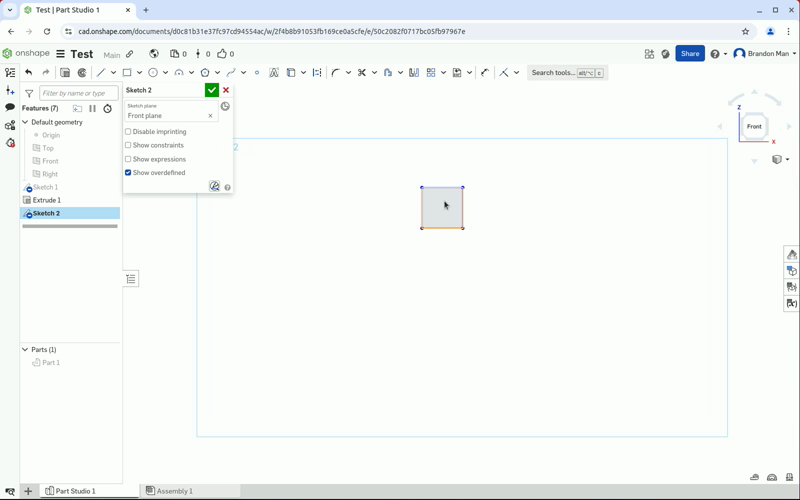
scroll(6)
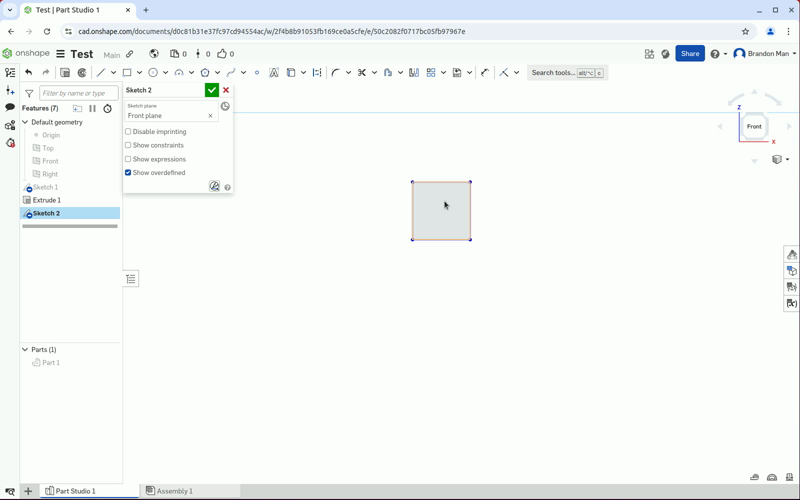
scroll(6)
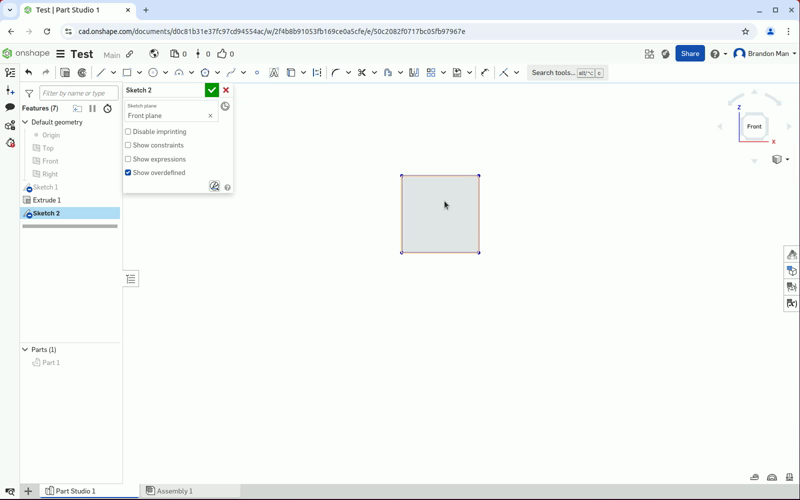
scroll(6)
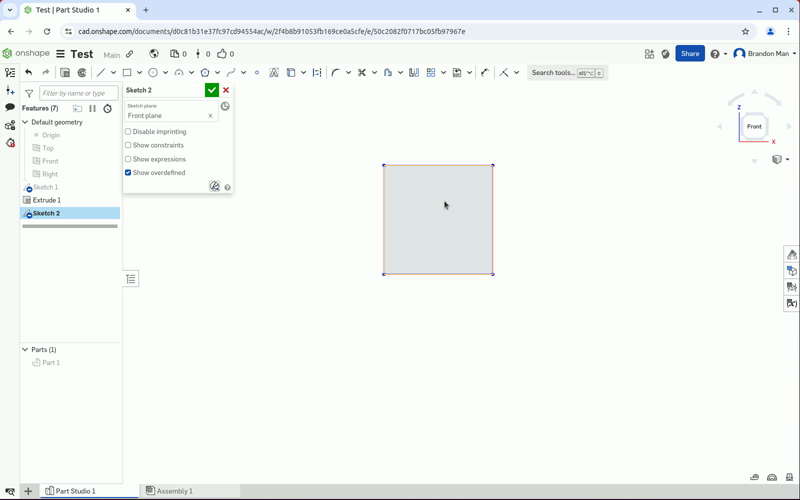
scroll(6)
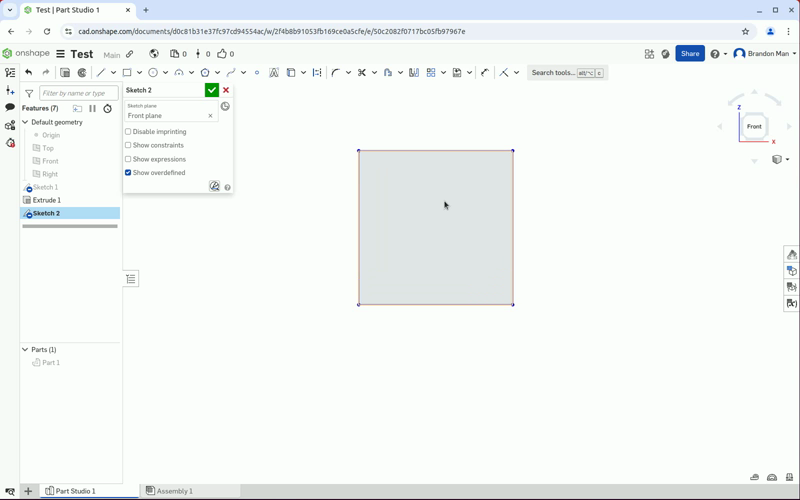
scroll(6)
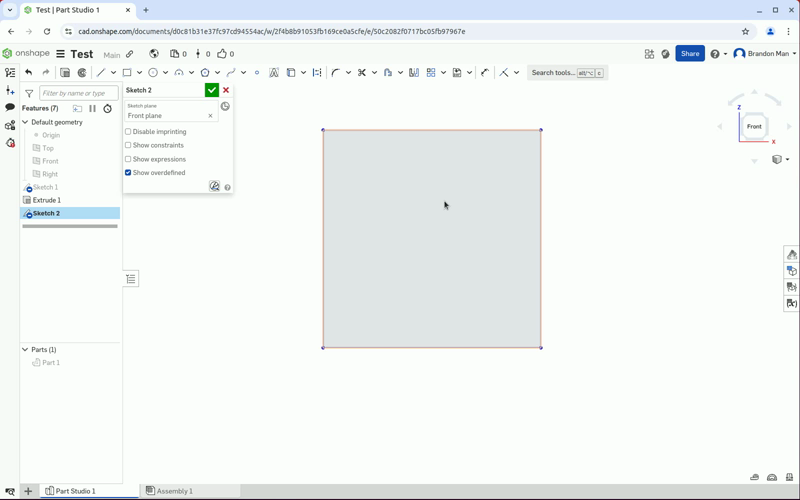
scroll(6)
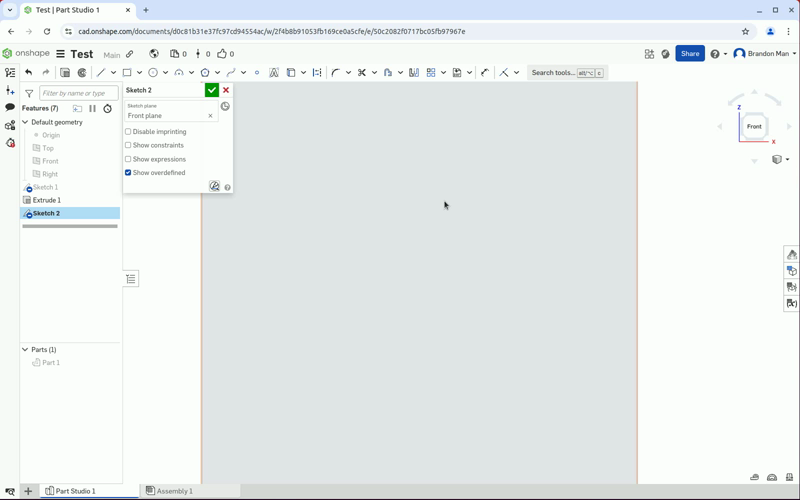
click(444, 200)
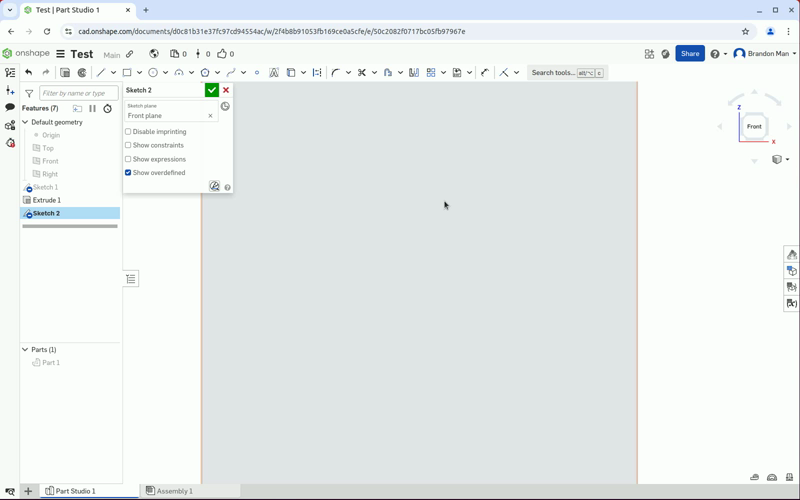
scroll(-6)
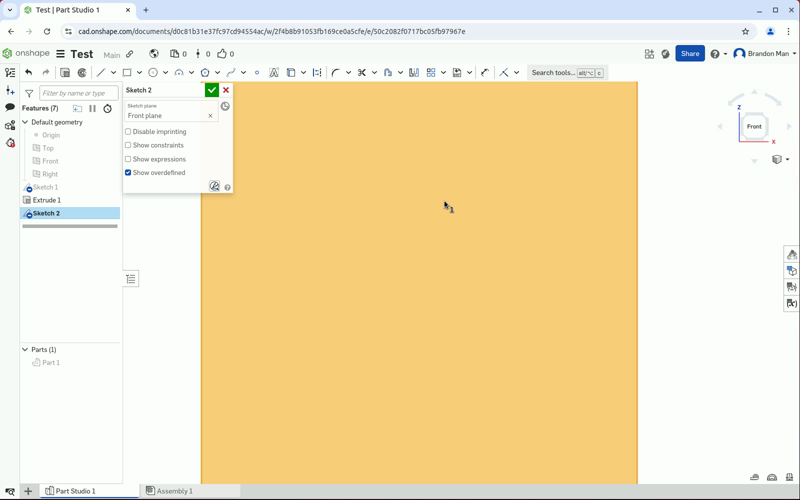
scroll(-6)
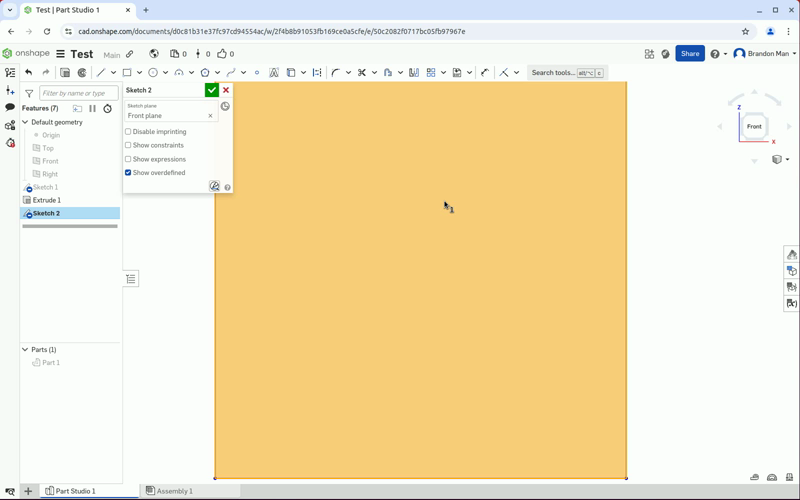
scroll(-6)
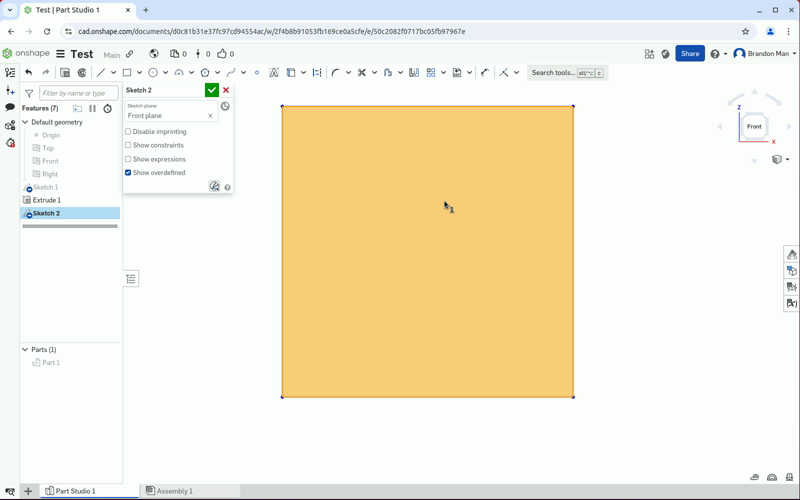
scroll(-6)
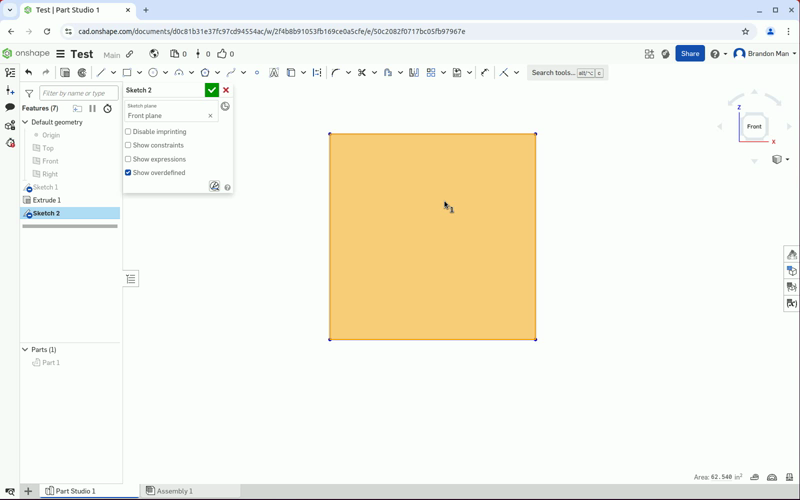
scroll(-6)
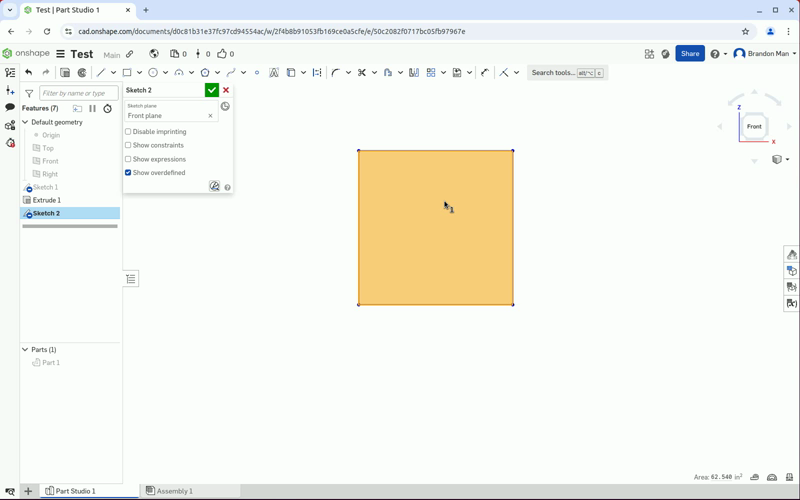
scroll(-6)
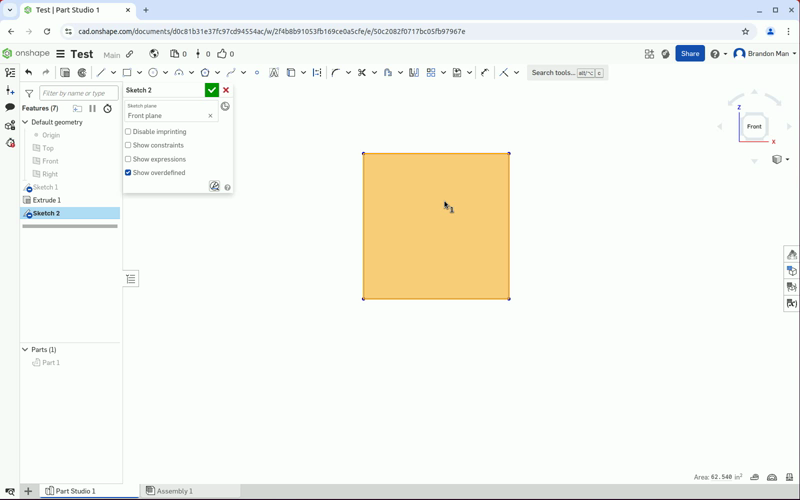
scroll(-6)
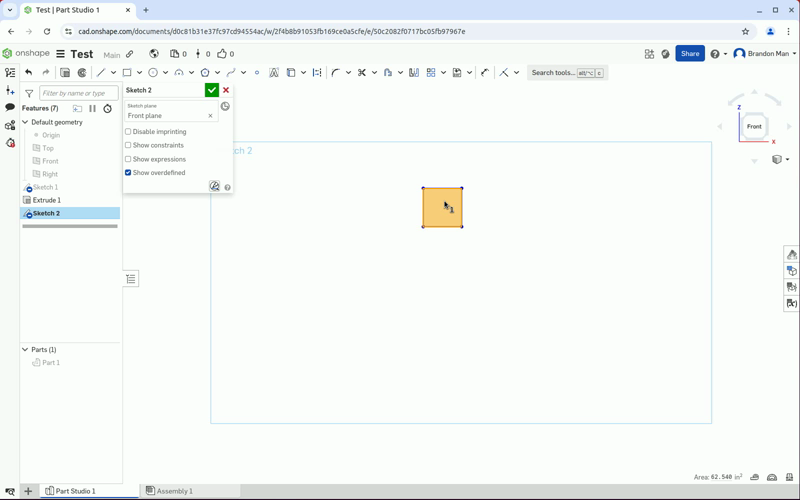
mouse_move(73, 352)
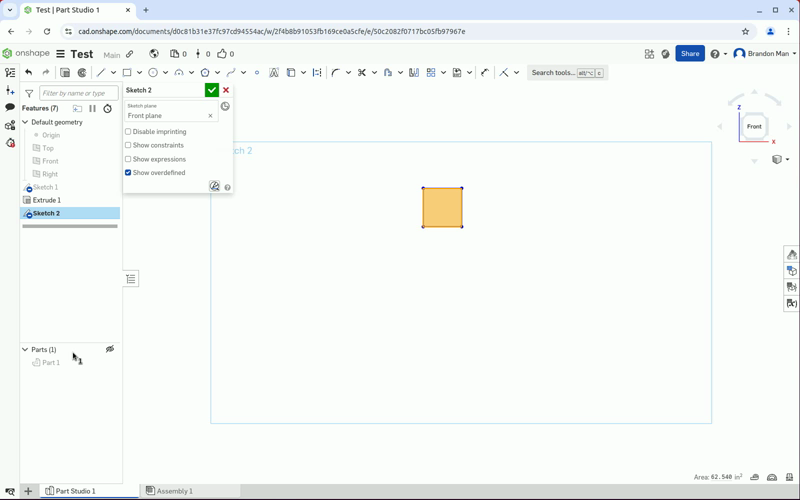
key(shift+y)
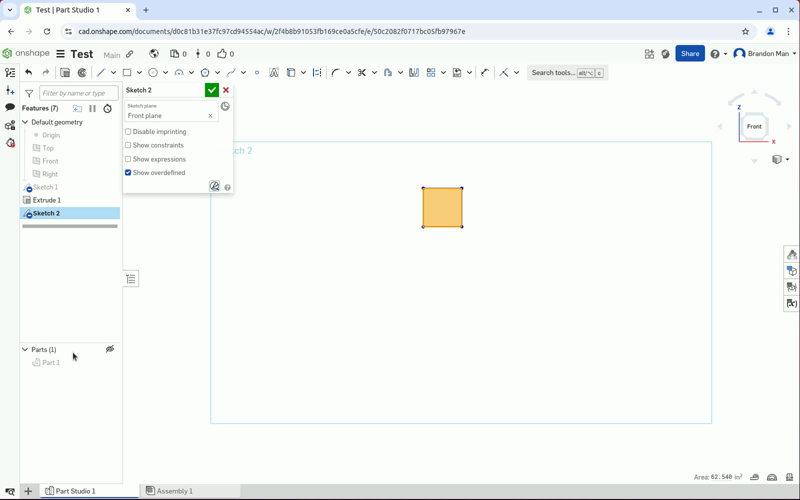
key(shift+e)
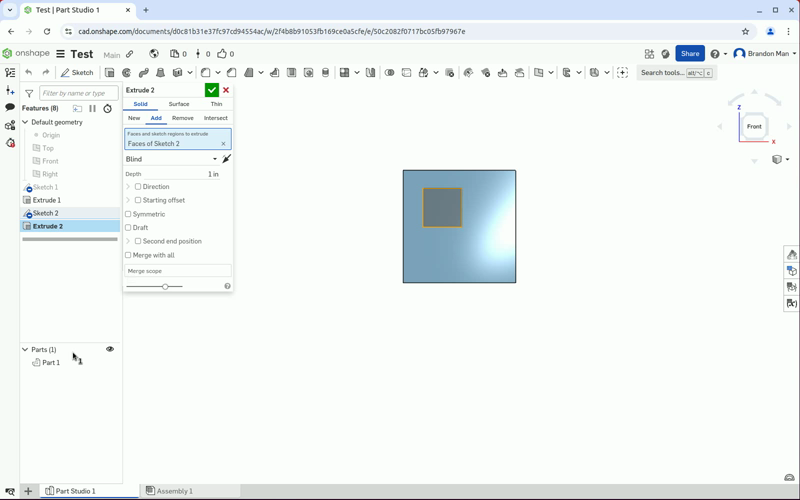
mouse_move(143, 106)
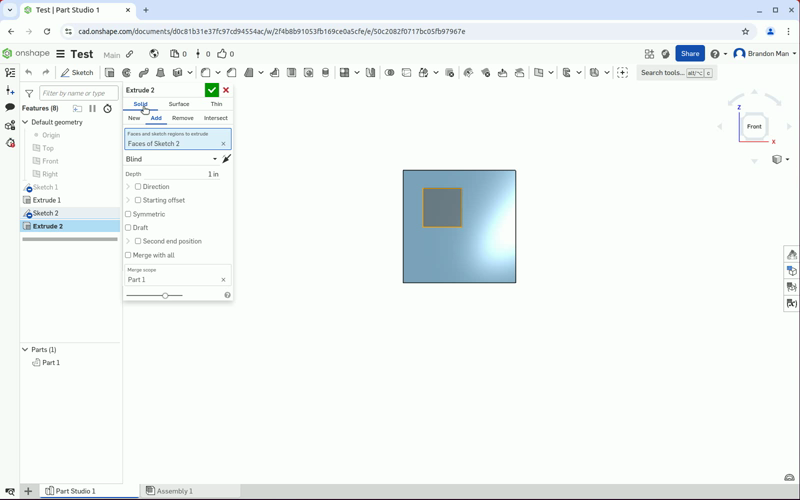
click(143, 106)
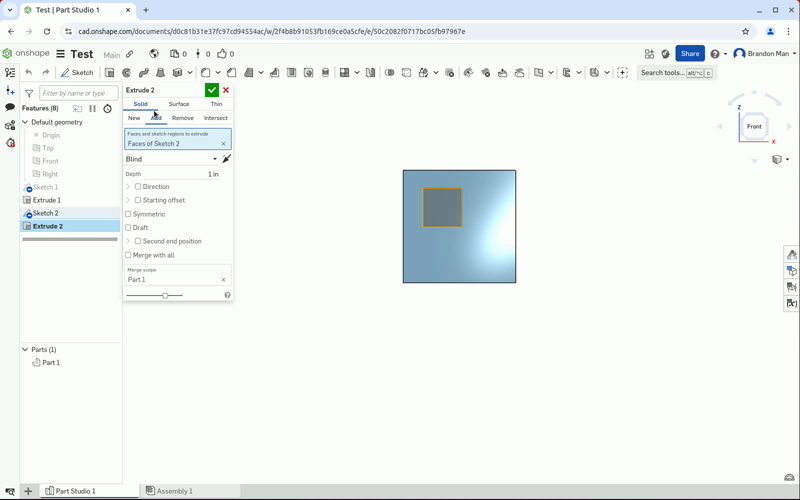
mouse_move(186, 120)
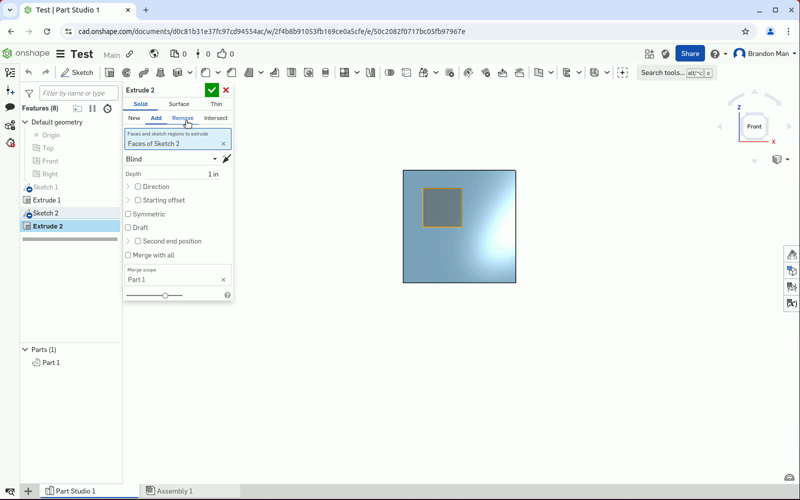
click(186, 120)
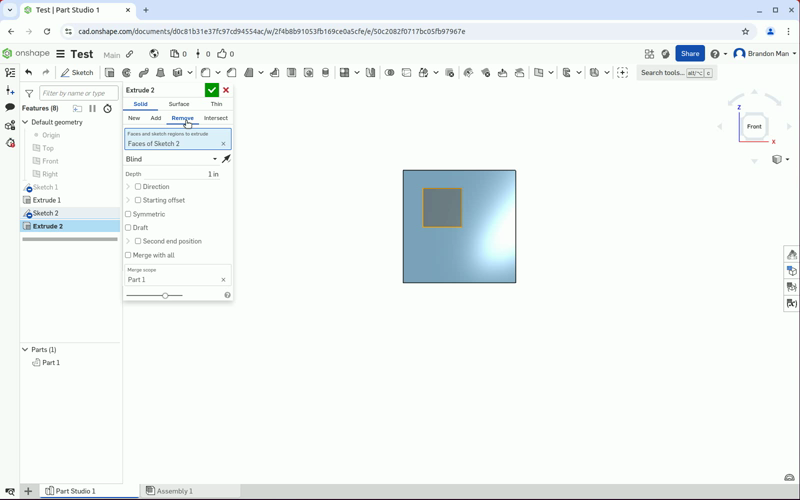
key(tab, 4)
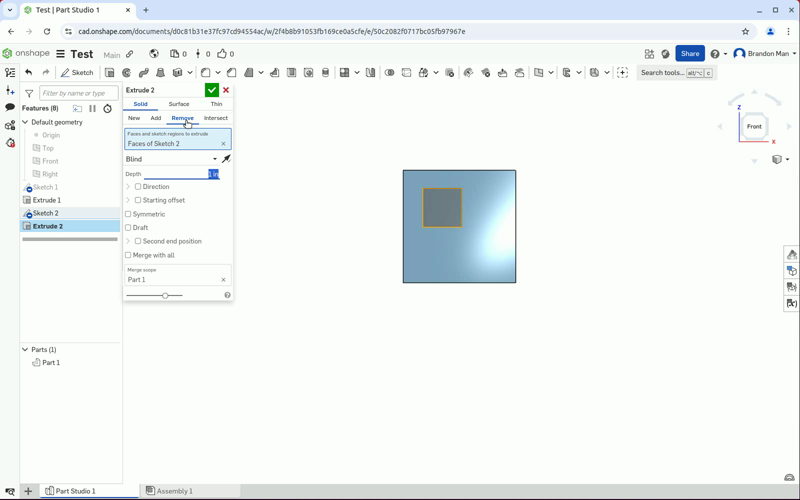
text(23.108)
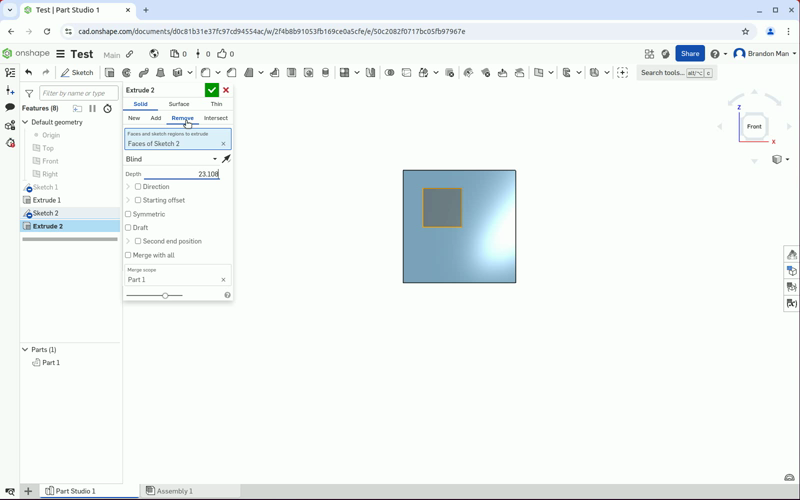
key(tab, 6)
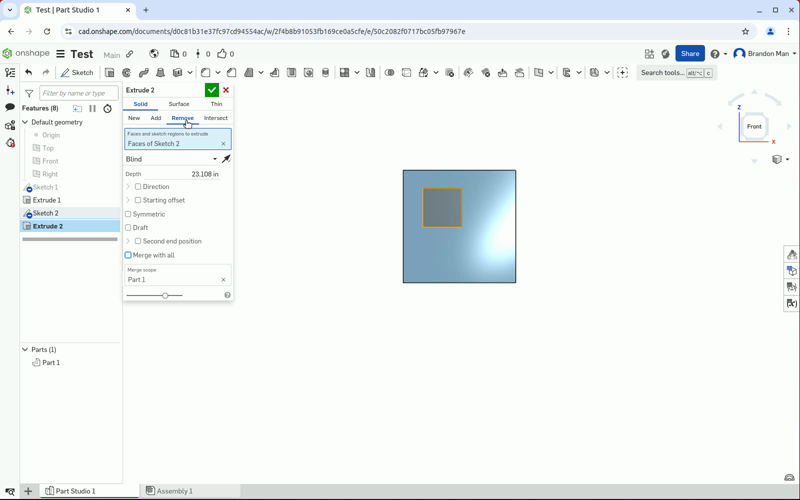
key(space)
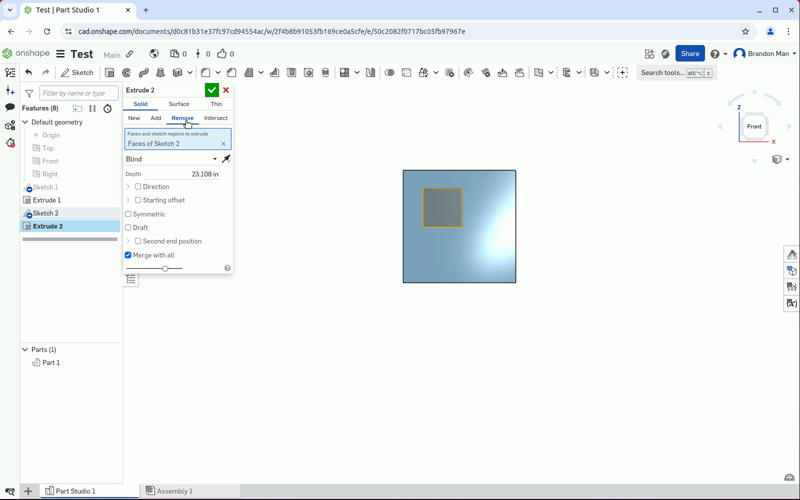
key(enter)
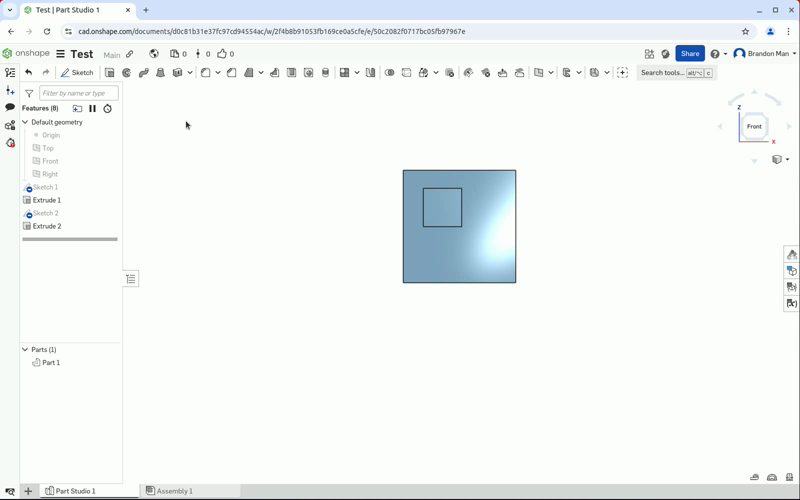
key(shift+h)
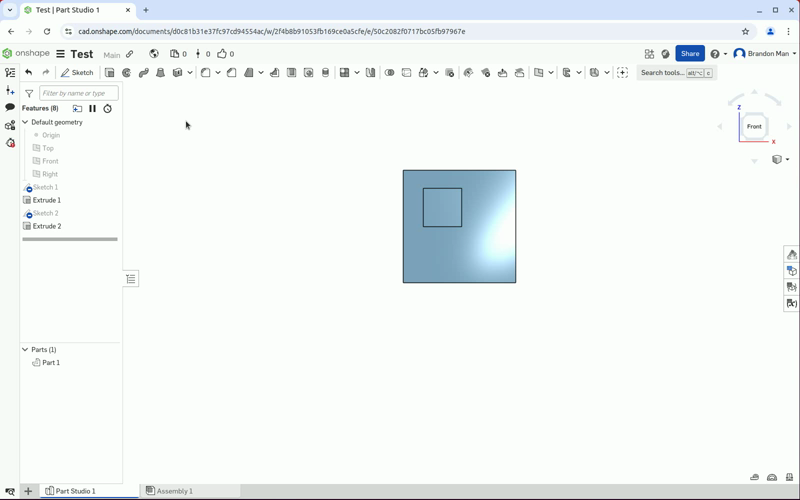
key(shift+h)
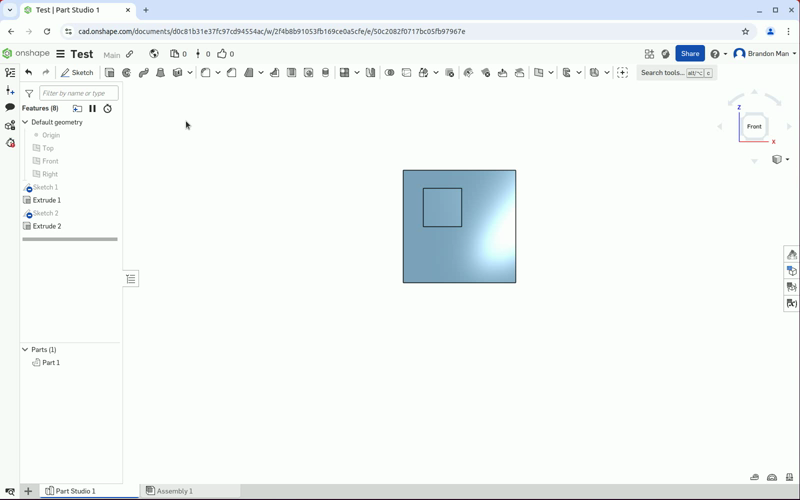
mouse_move(73, 189)
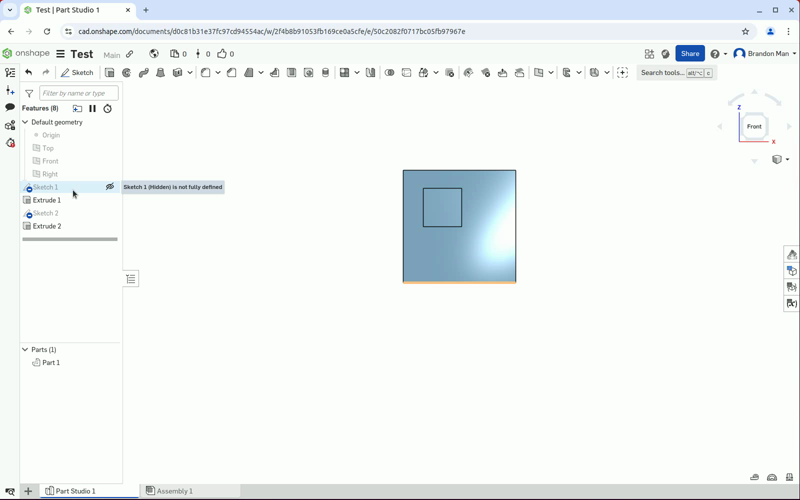
click(73, 189)
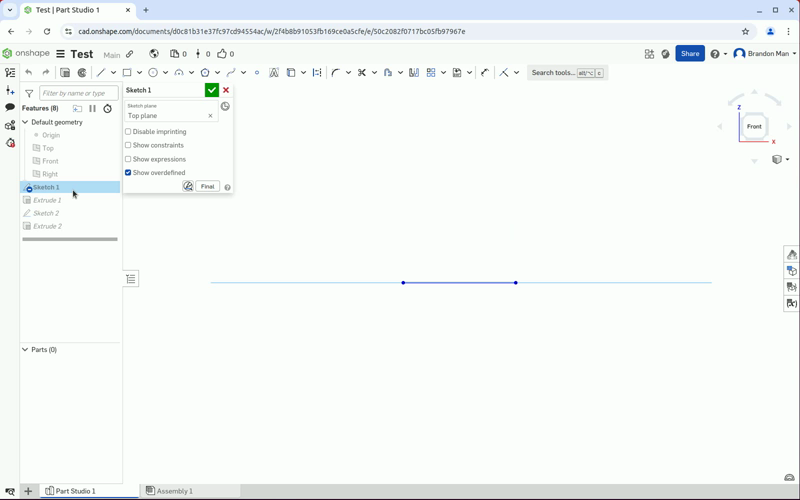
mouse_move(229, 92)
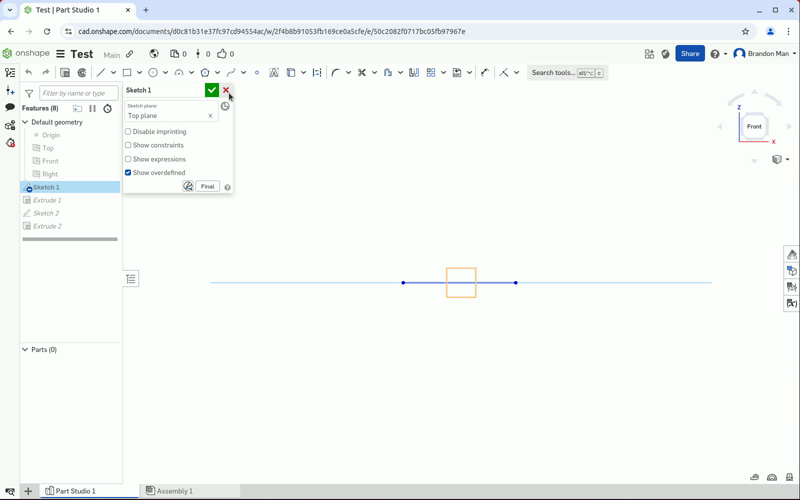
click(229, 92)
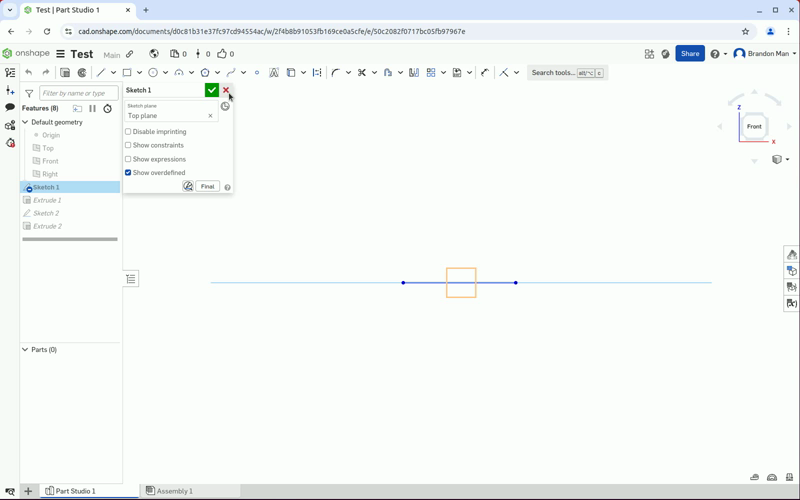
key(shift+s)
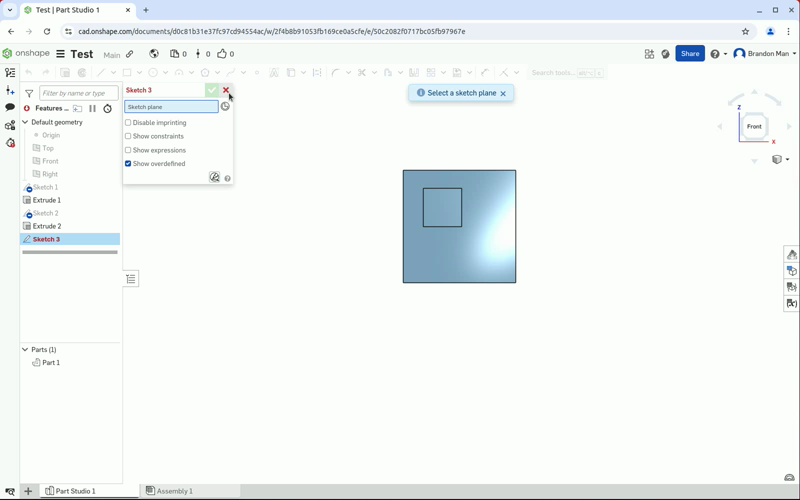
mouse_move(73, 163)
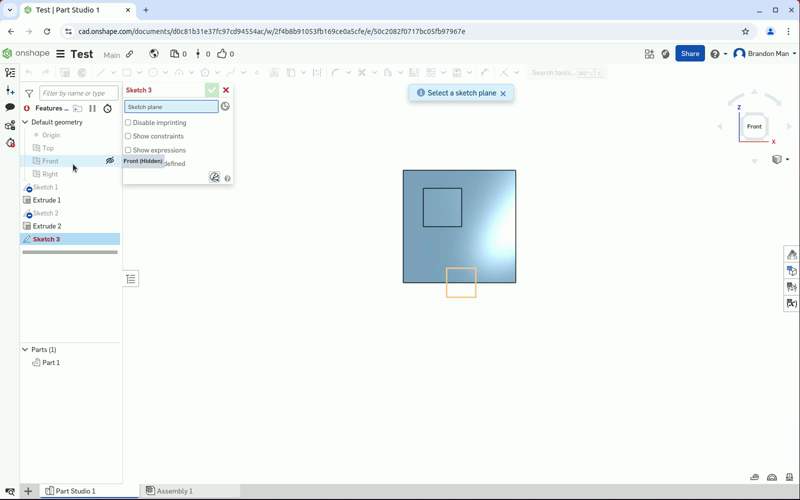
click(73, 163)
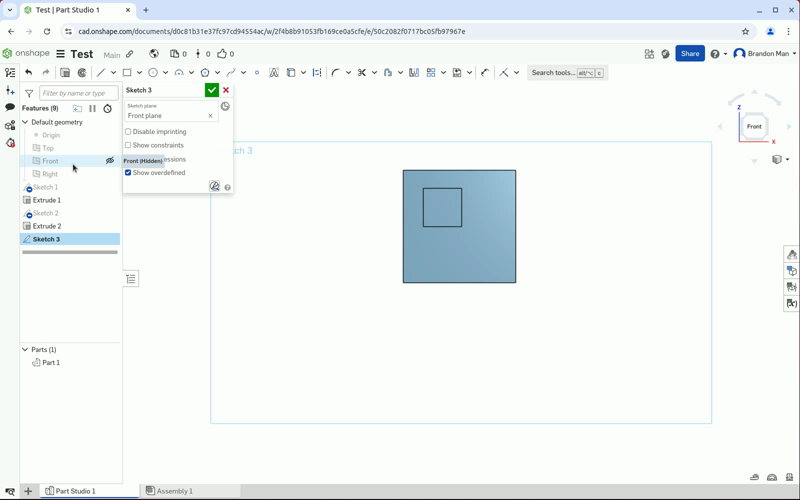
mouse_move(73, 352)
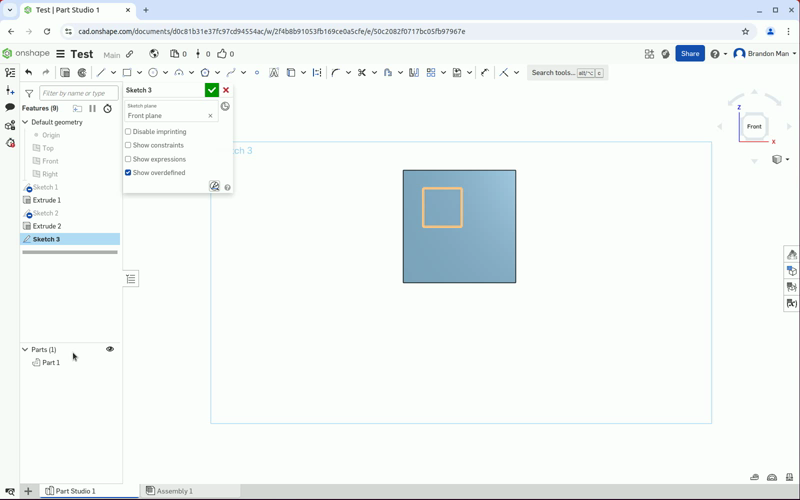
key(y)
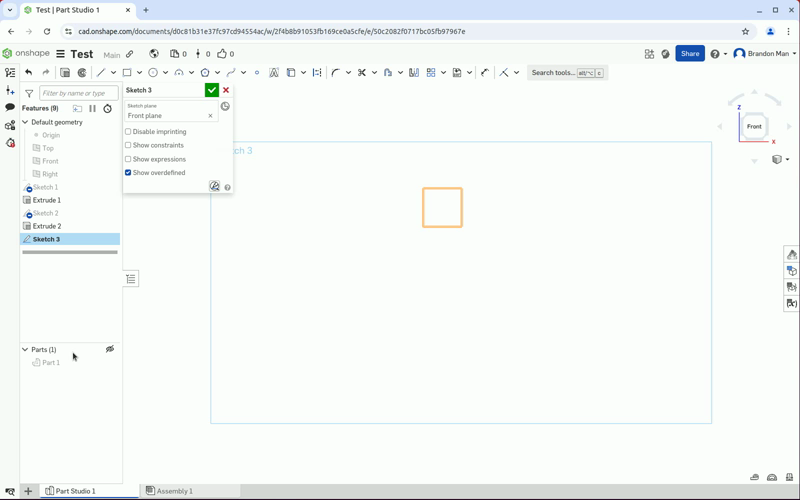
key(l)
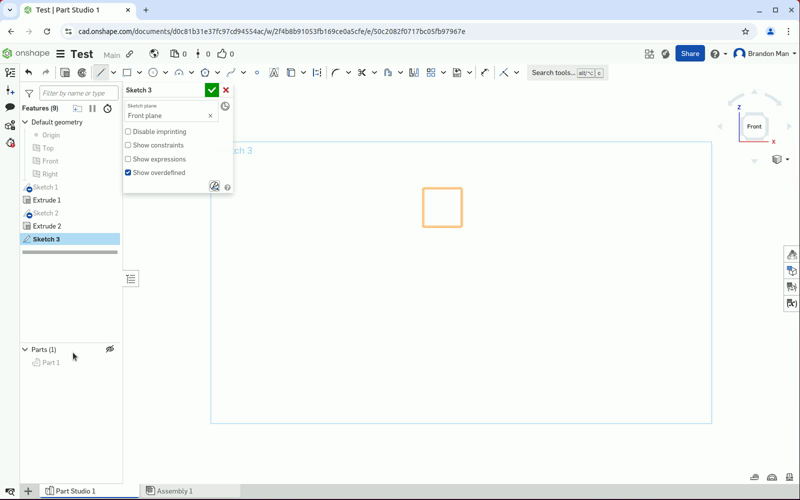
key_down(shift)
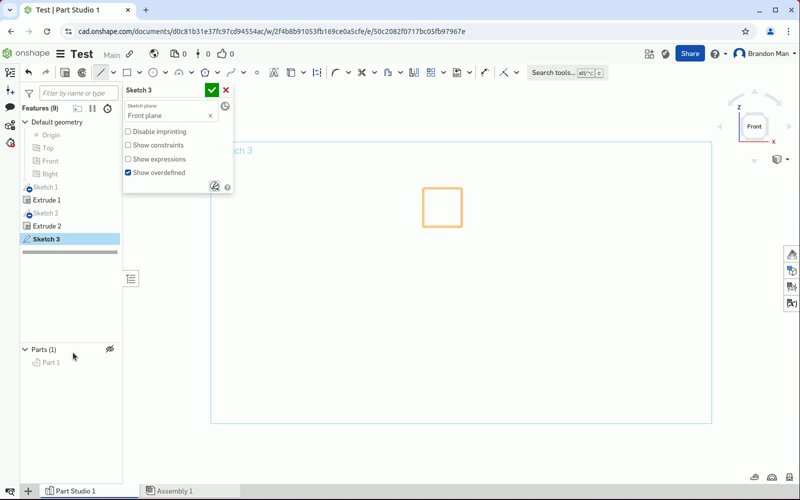
mouse_move(460, 226)
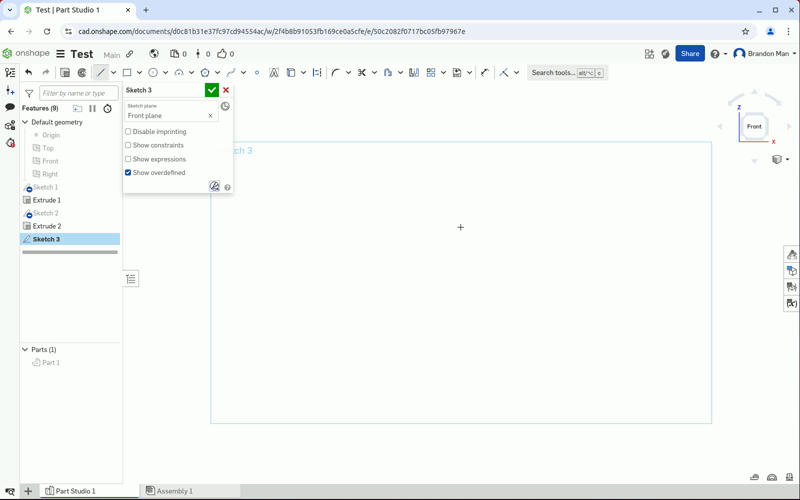
click(460, 226)
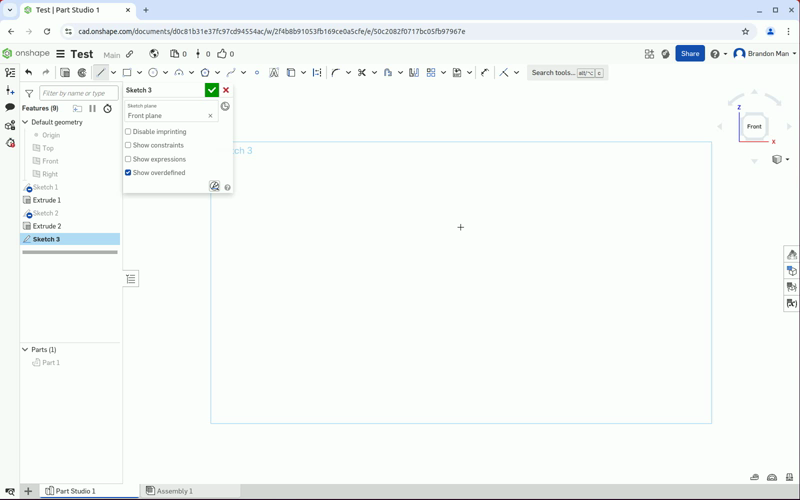
key_up(shift)
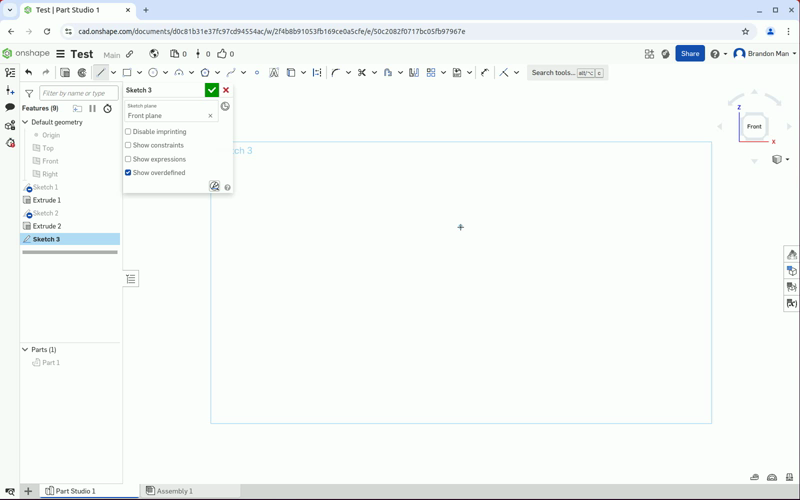
key_down(shift)
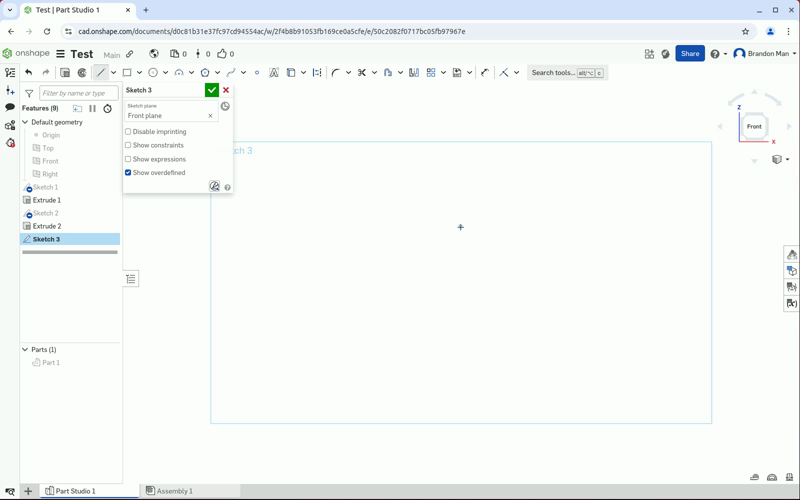
mouse_move(490, 226)
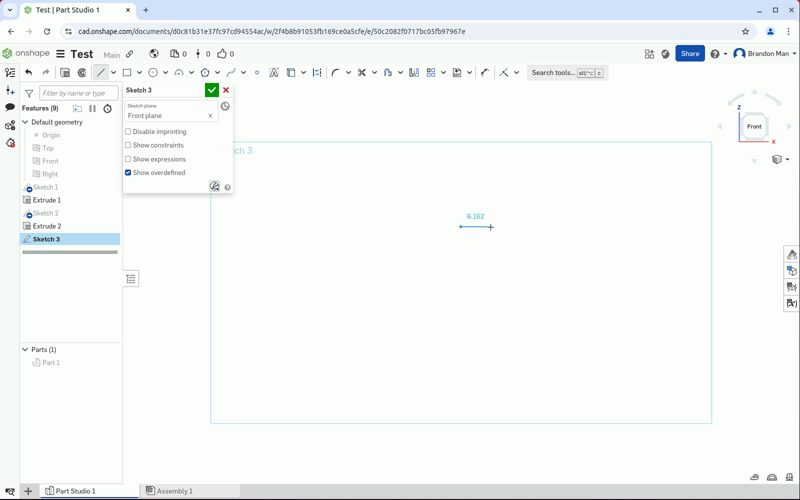
mouse_move(499, 226)
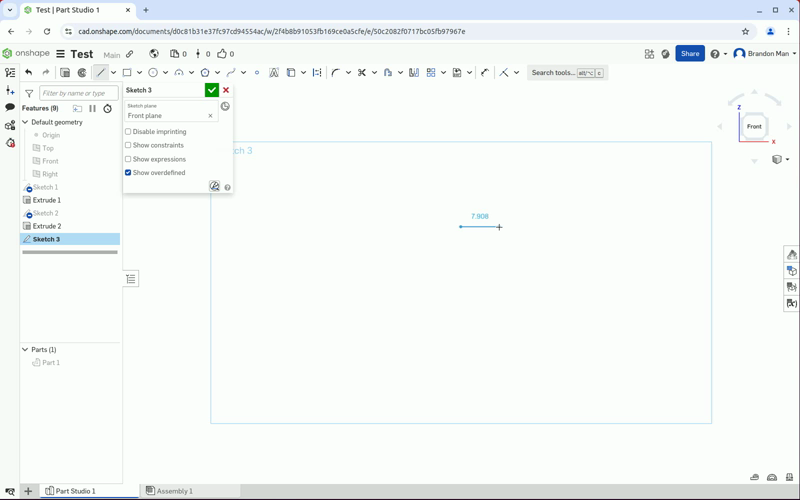
click(499, 226)
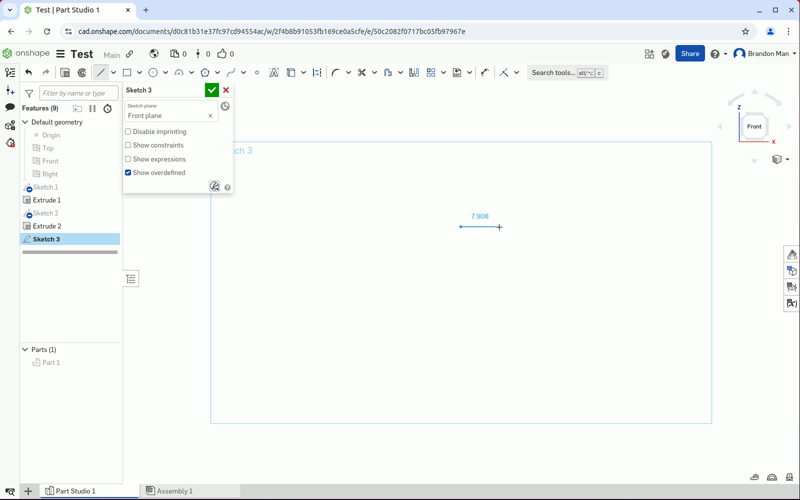
key_up(shift)
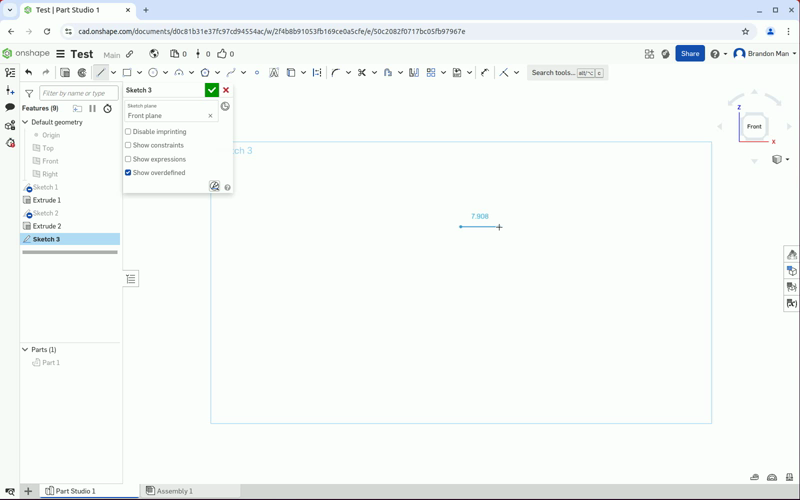
key_down(shift)
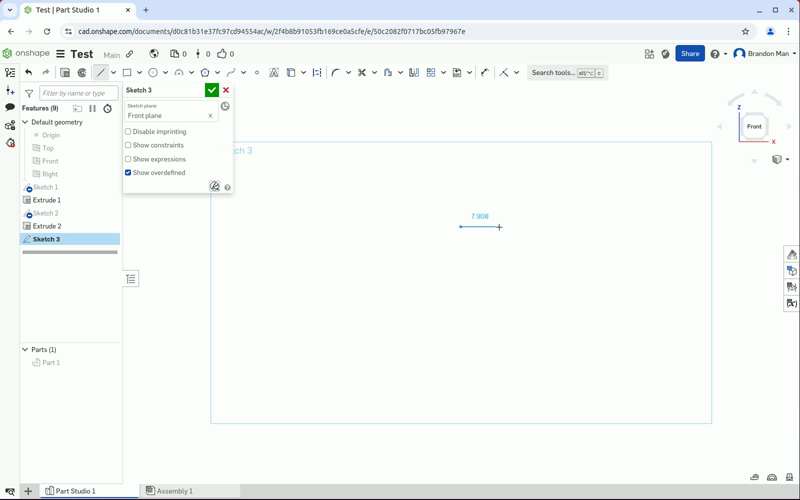
mouse_move(529, 226)
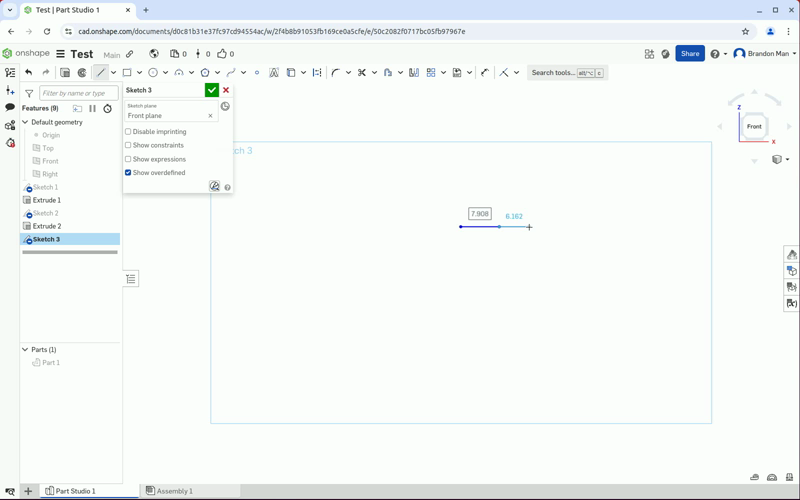
mouse_move(499, 188)
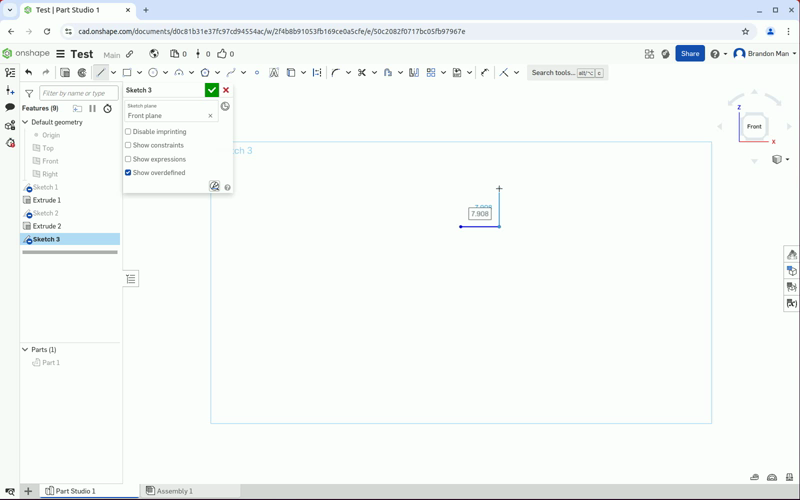
click(499, 188)
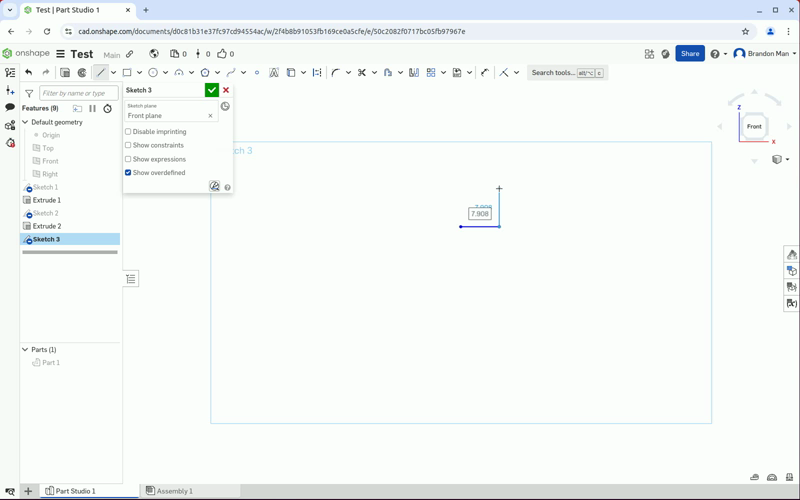
key_up(shift)
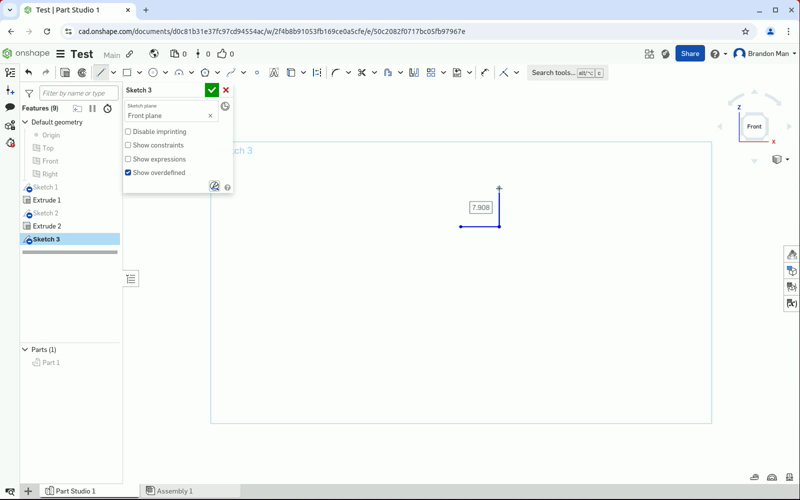
key_down(shift)
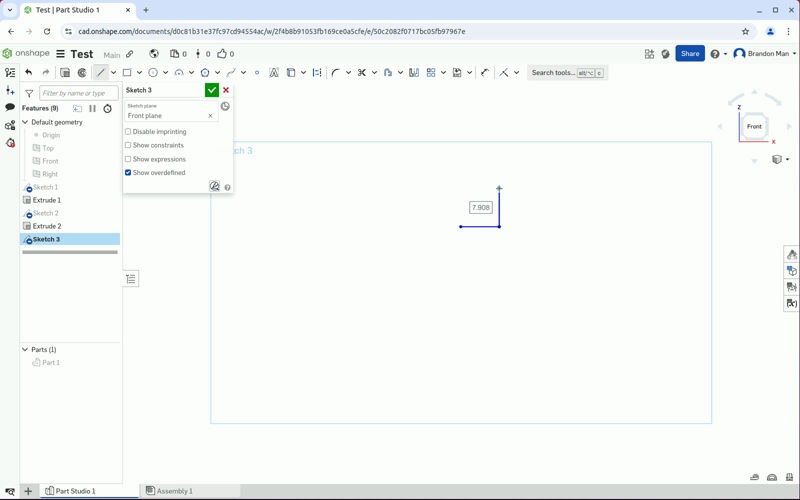
mouse_move(529, 188)
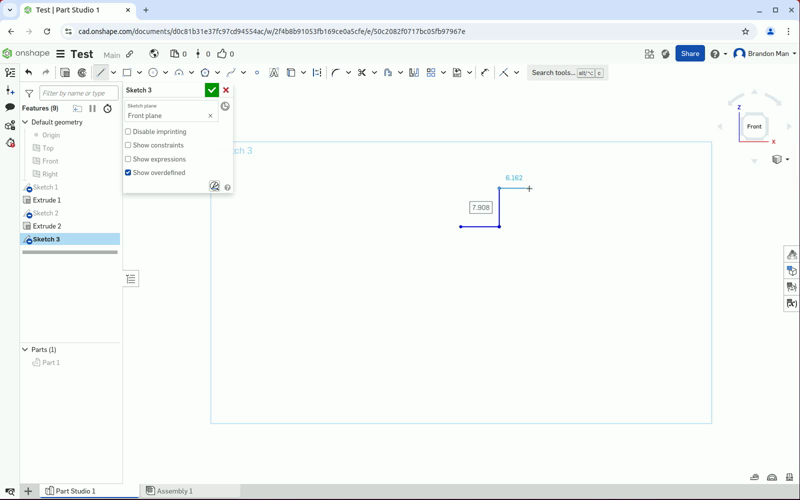
mouse_move(460, 188)
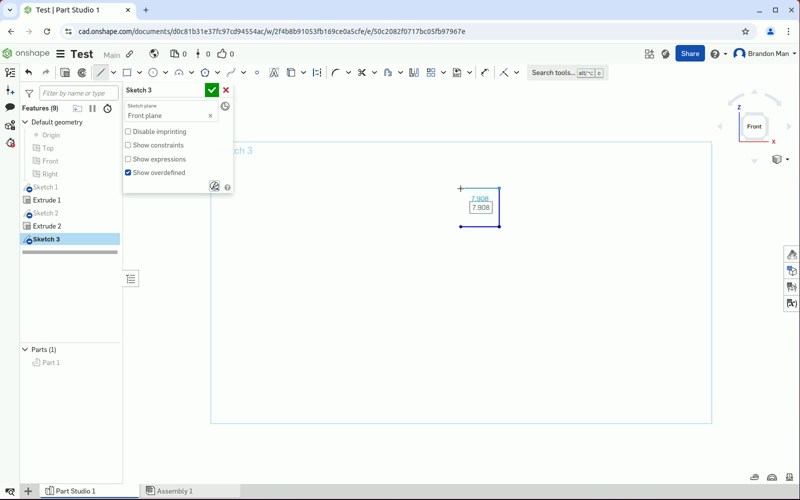
click(460, 188)
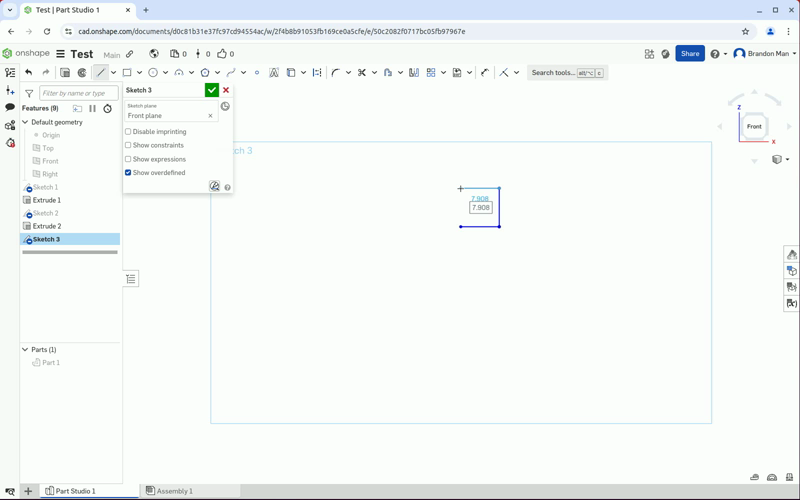
key_up(shift)
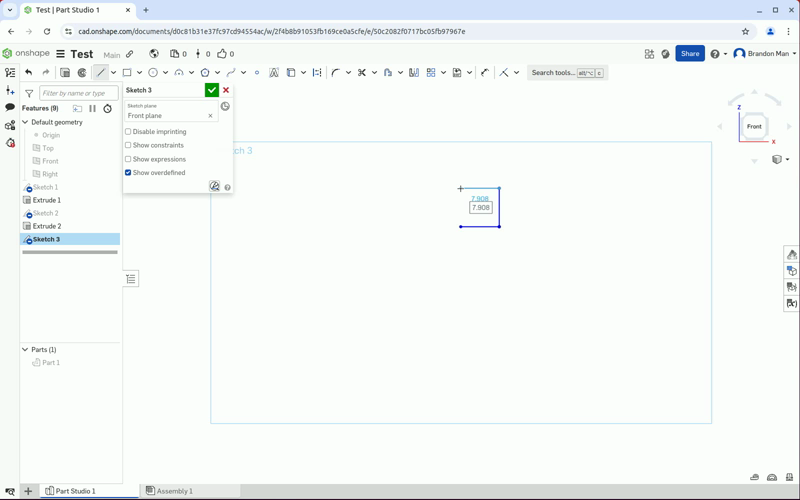
mouse_move(490, 188)
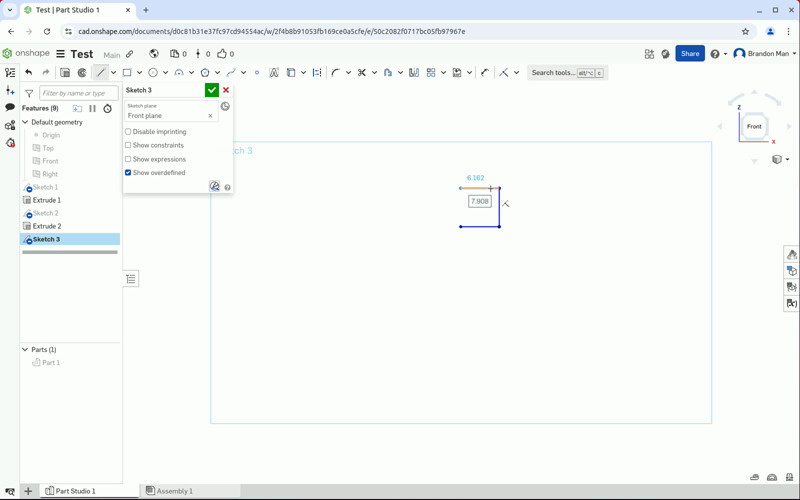
key_down(shift)
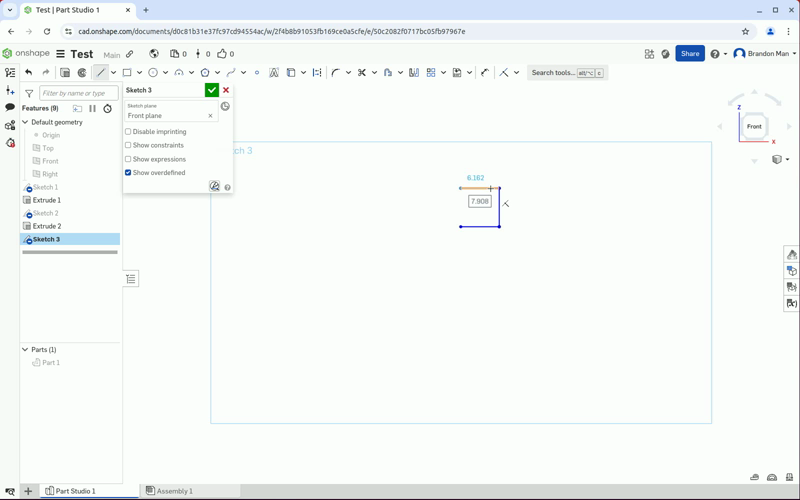
mouse_move(460, 226)
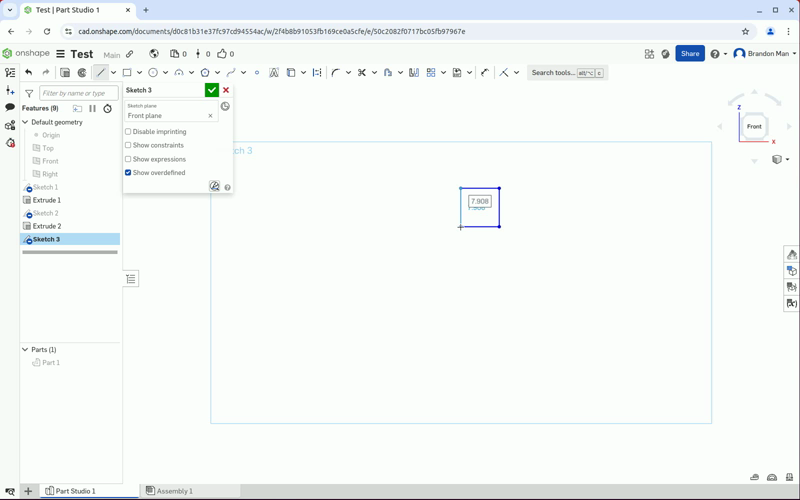
key_up(shift)
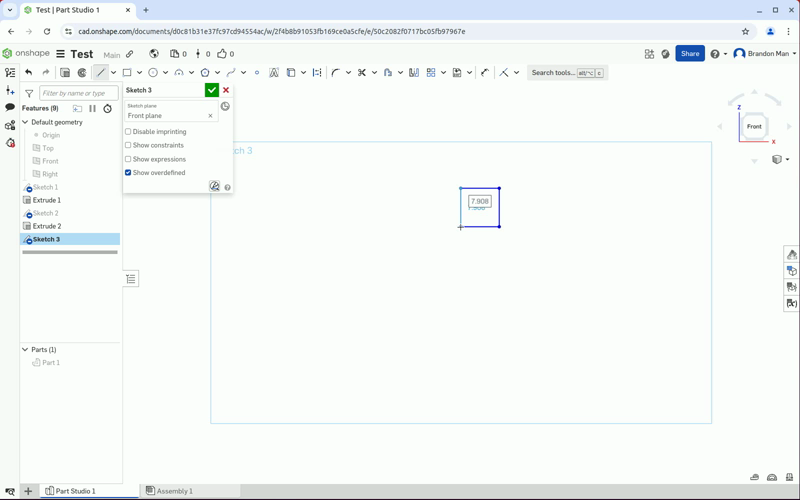
click(460, 226)
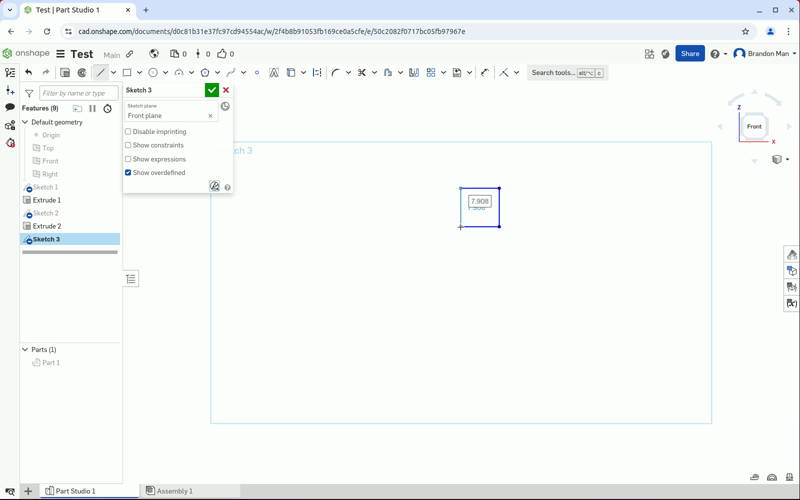
key(esc)
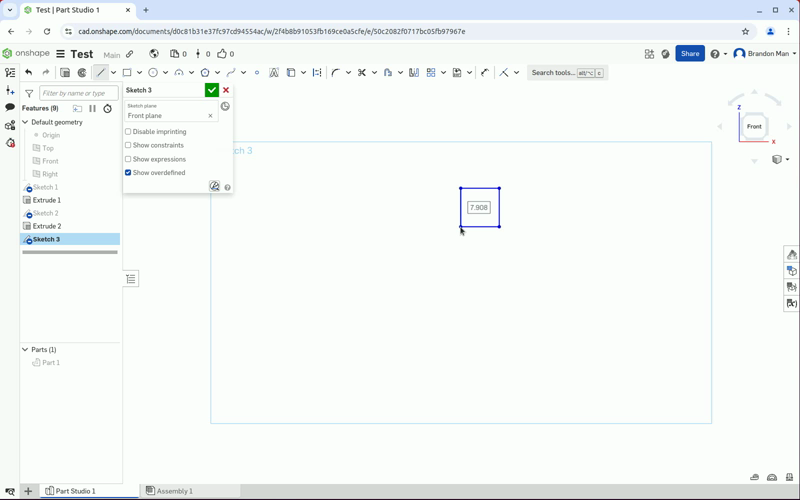
mouse_move(486, 218)
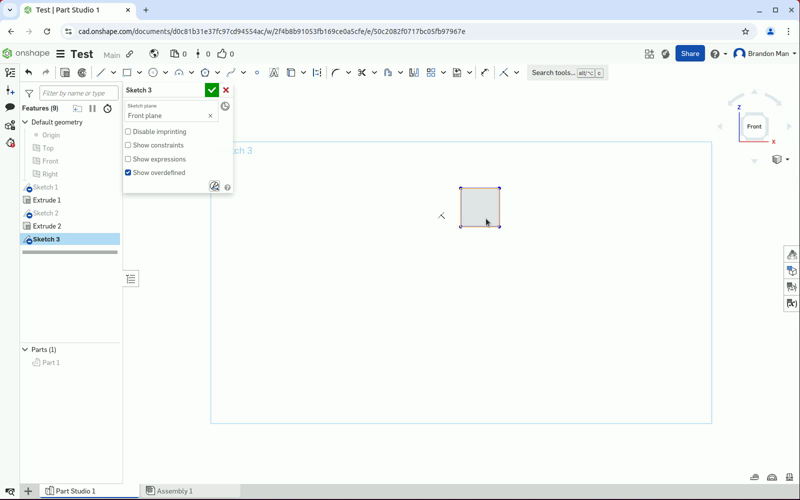
scroll(6)
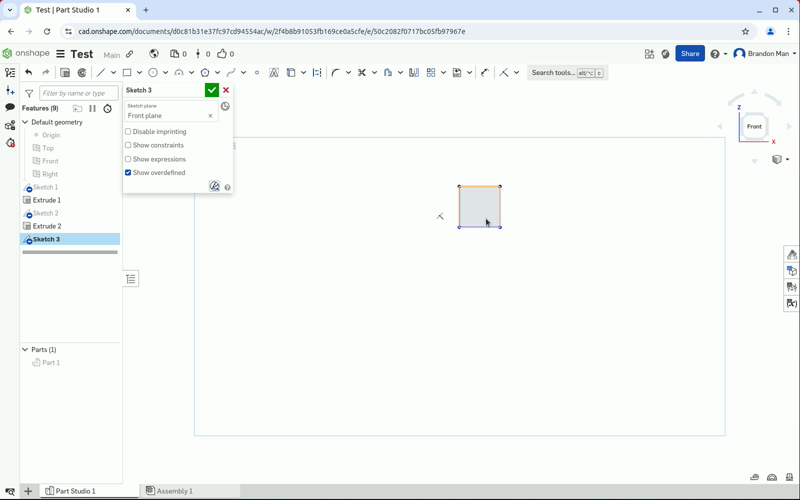
scroll(6)
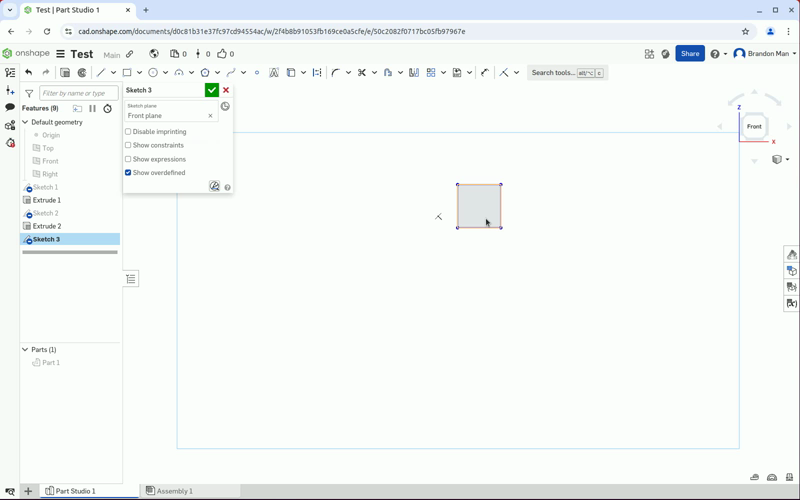
scroll(6)
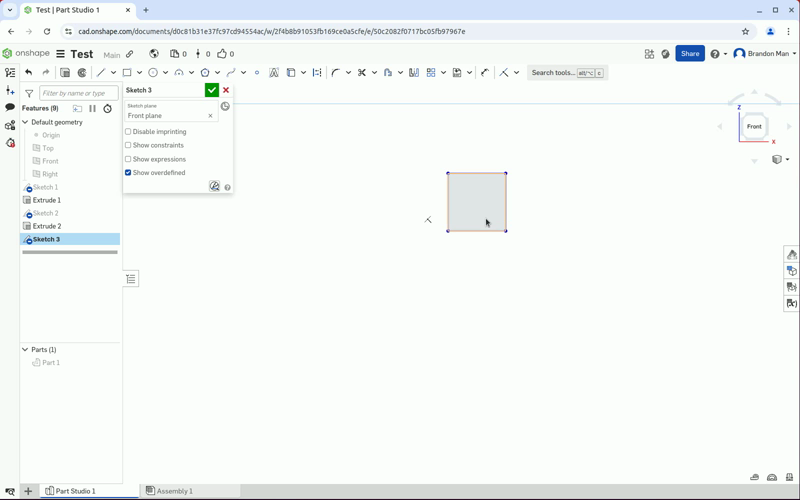
scroll(6)
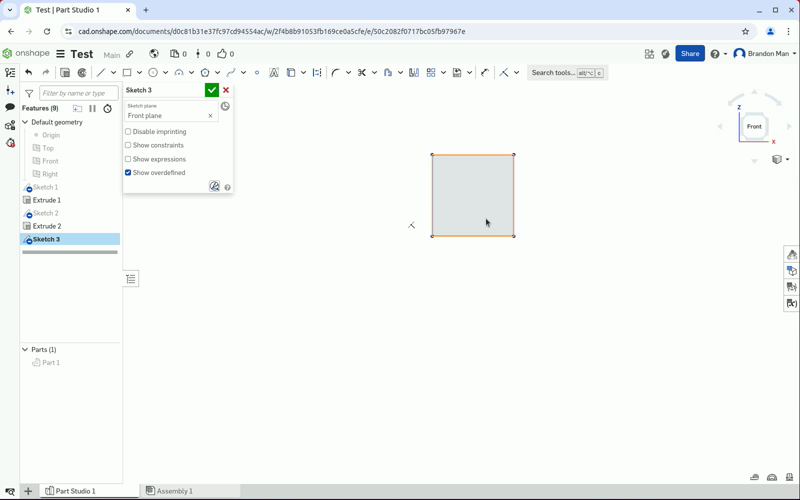
scroll(6)
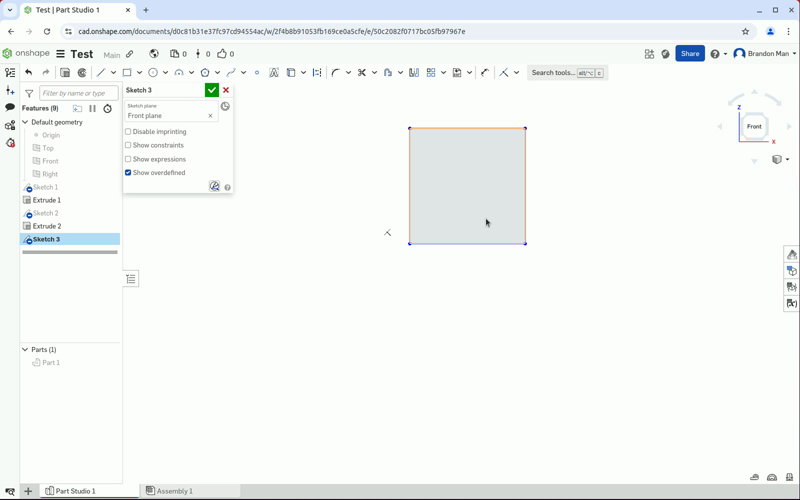
scroll(6)
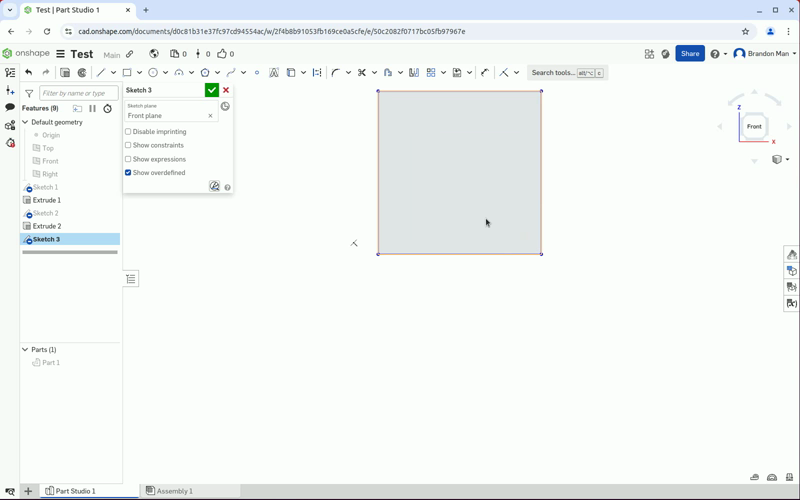
scroll(6)
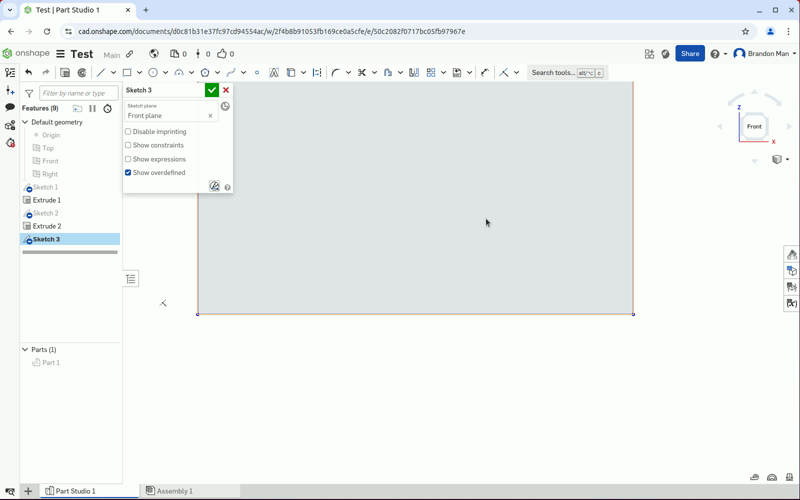
click(486, 218)
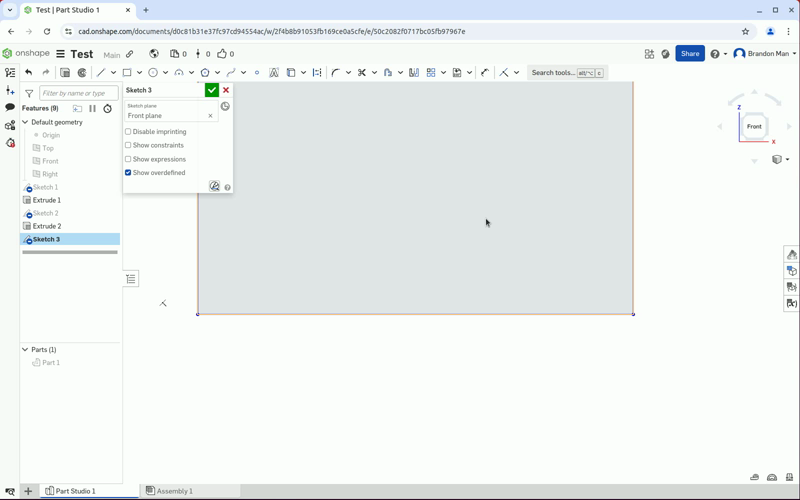
scroll(-6)
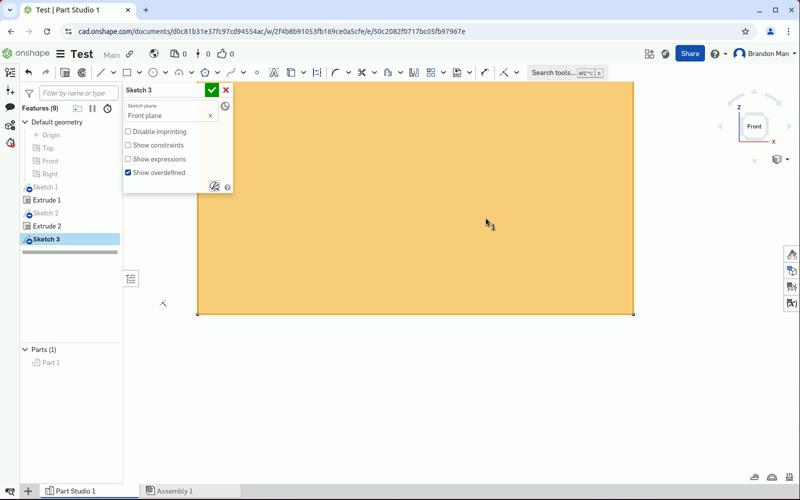
scroll(-6)
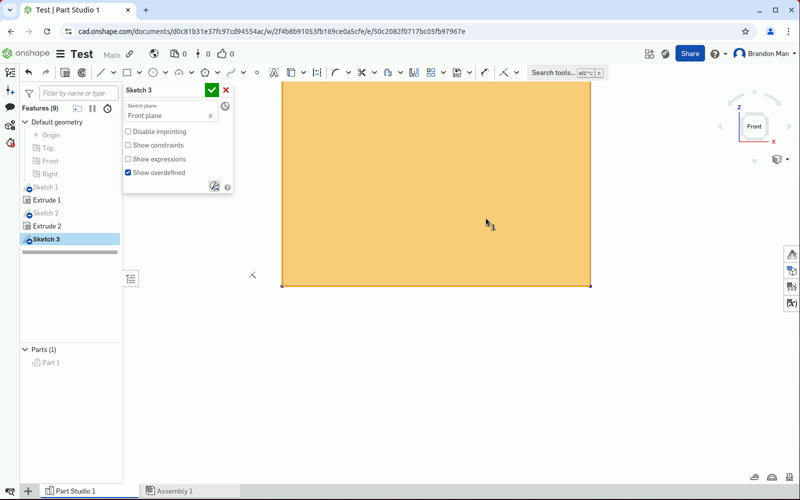
scroll(-6)
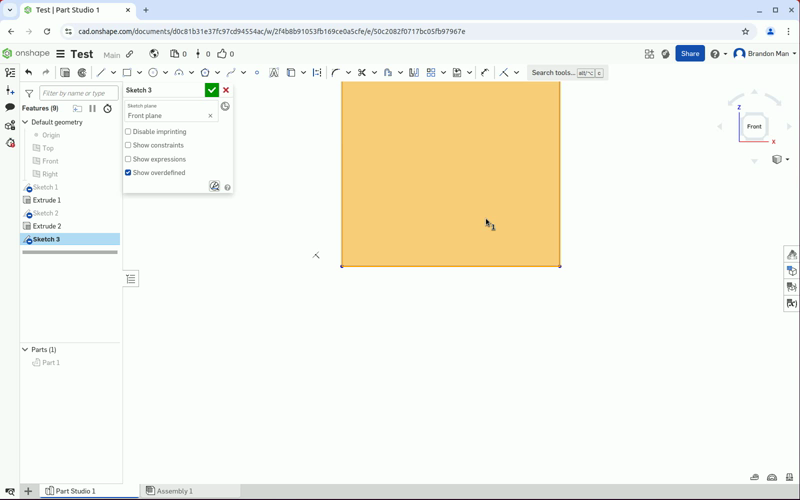
scroll(-6)
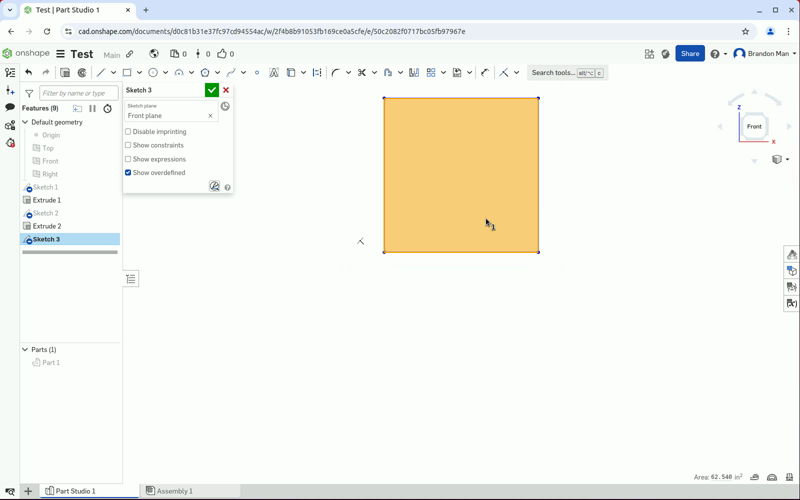
scroll(-6)
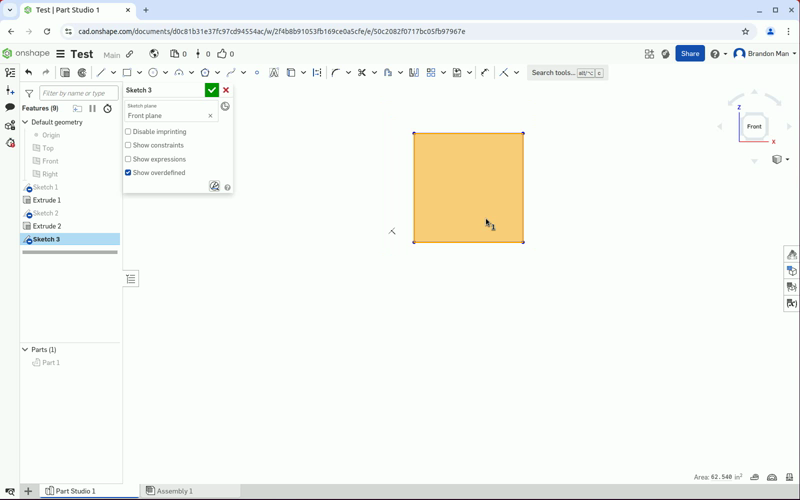
scroll(-6)
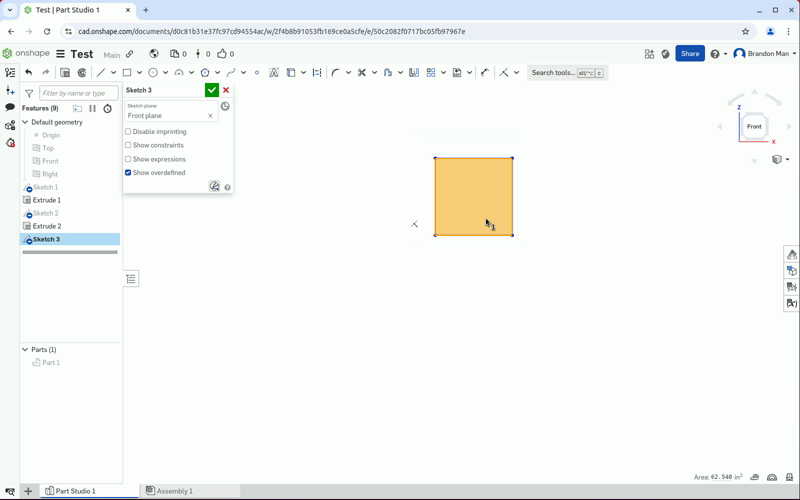
scroll(-6)
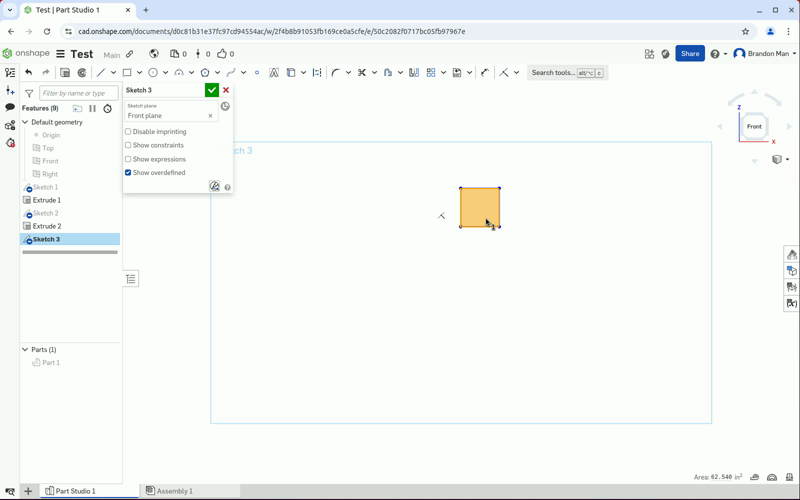
mouse_move(73, 352)
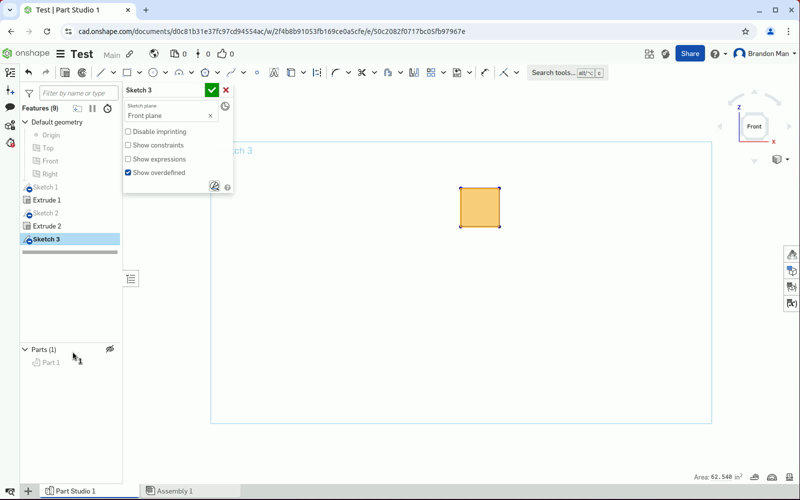
key(shift+y)
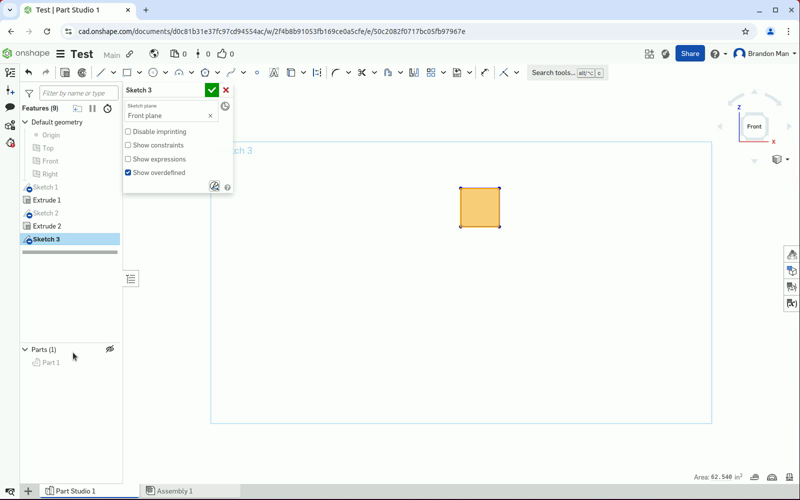
key(shift+e)
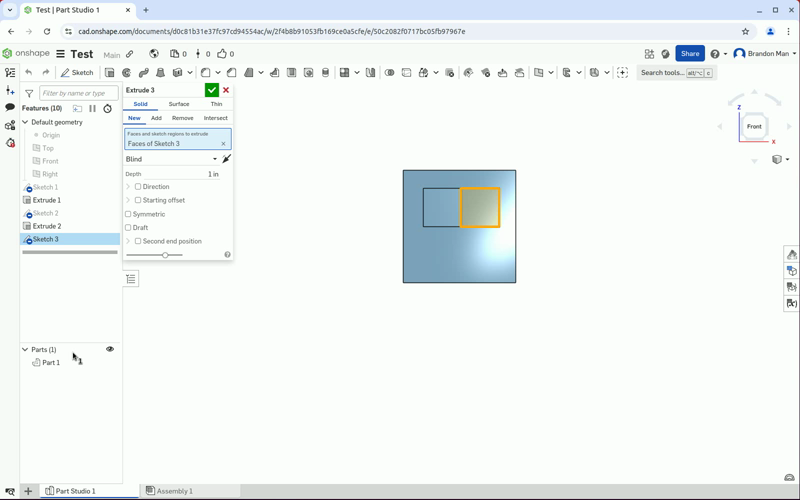
mouse_move(143, 106)
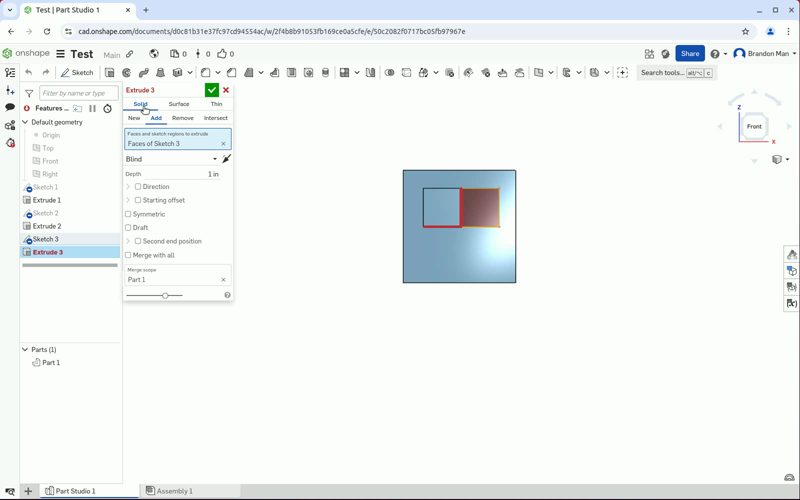
click(143, 106)
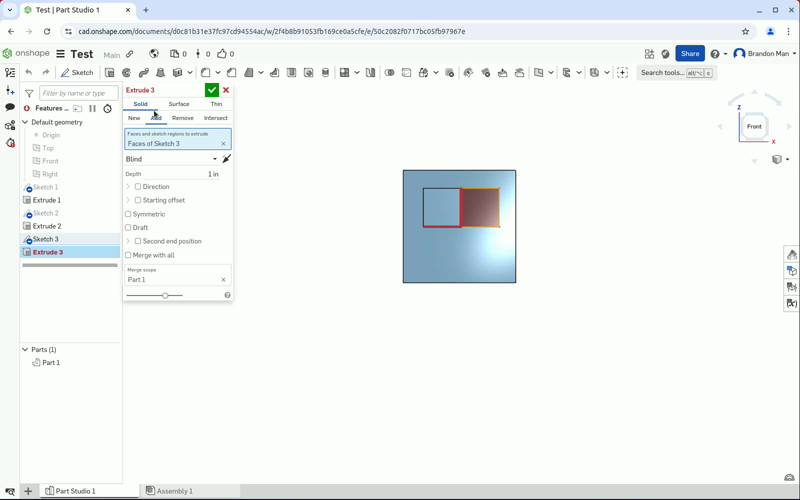
mouse_move(186, 120)
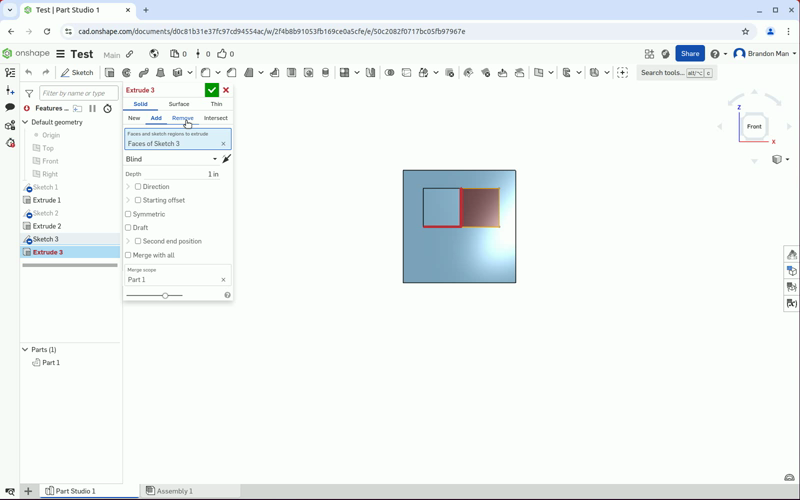
click(186, 120)
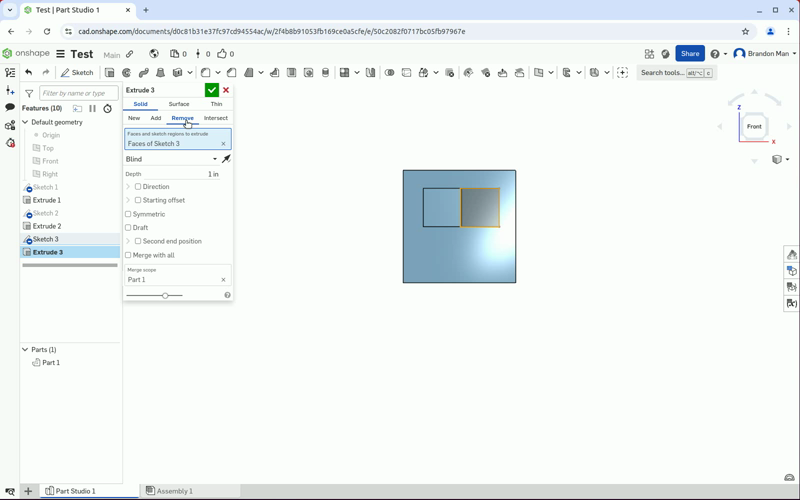
key(tab, 4)
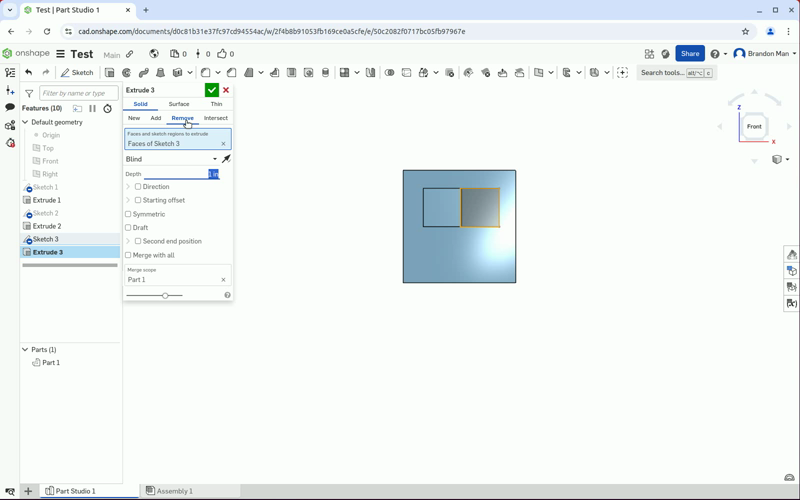
text(23.108)
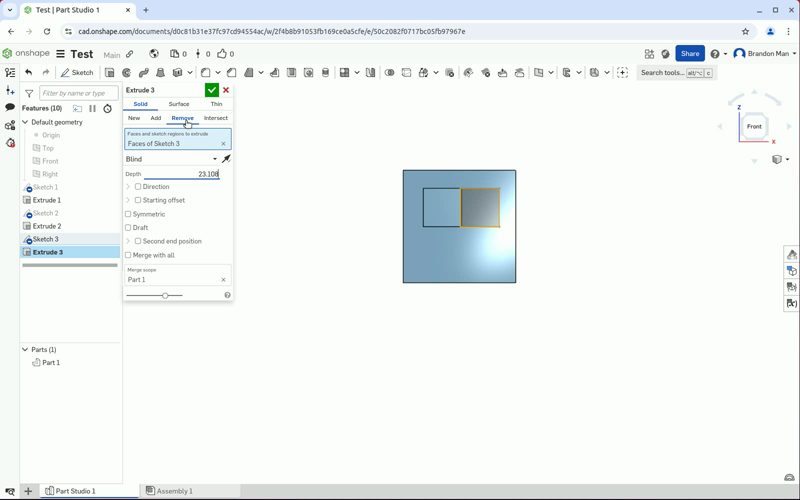
key(tab, 6)
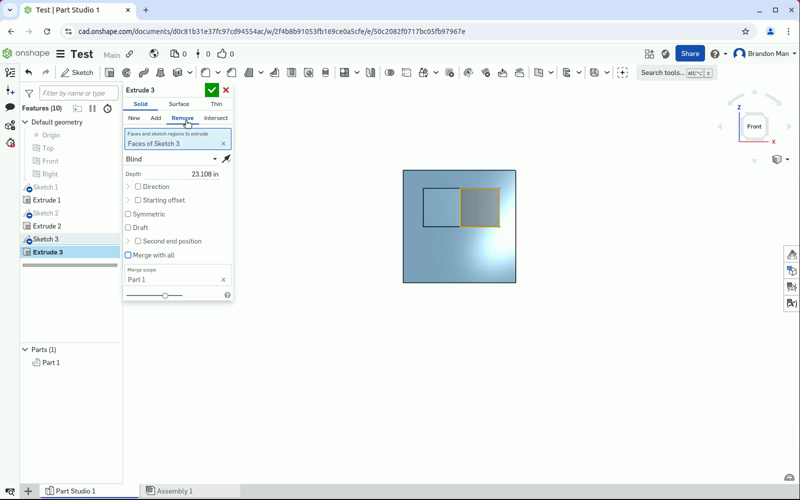
key(space)
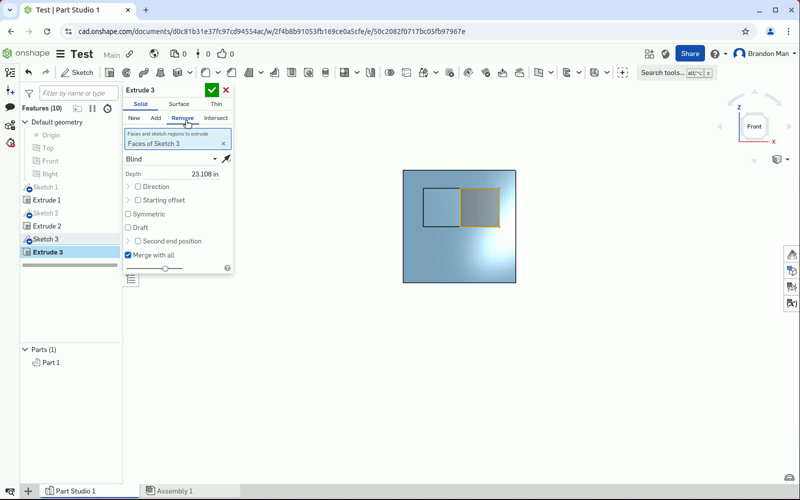
key(enter)
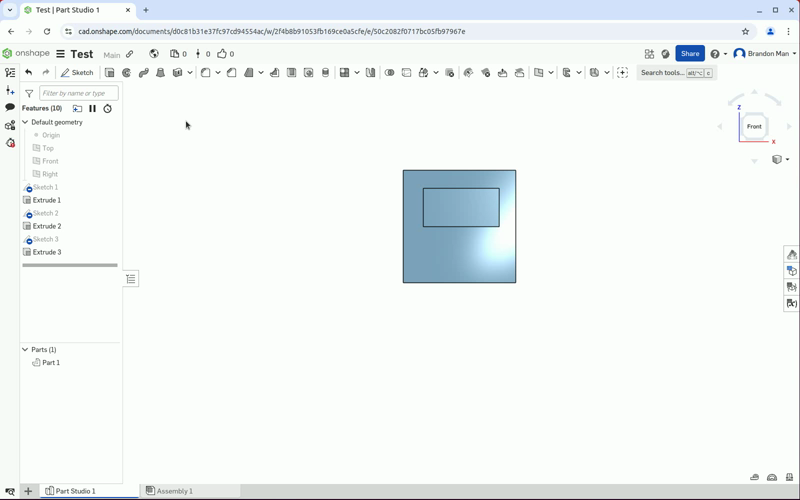
key(shift+h)
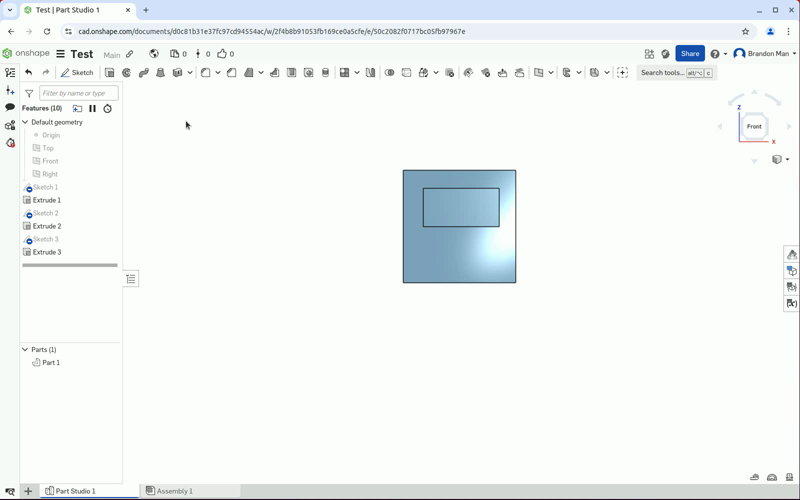
key(shift+h)
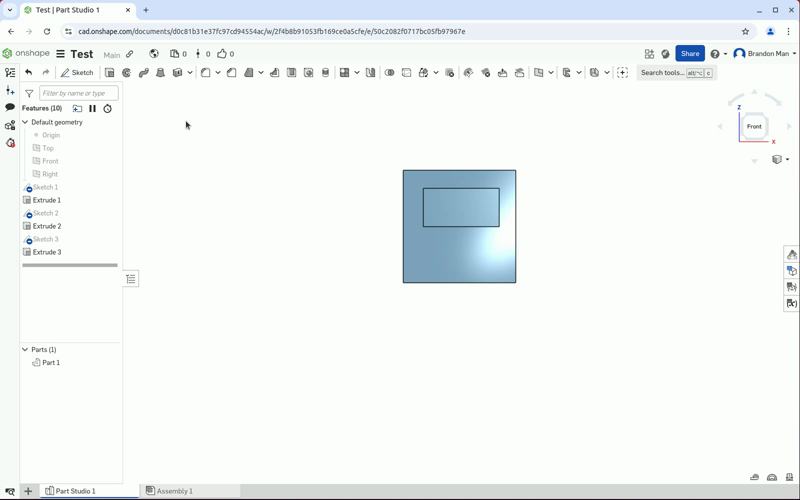
mouse_move(73, 189)
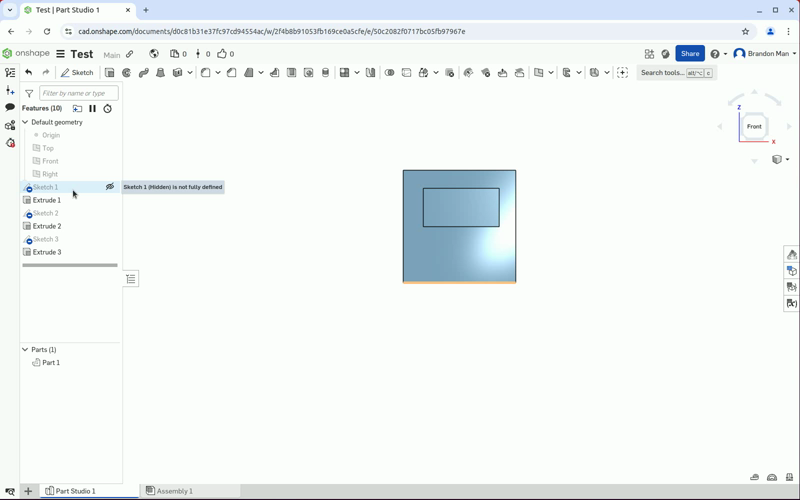
click(73, 189)
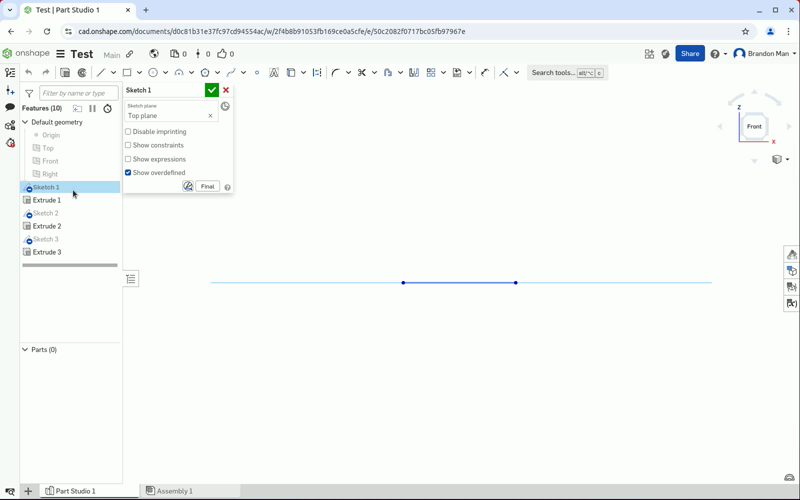
mouse_move(229, 92)
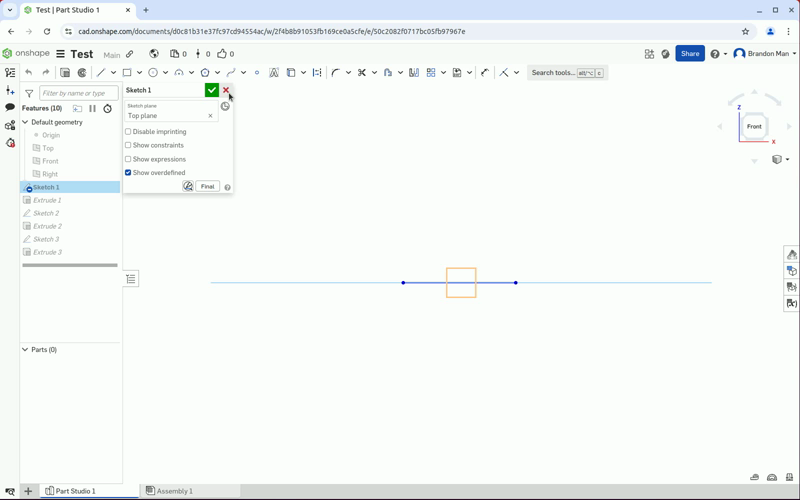
click(229, 92)
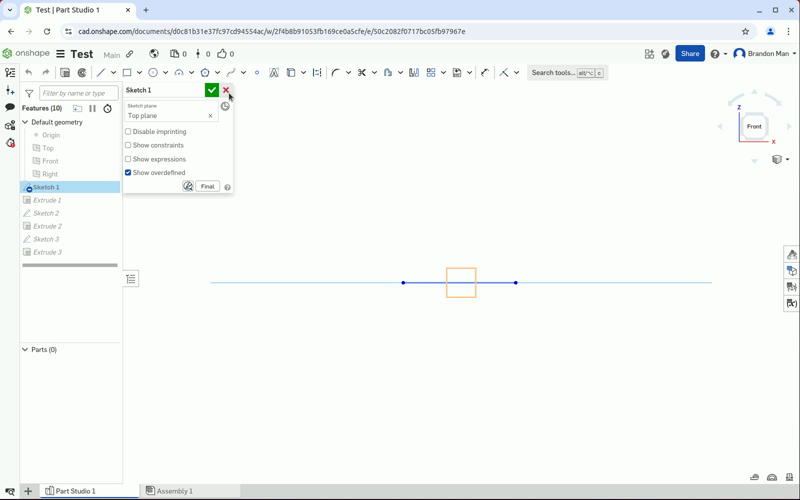
key(shift+s)
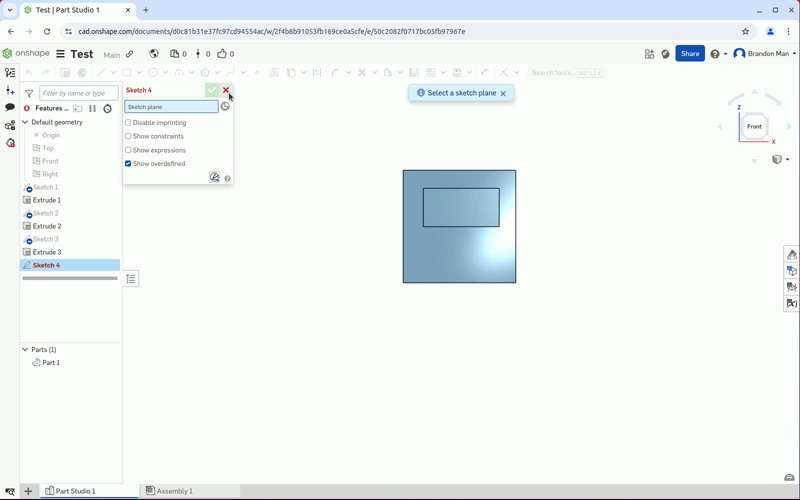
mouse_move(73, 163)
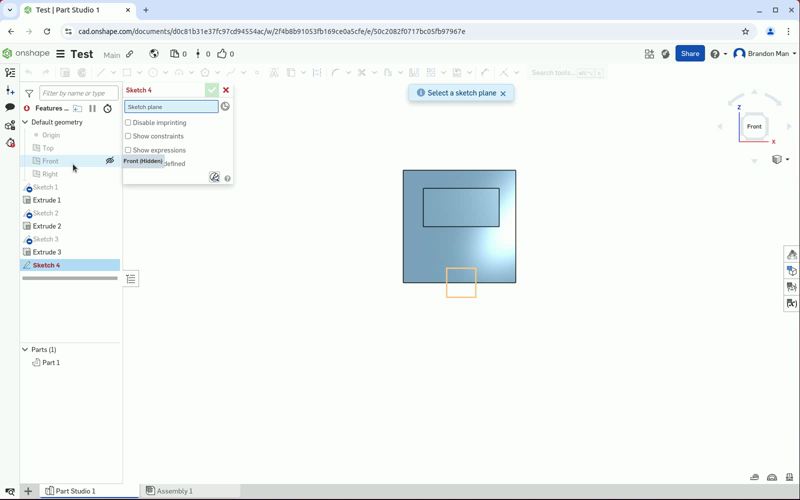
click(73, 163)
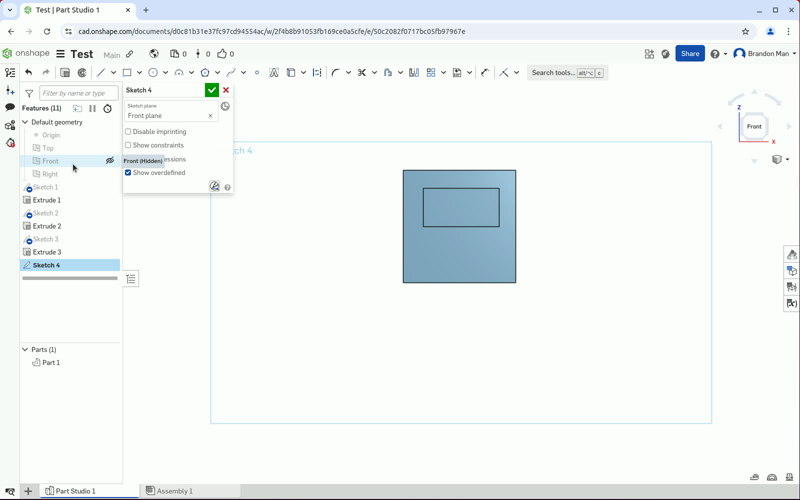
mouse_move(73, 352)
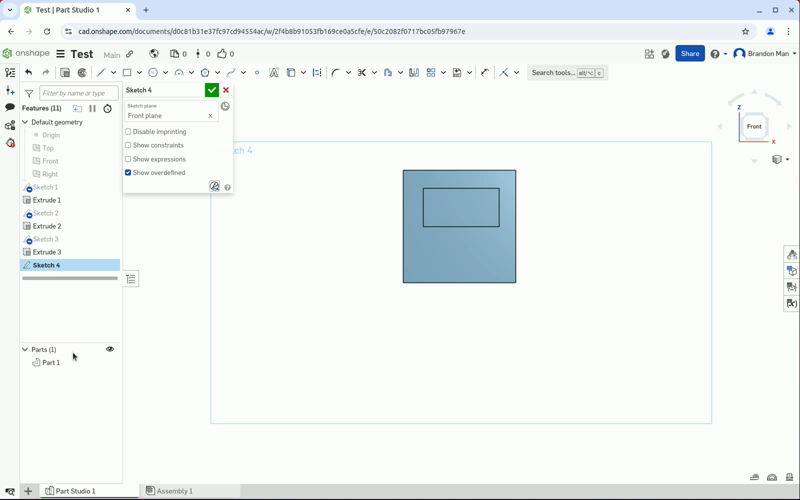
key(y)
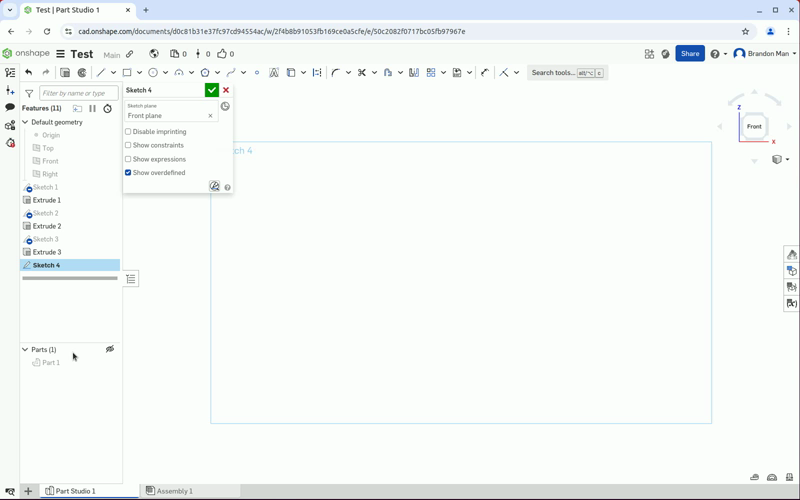
key(l)
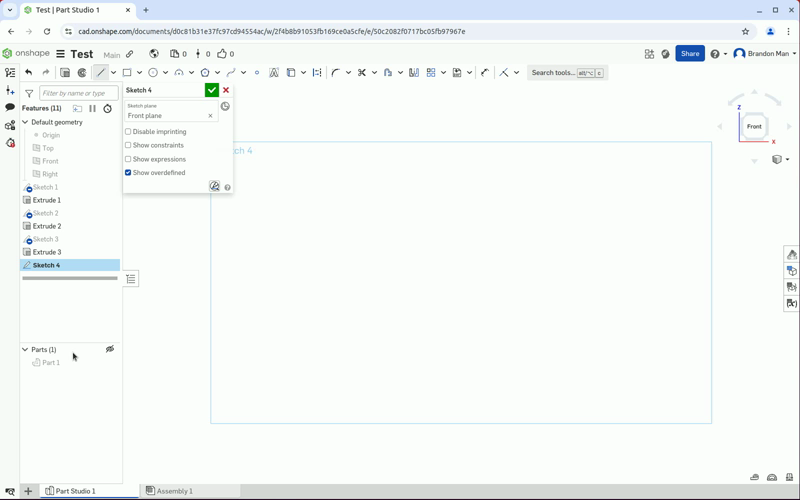
key_down(shift)
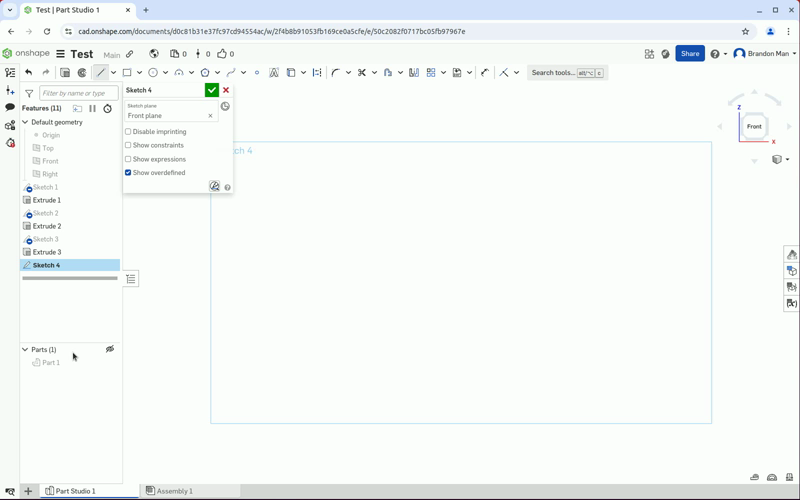
mouse_move(460, 264)
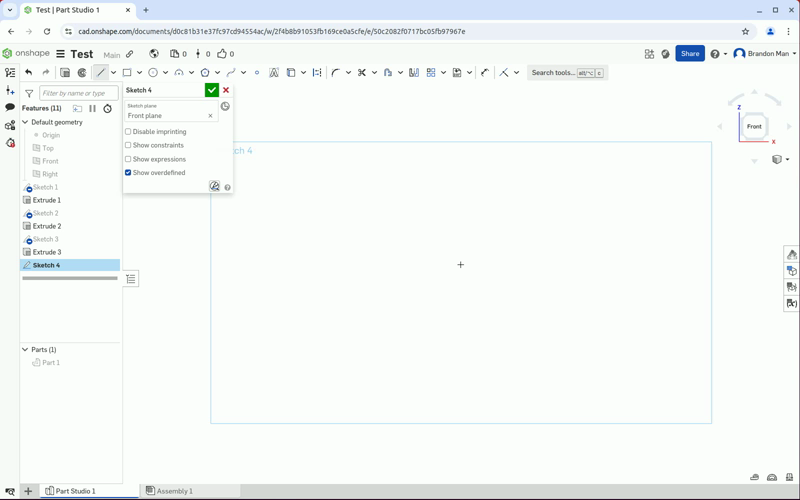
click(460, 264)
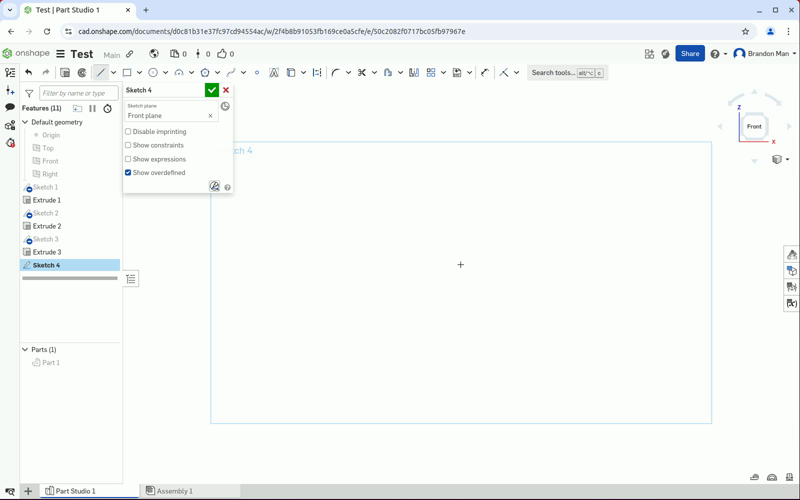
key_up(shift)
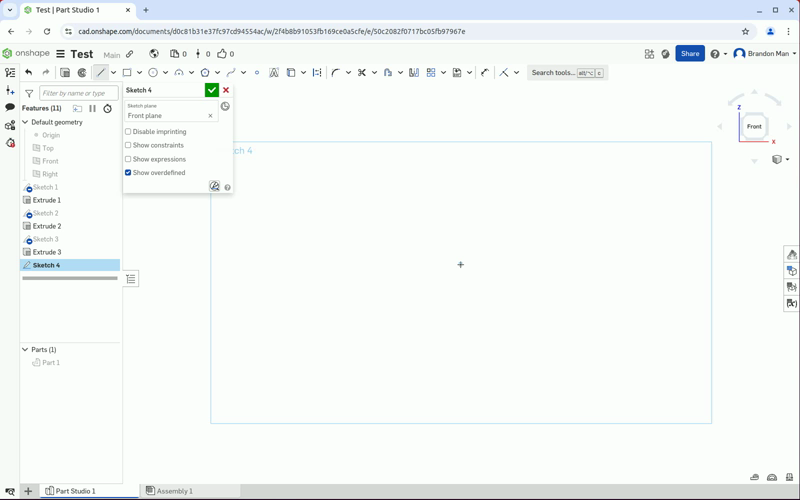
key_down(shift)
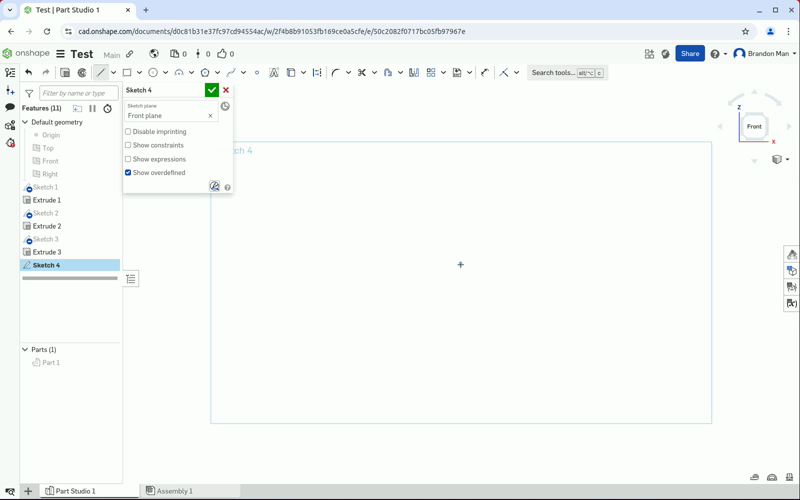
mouse_move(490, 264)
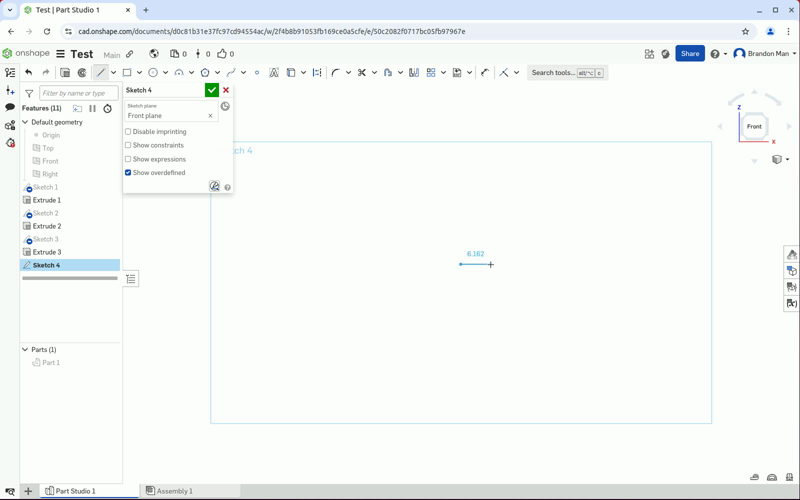
mouse_move(499, 264)
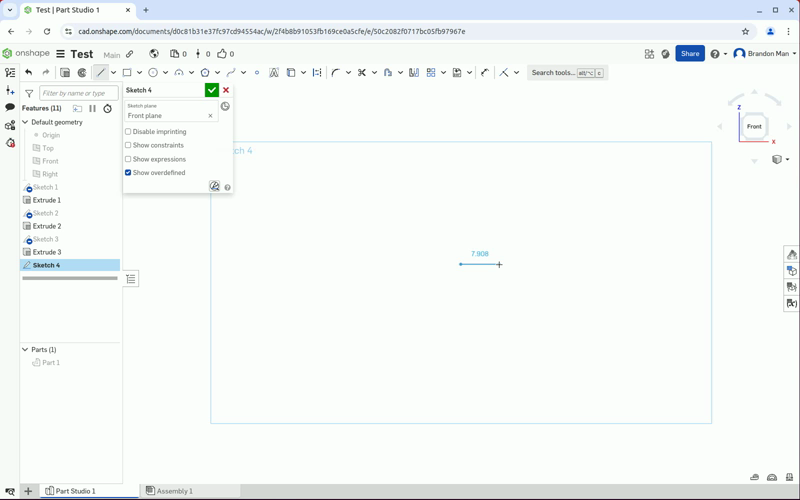
click(499, 264)
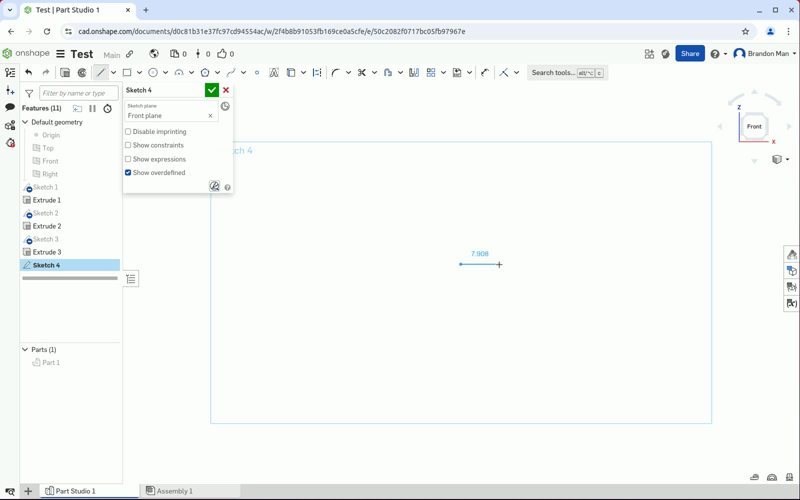
key_up(shift)
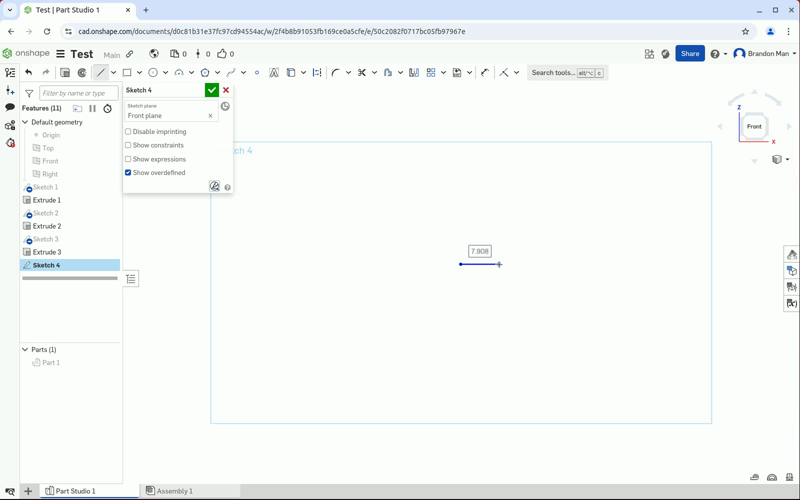
key_down(shift)
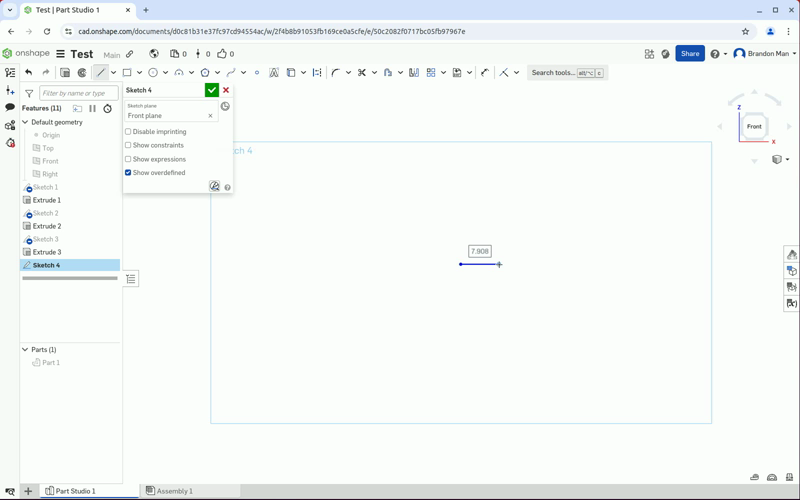
mouse_move(529, 264)
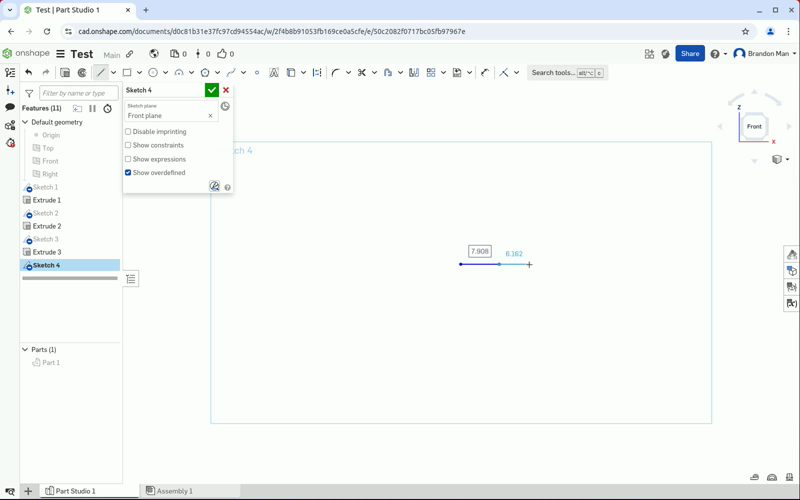
mouse_move(499, 225)
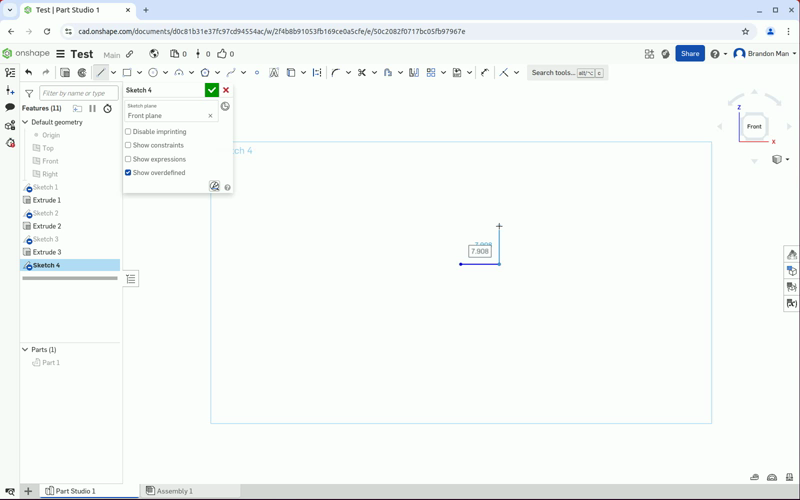
click(499, 225)
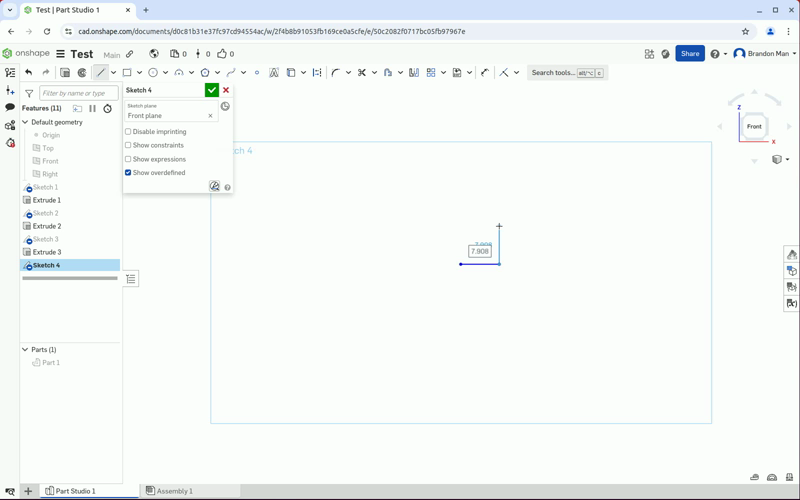
key_up(shift)
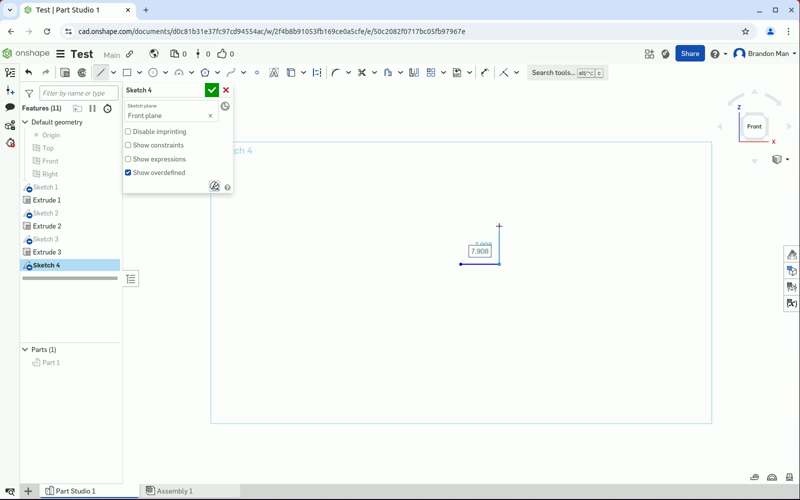
key_down(shift)
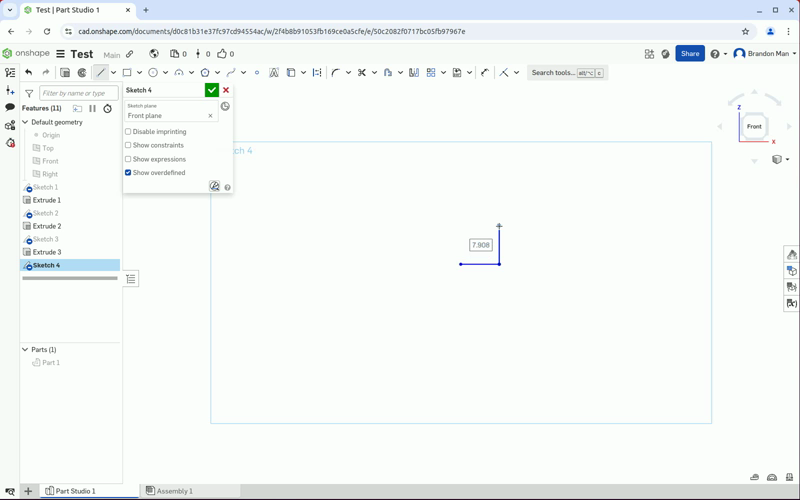
mouse_move(529, 225)
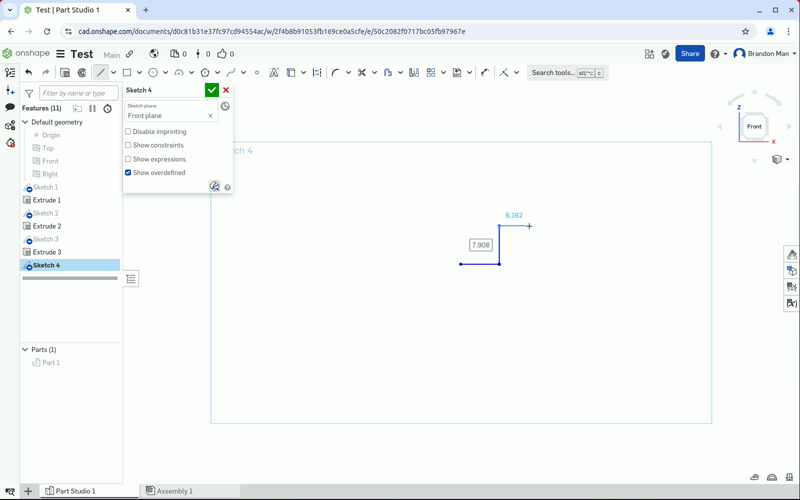
mouse_move(460, 225)
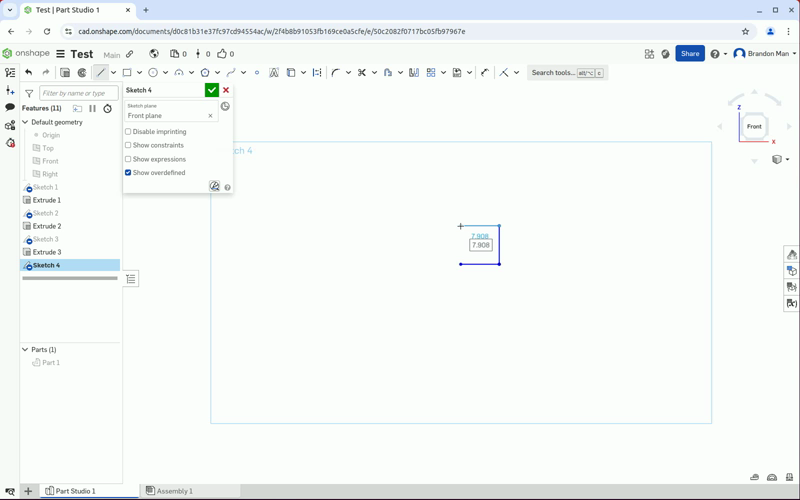
click(460, 225)
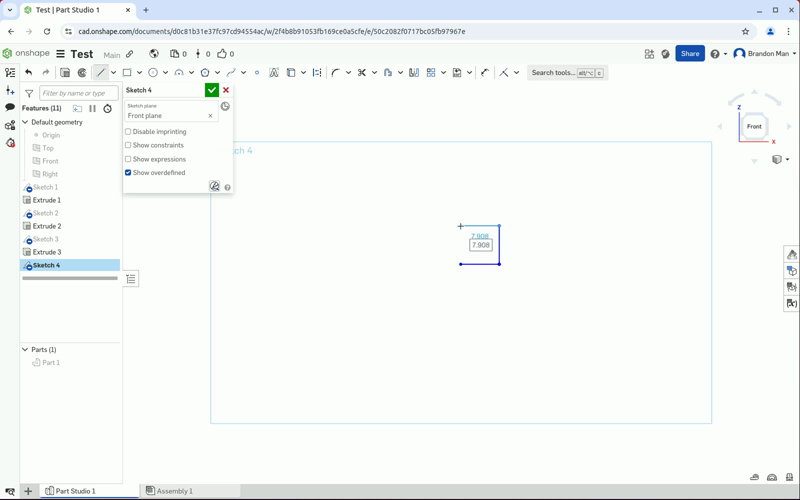
key_up(shift)
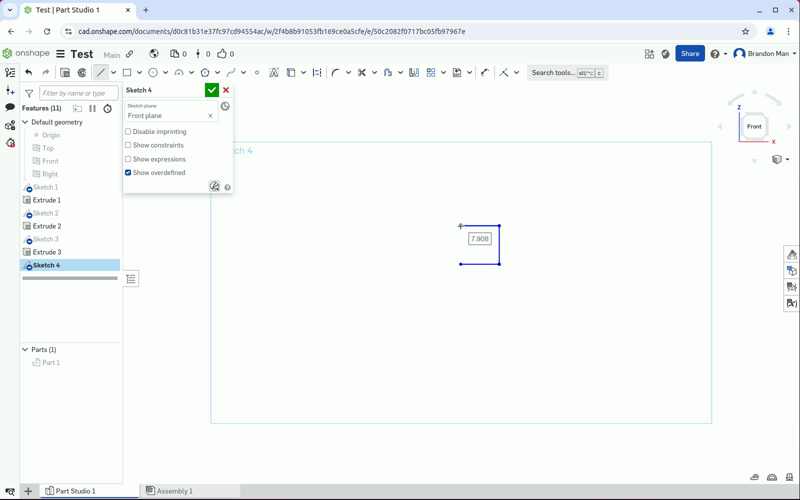
mouse_move(490, 225)
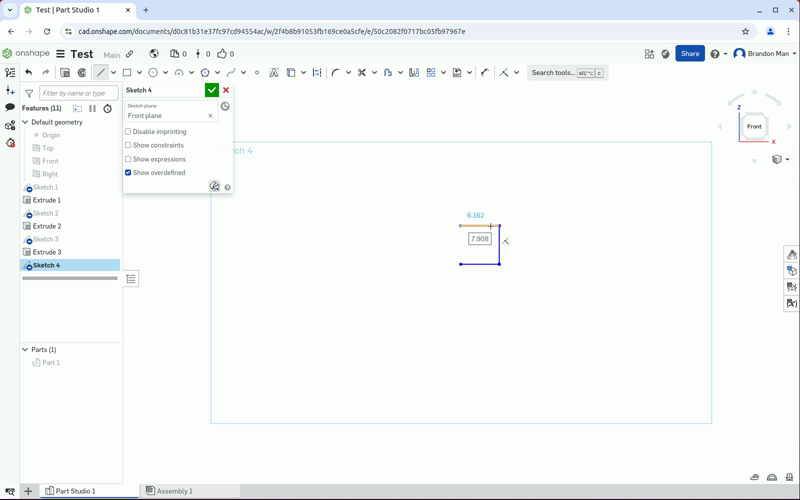
key_down(shift)
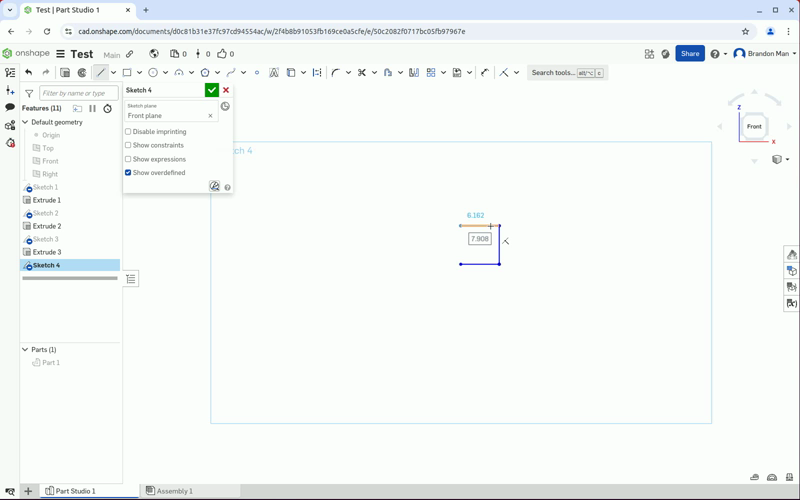
mouse_move(460, 264)
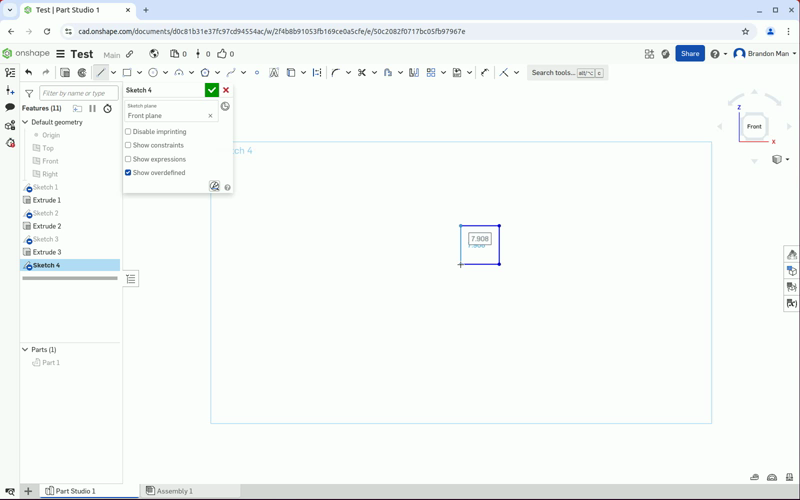
key_up(shift)
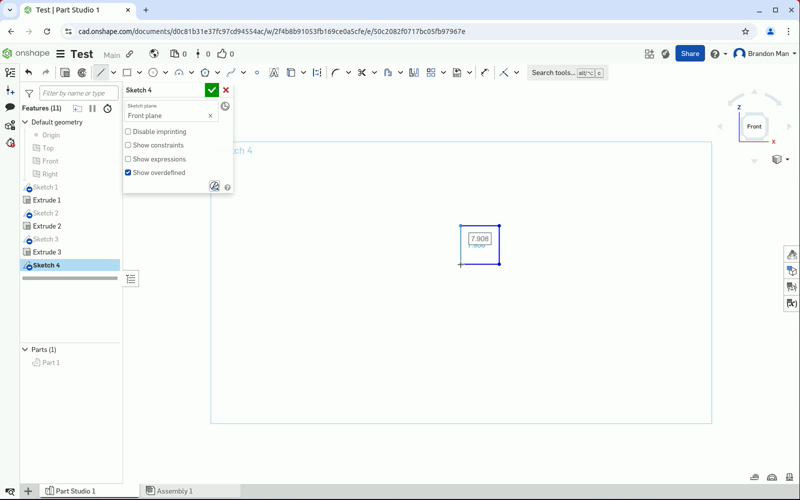
click(460, 264)
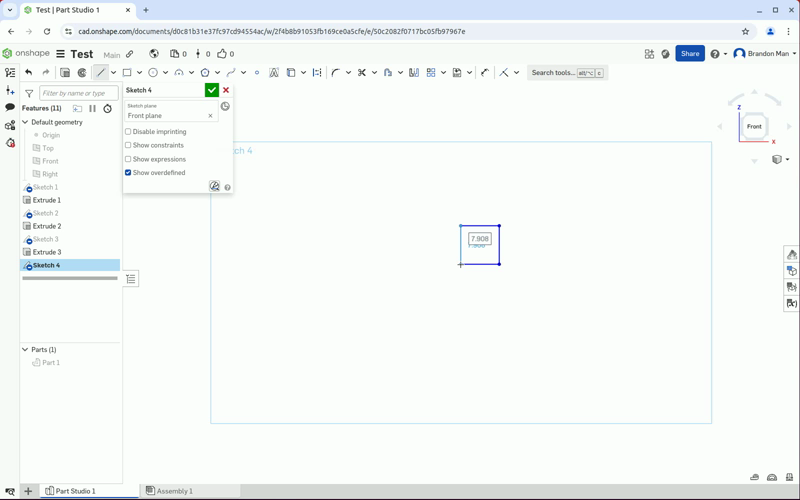
key(esc)
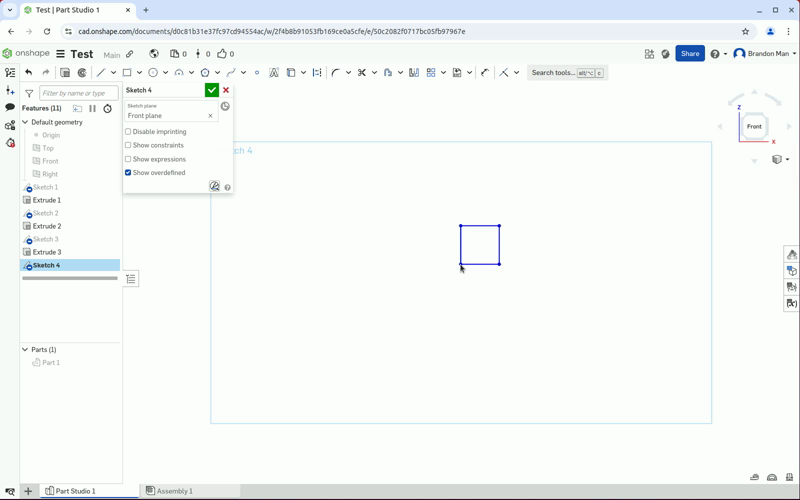
mouse_move(470, 248)
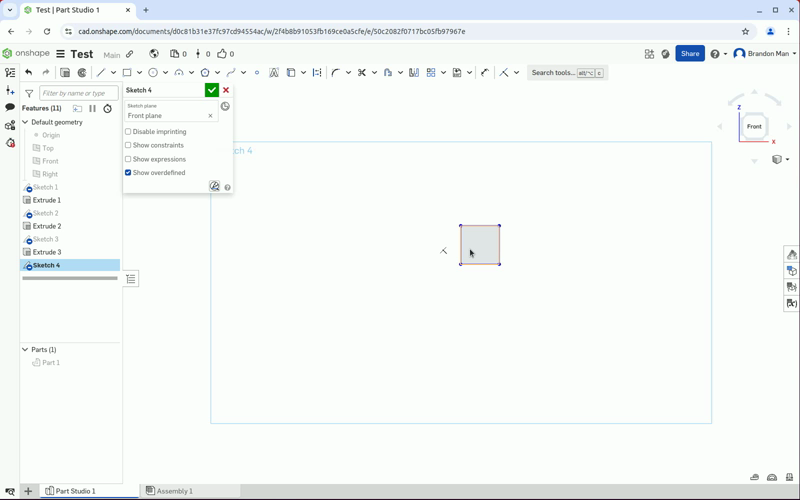
scroll(6)
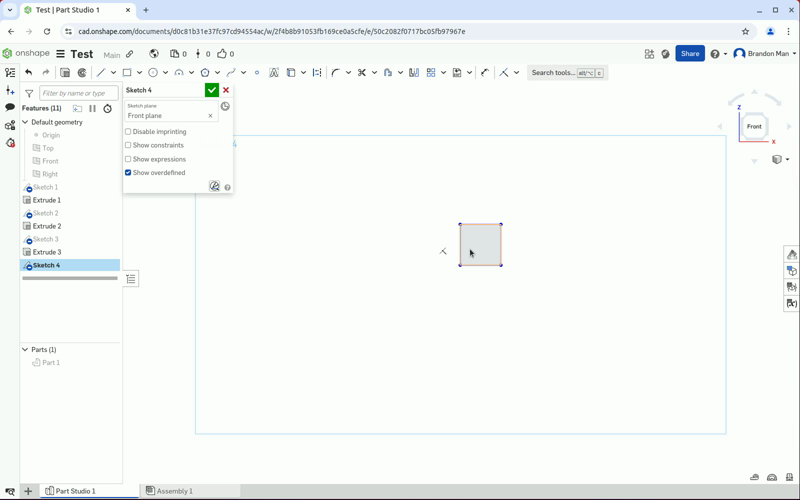
scroll(6)
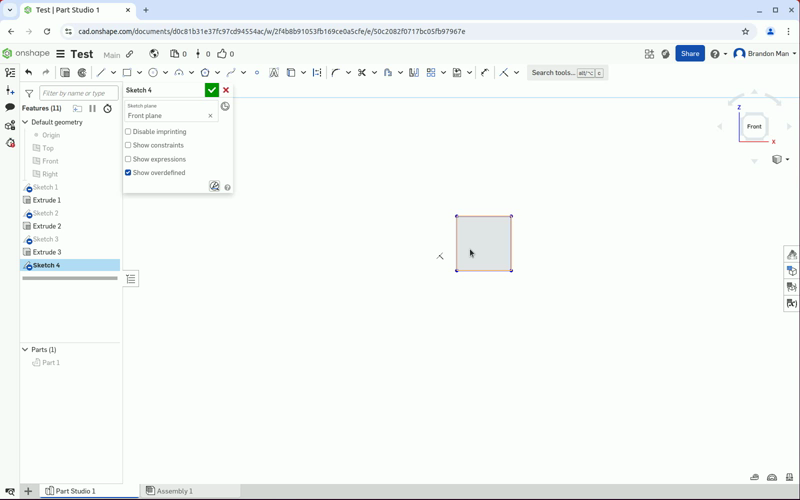
scroll(6)
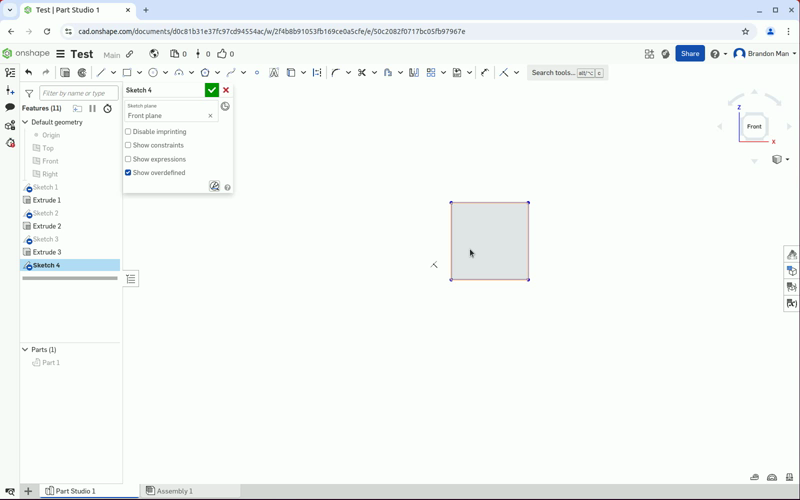
scroll(6)
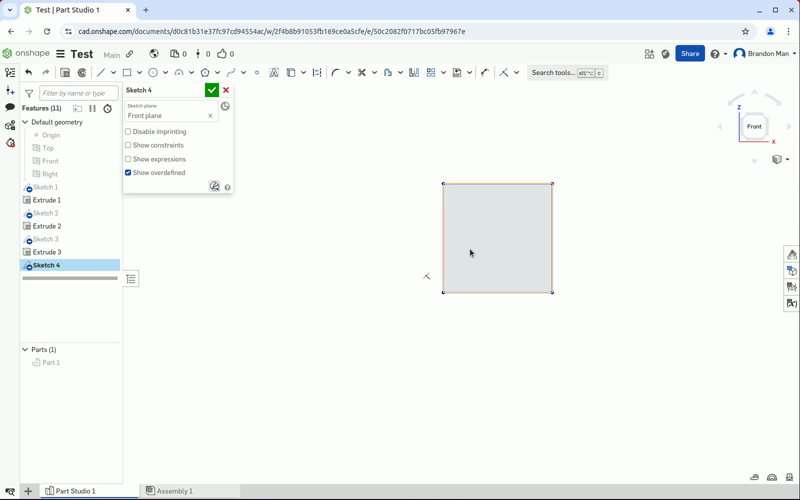
scroll(6)
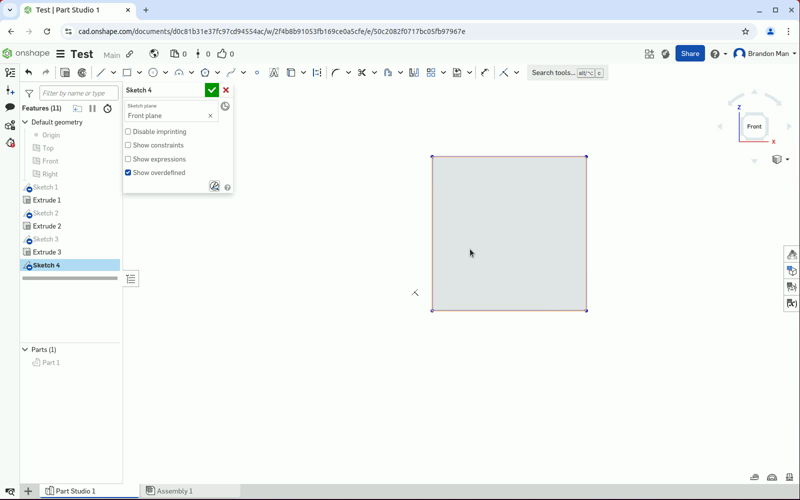
scroll(6)
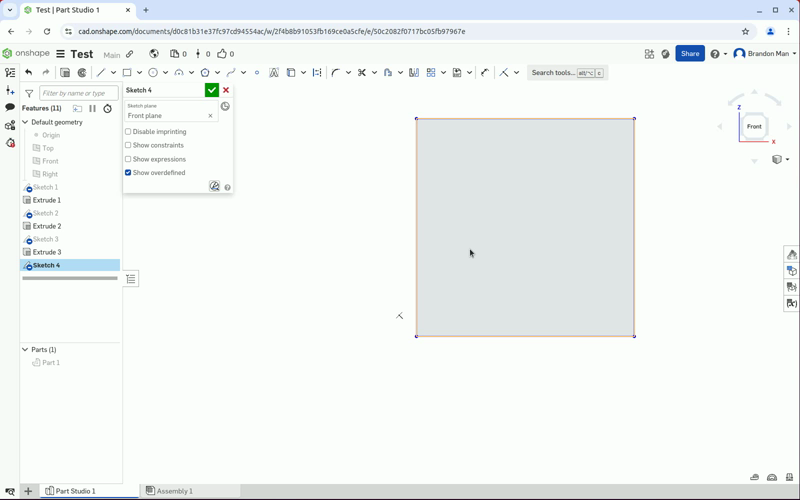
scroll(6)
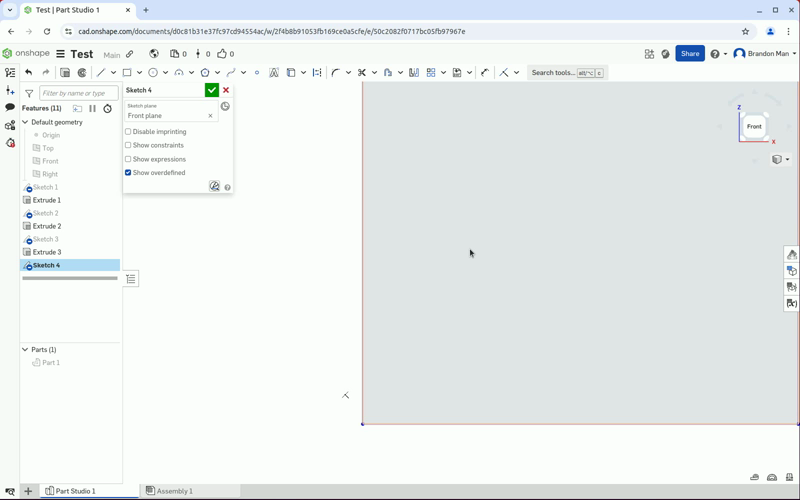
click(470, 248)
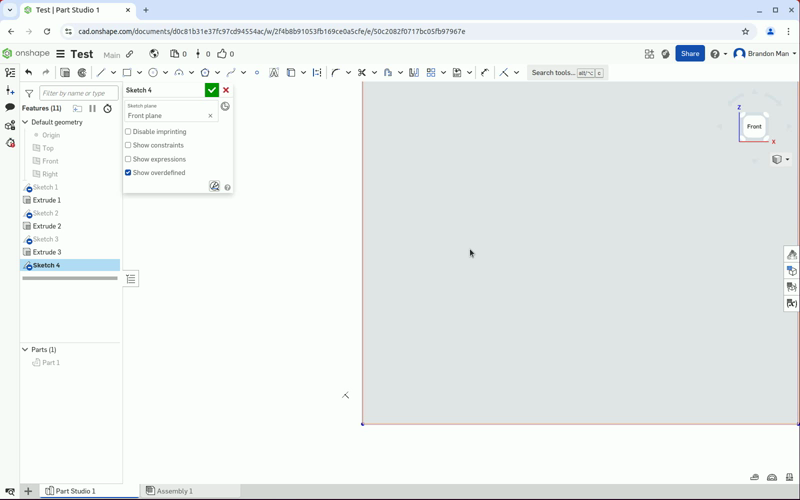
scroll(-6)
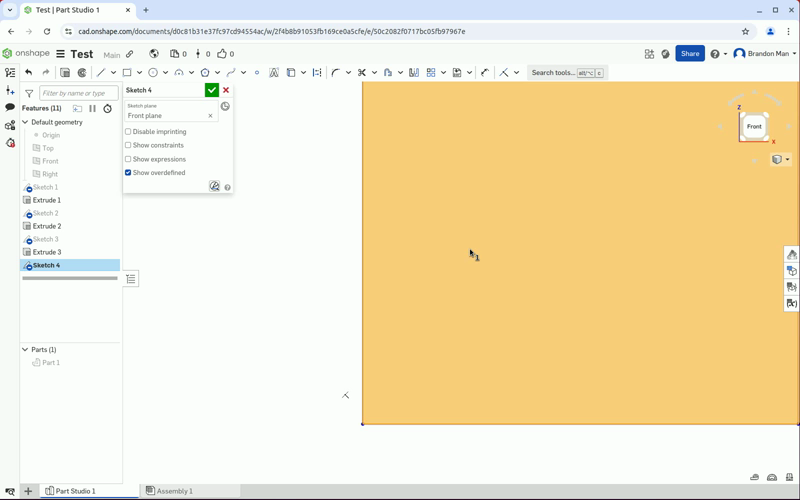
scroll(-6)
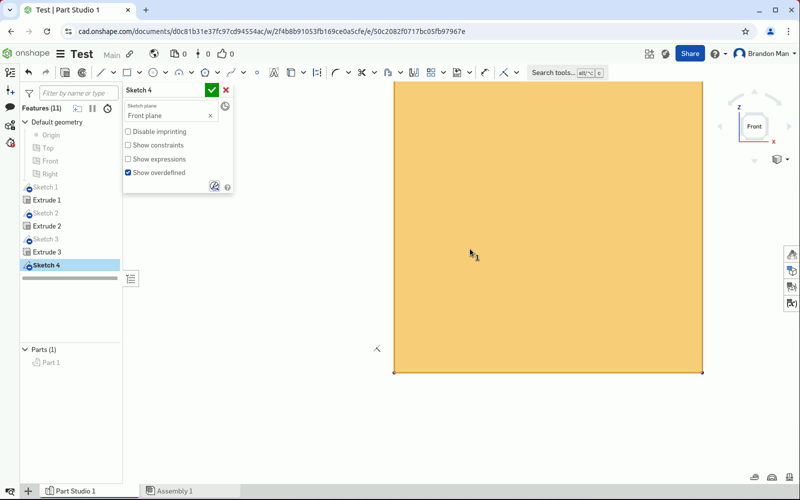
scroll(-6)
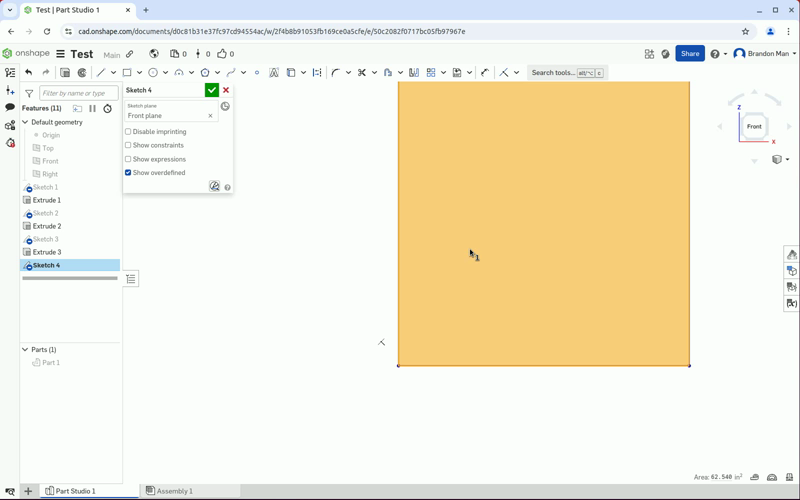
scroll(-6)
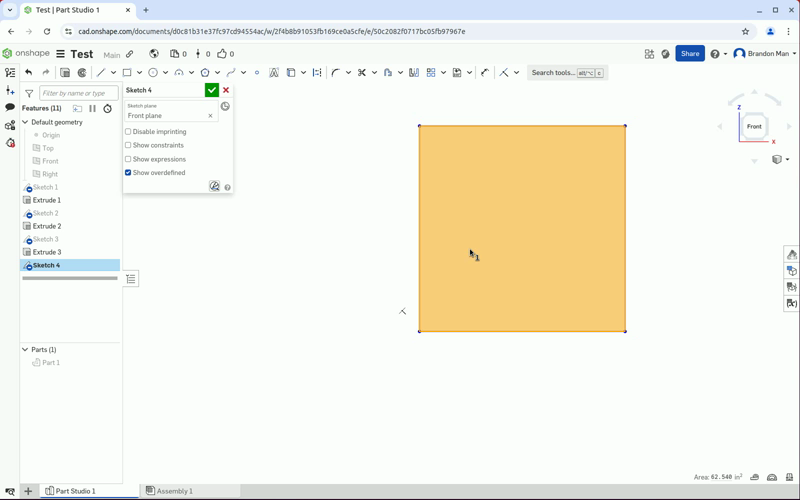
scroll(-6)
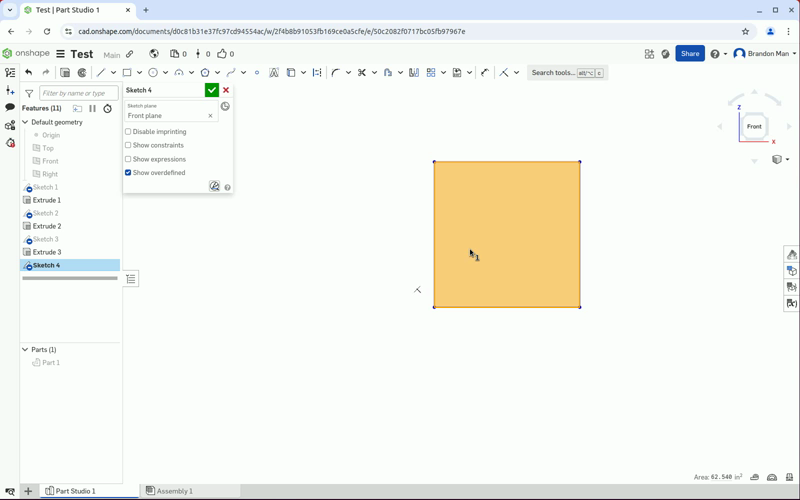
scroll(-6)
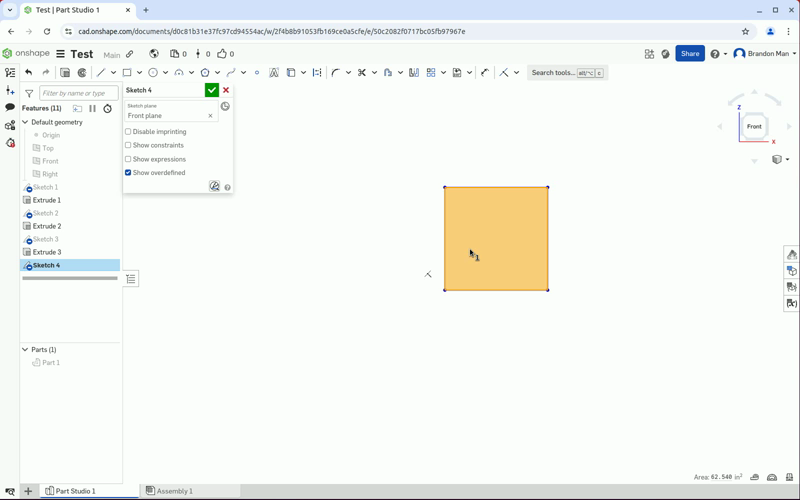
scroll(-6)
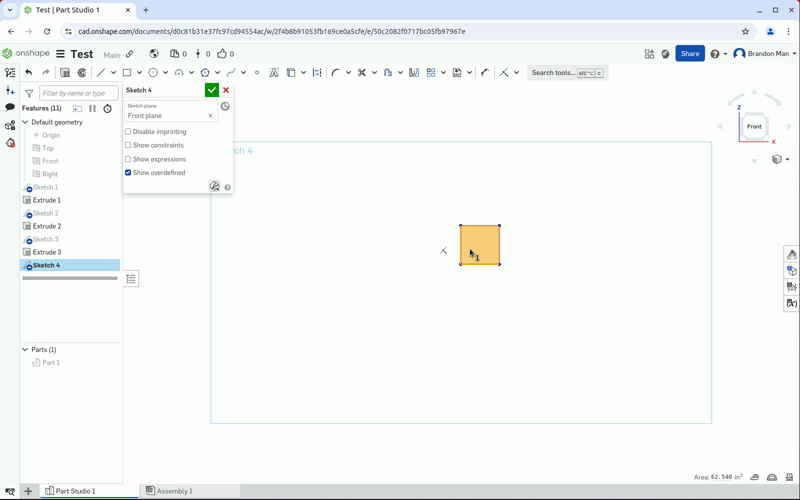
mouse_move(73, 352)
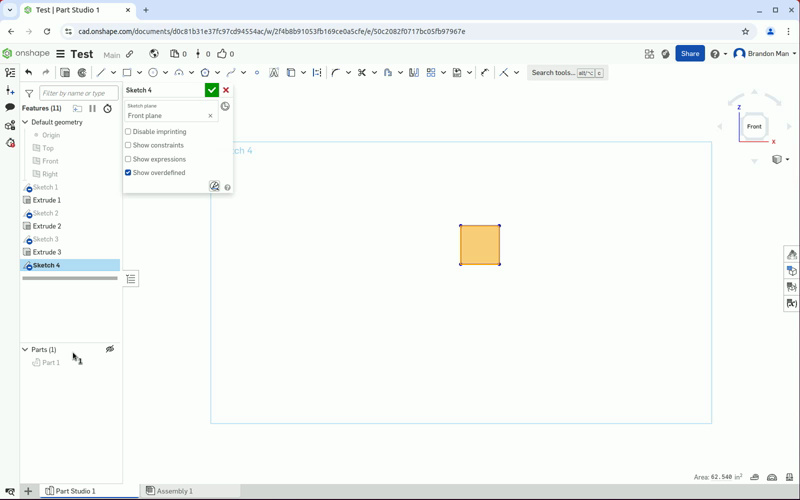
key(shift+y)
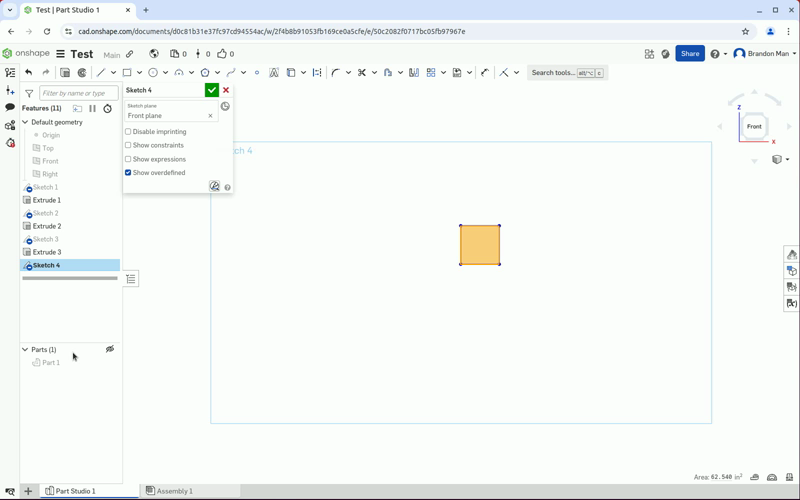
key(shift+e)
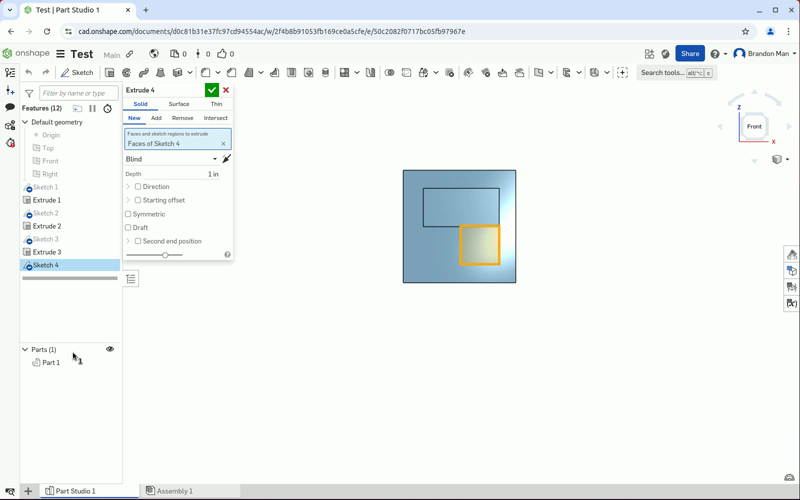
mouse_move(143, 106)
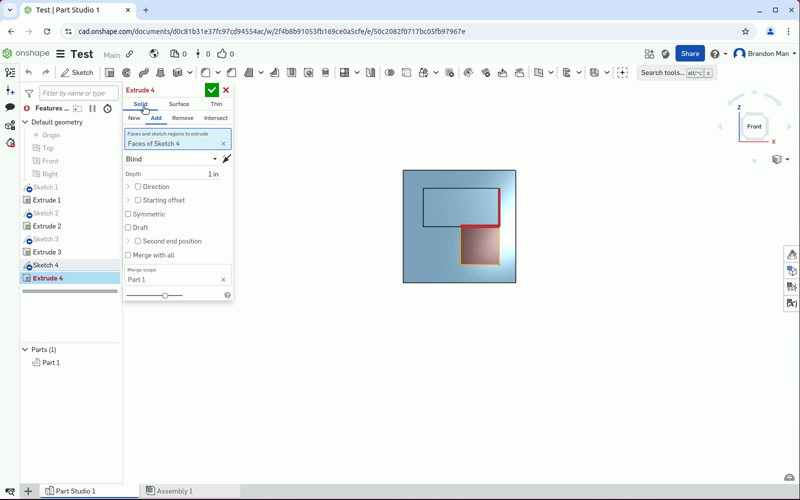
click(143, 106)
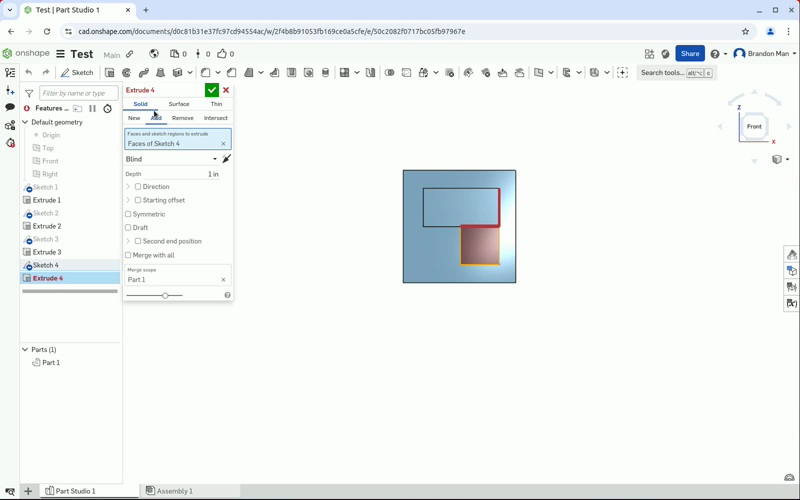
mouse_move(186, 120)
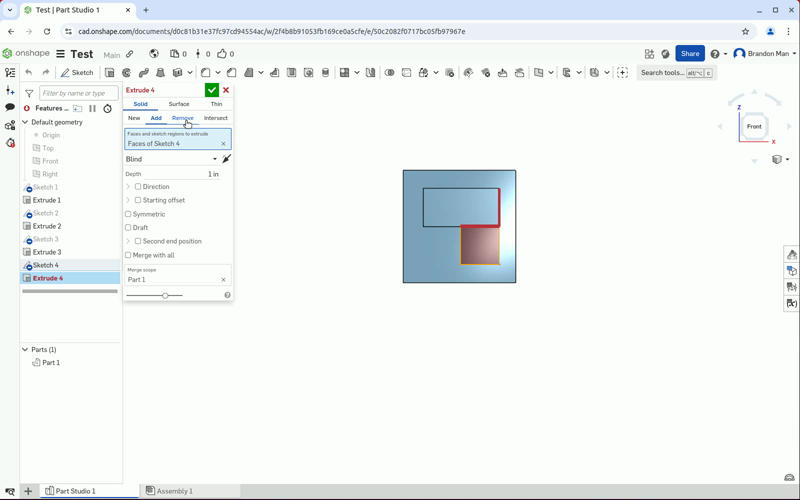
click(186, 120)
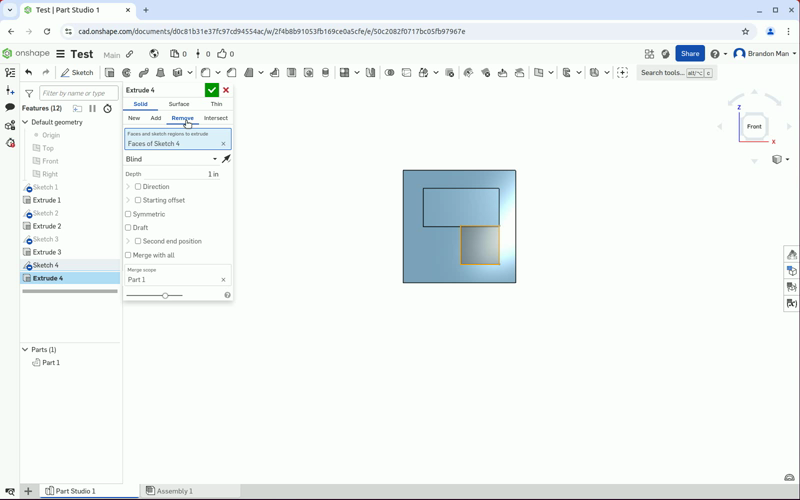
key(tab, 4)
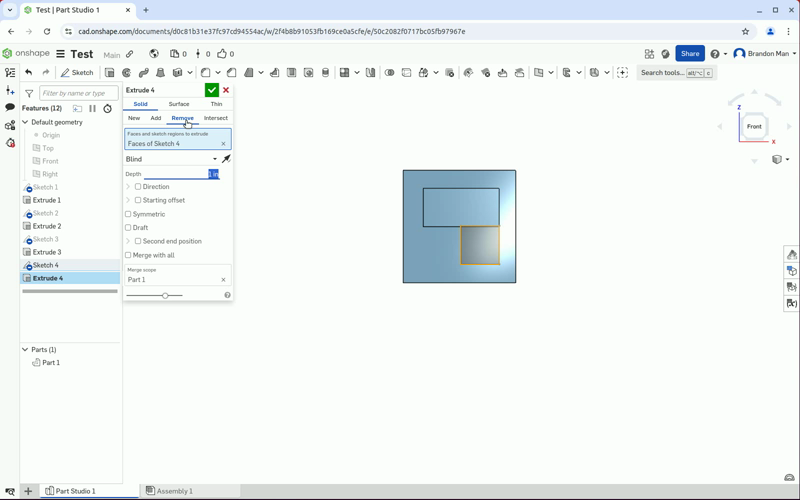
text(23.108)
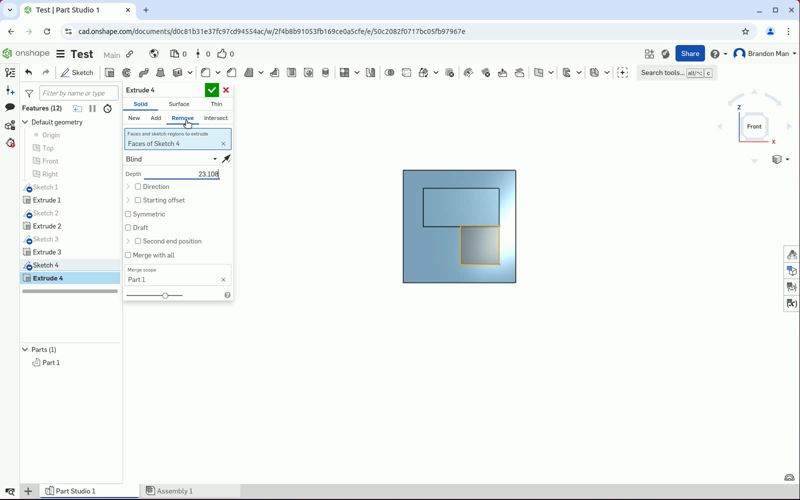
key(tab, 6)
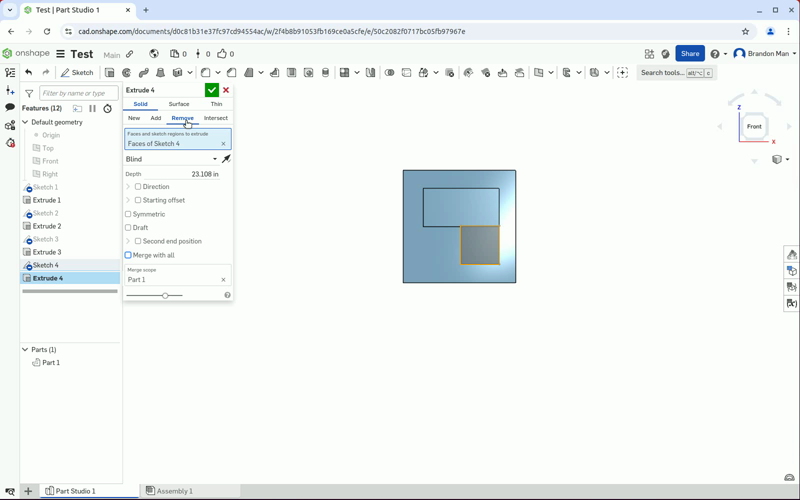
key(space)
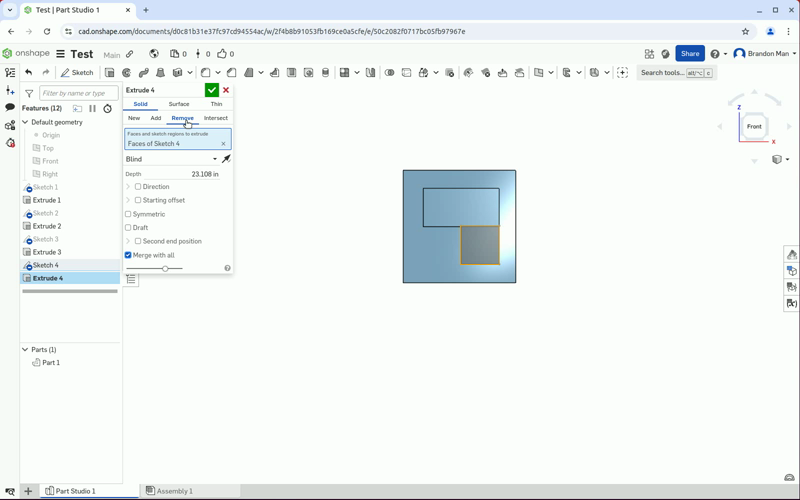
key(enter)
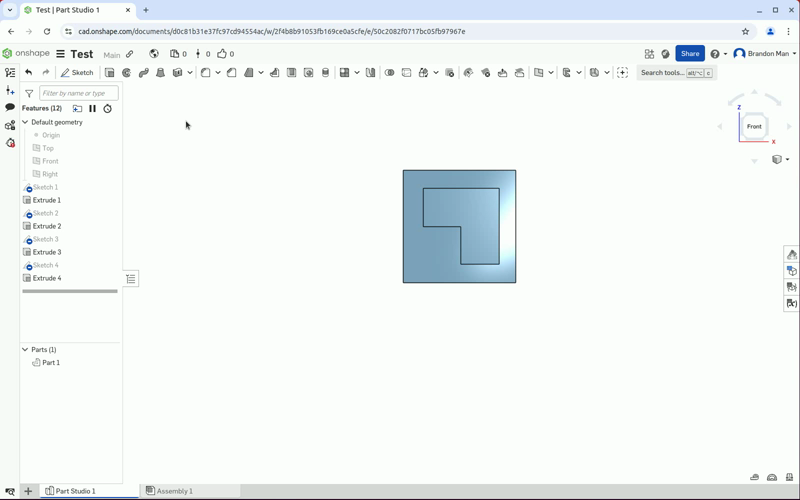
key(shift+h)
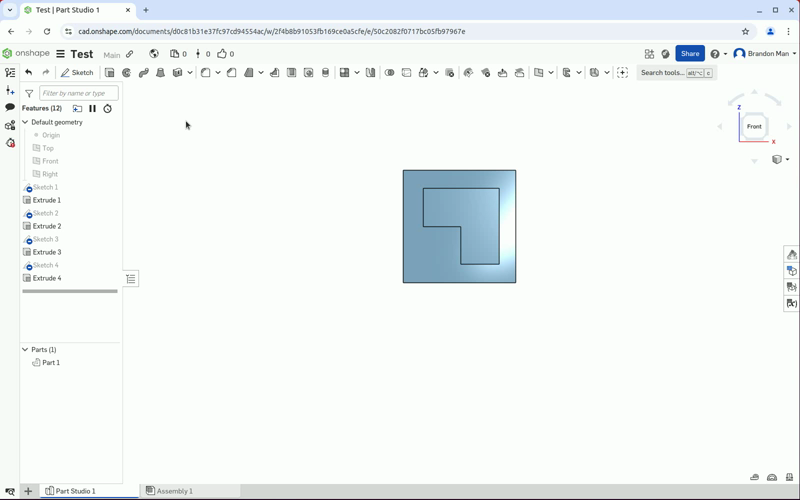
key(shift+h)
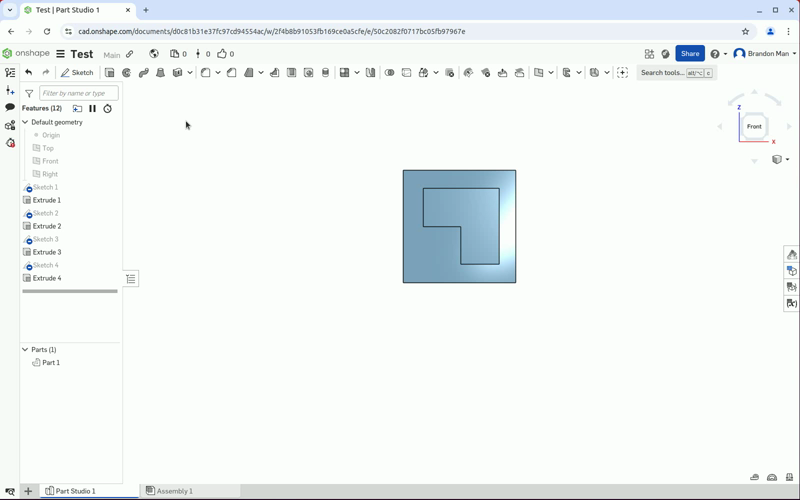
mouse_move(73, 189)
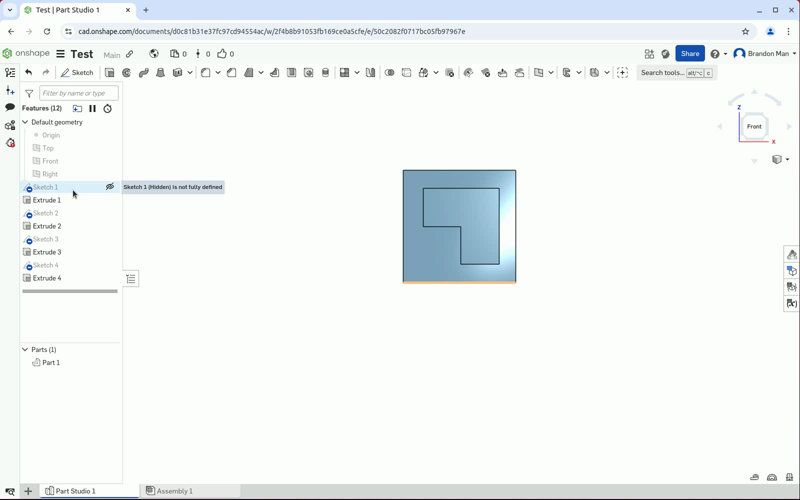
click(73, 189)
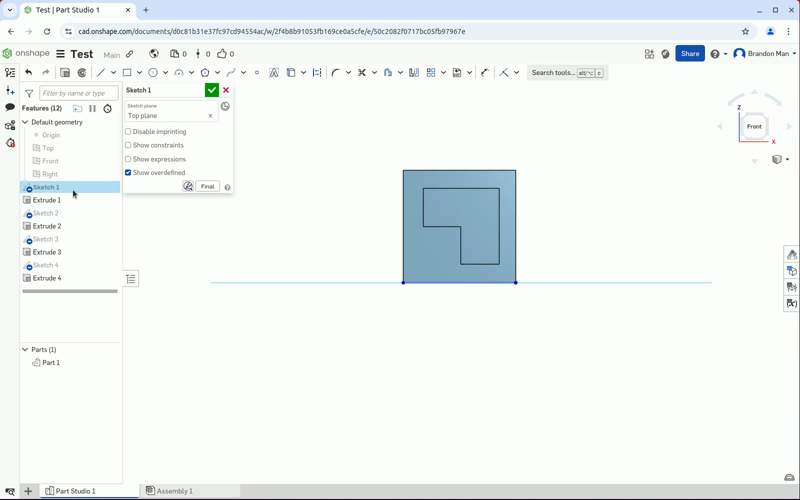
mouse_move(229, 92)
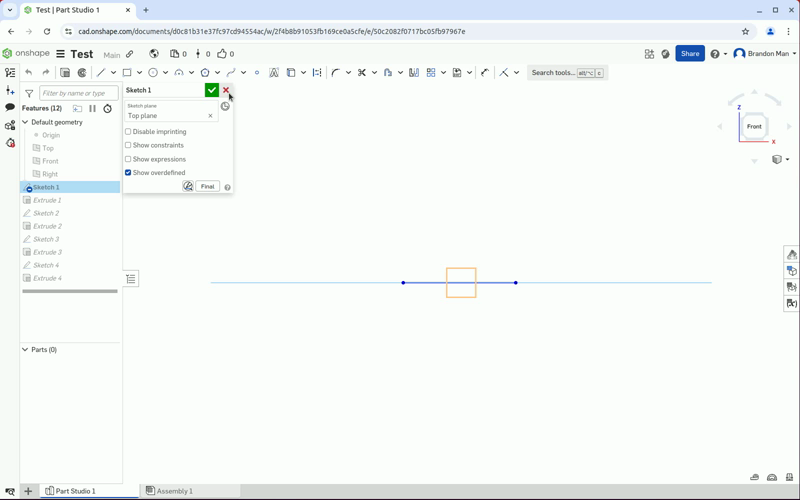
click(229, 92)
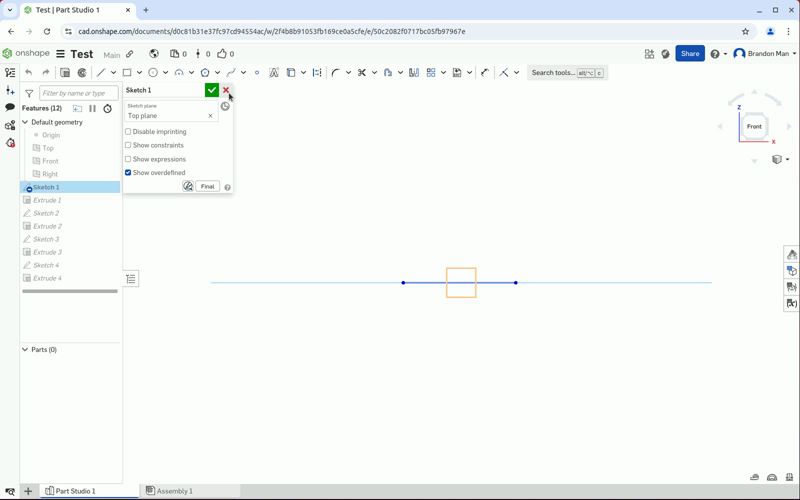
key(shift+s)
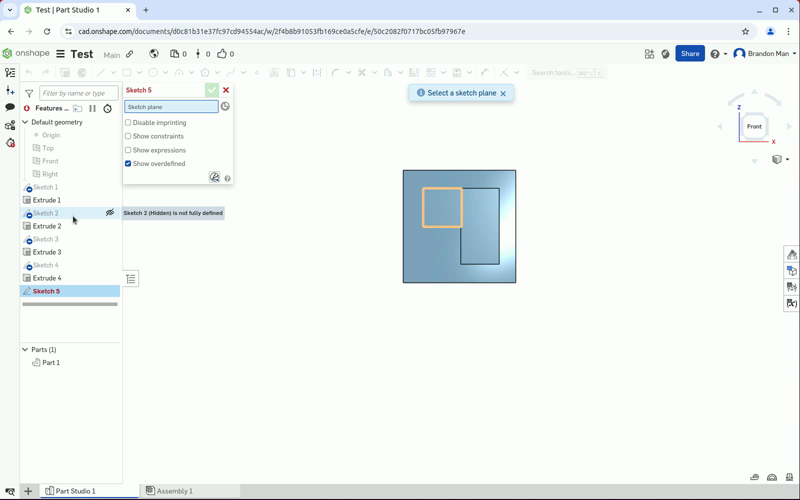
scroll(3)
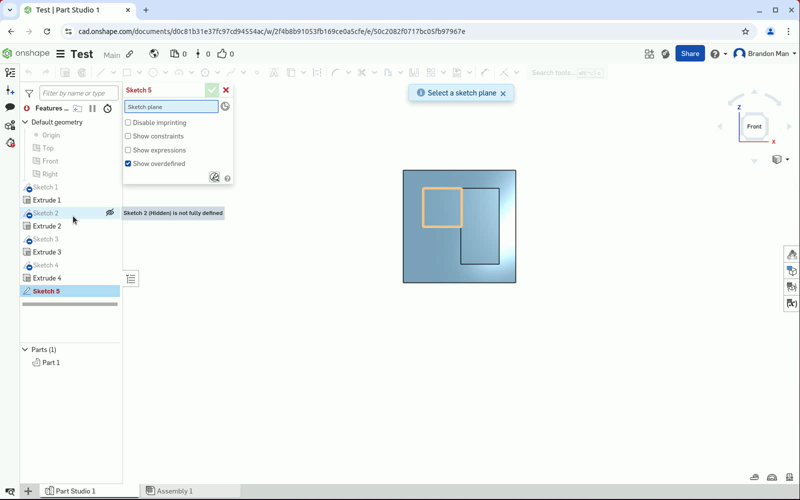
mouse_move(73, 163)
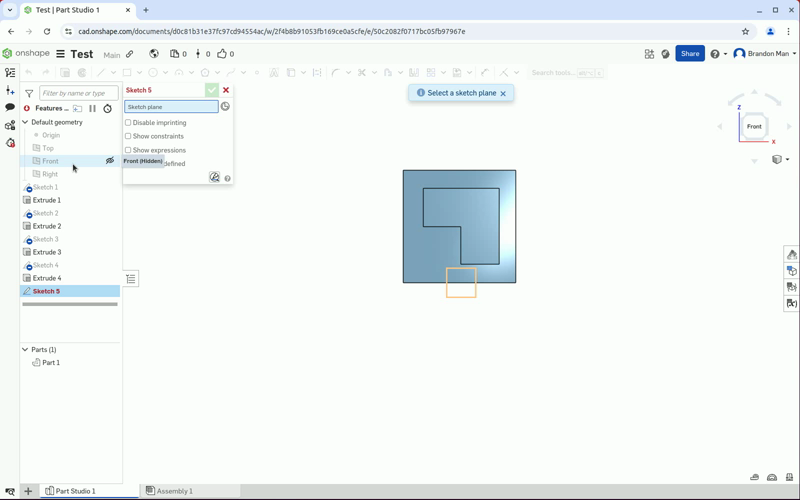
click(73, 163)
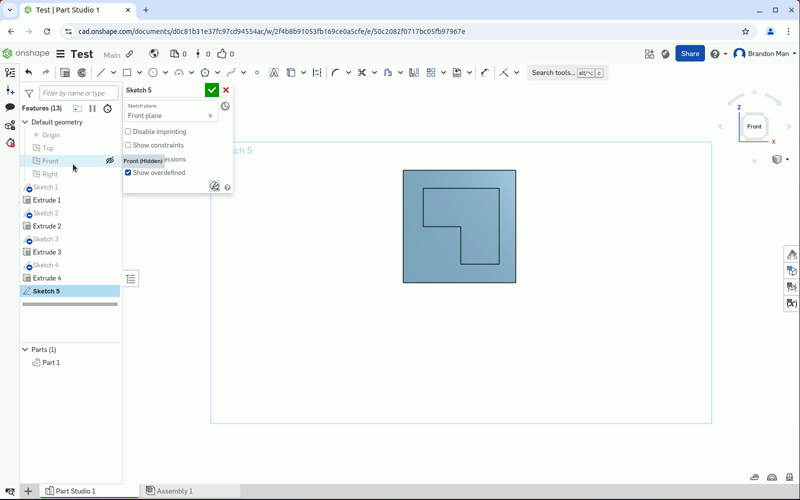
mouse_move(73, 352)
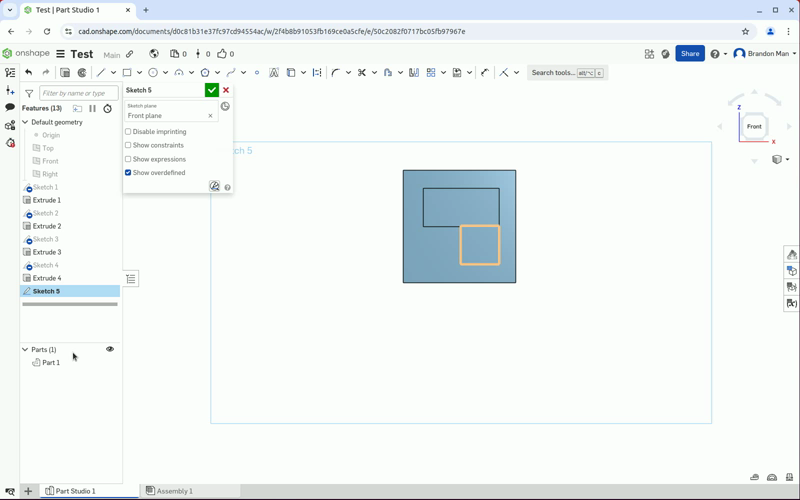
key(y)
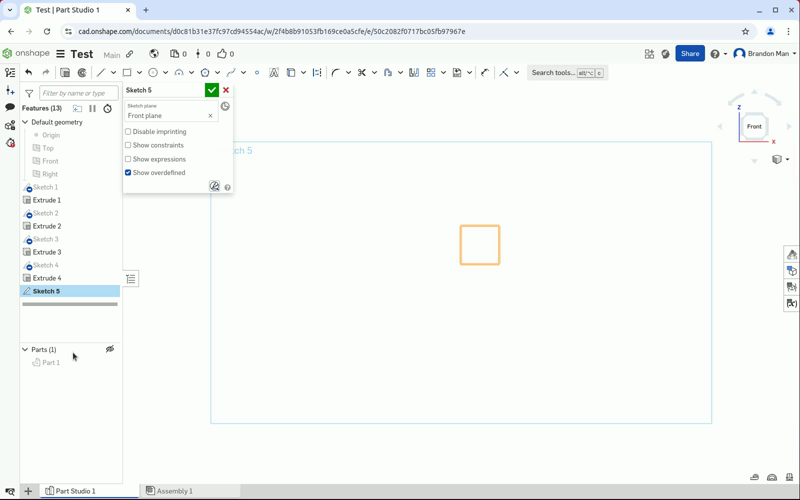
key(l)
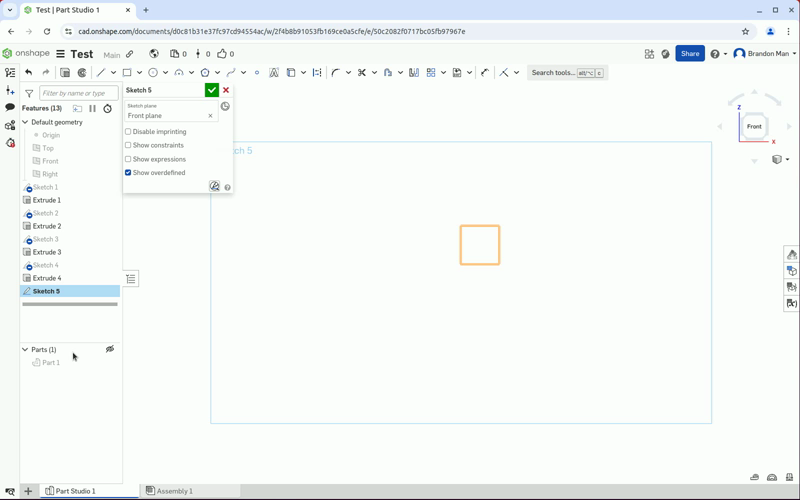
key_down(shift)
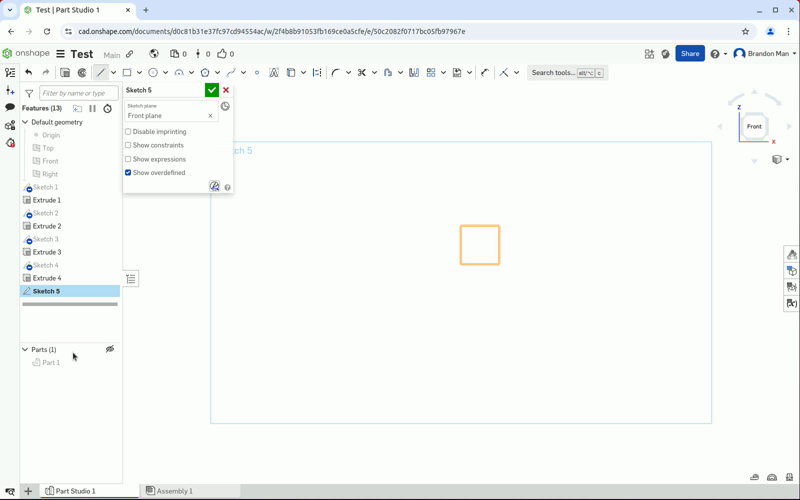
mouse_move(423, 264)
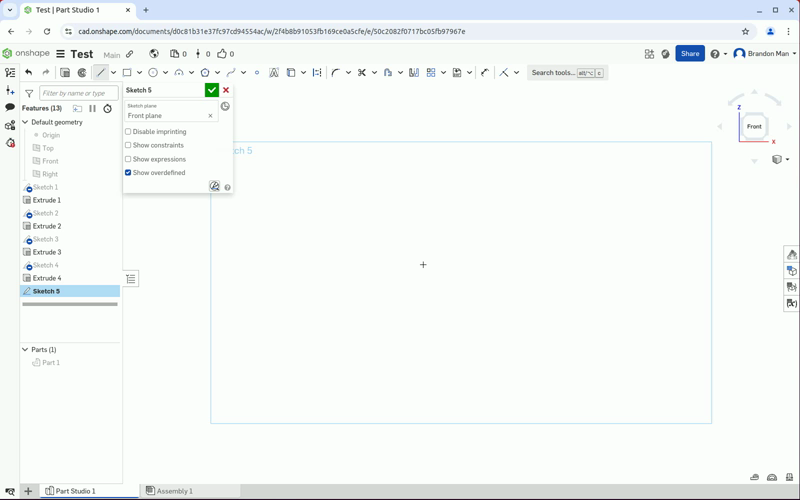
click(423, 264)
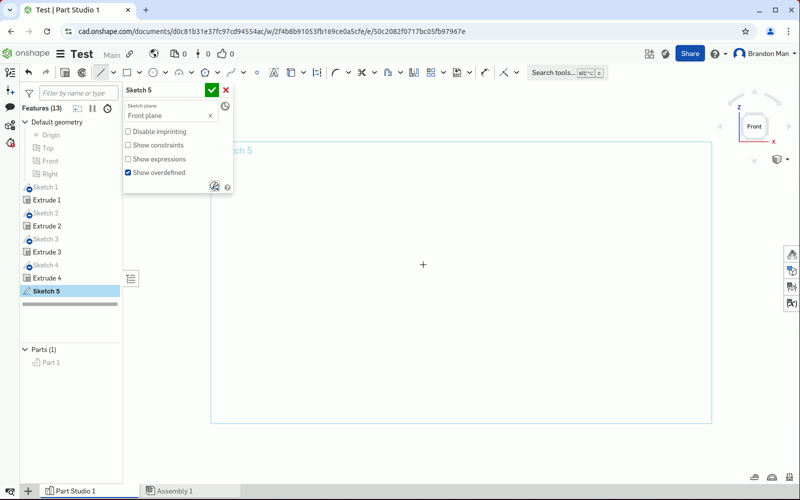
key_up(shift)
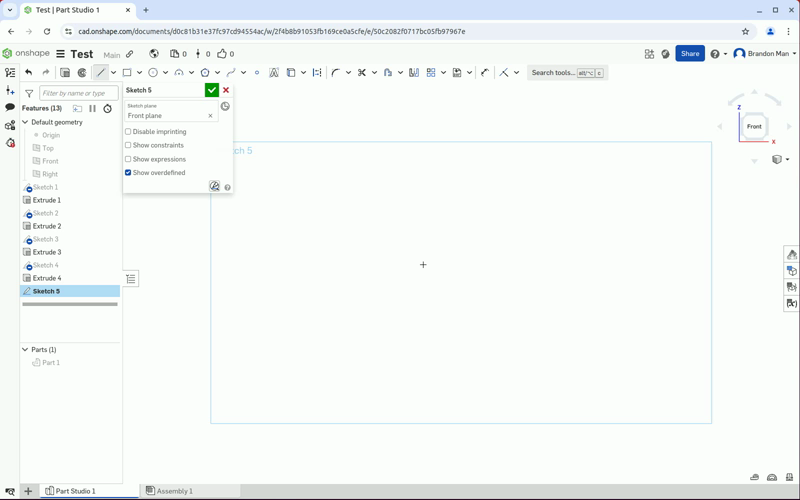
key_down(shift)
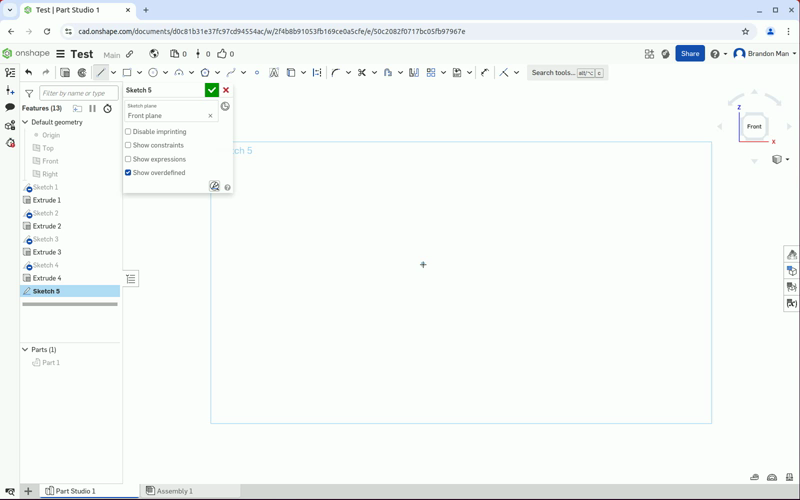
mouse_move(453, 264)
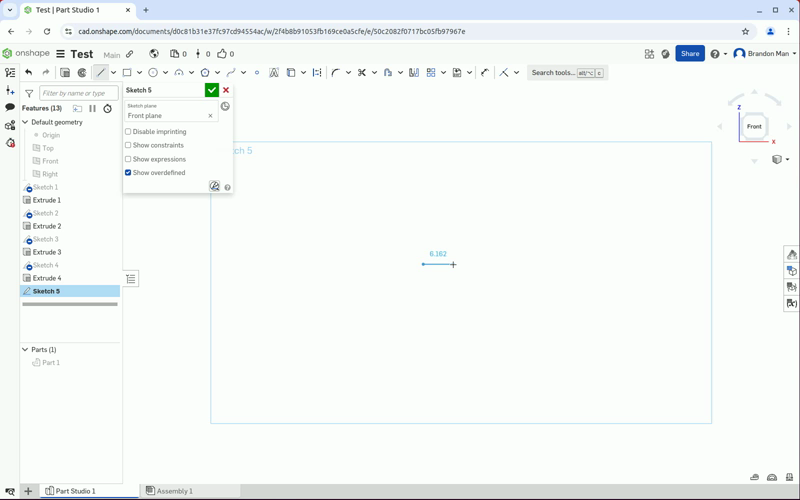
mouse_move(461, 264)
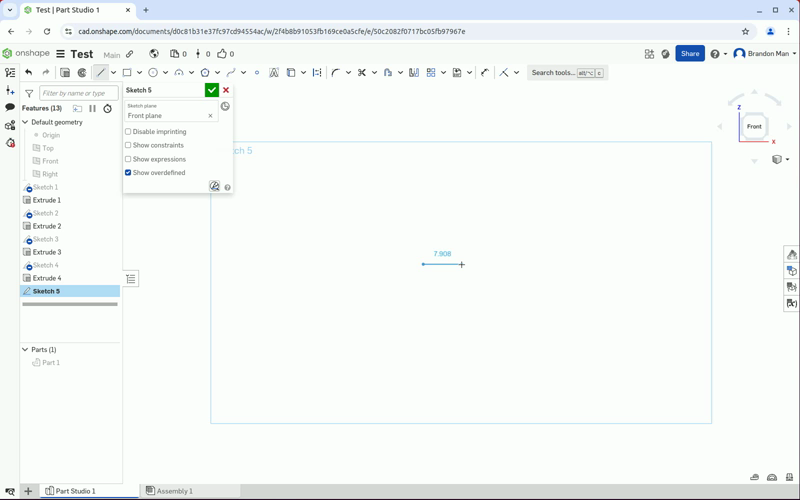
click(461, 264)
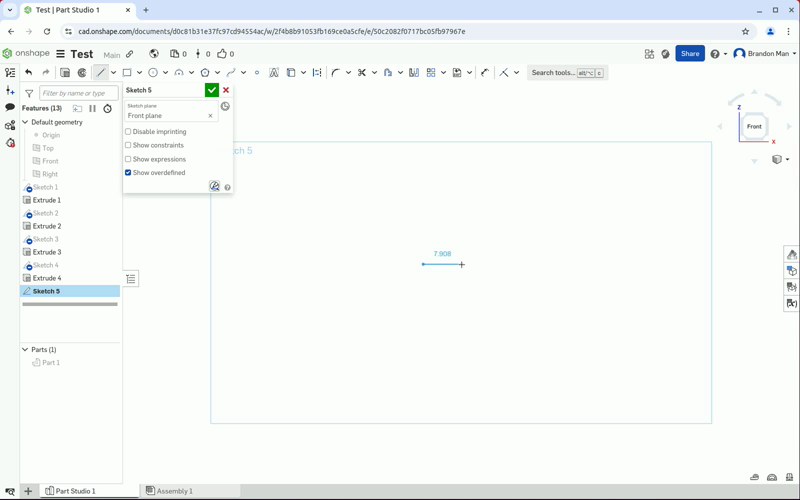
key_up(shift)
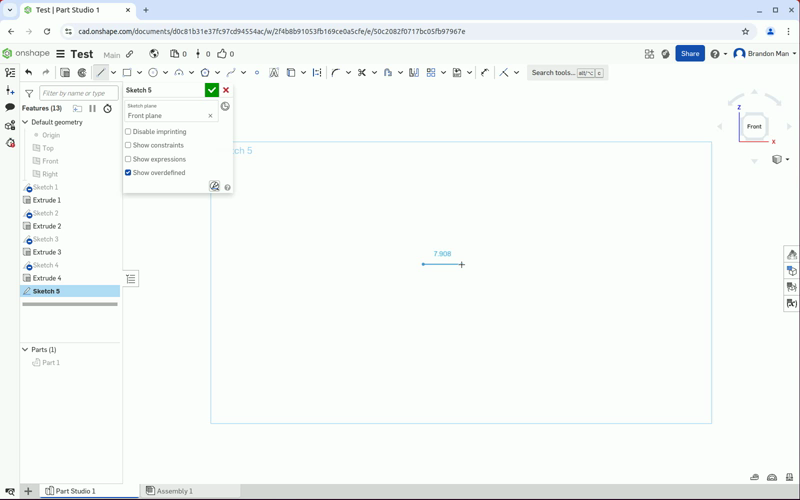
key_down(shift)
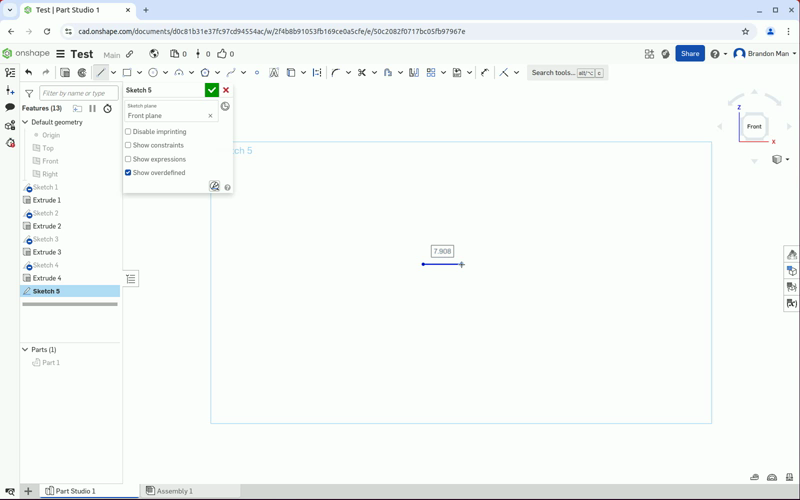
mouse_move(491, 264)
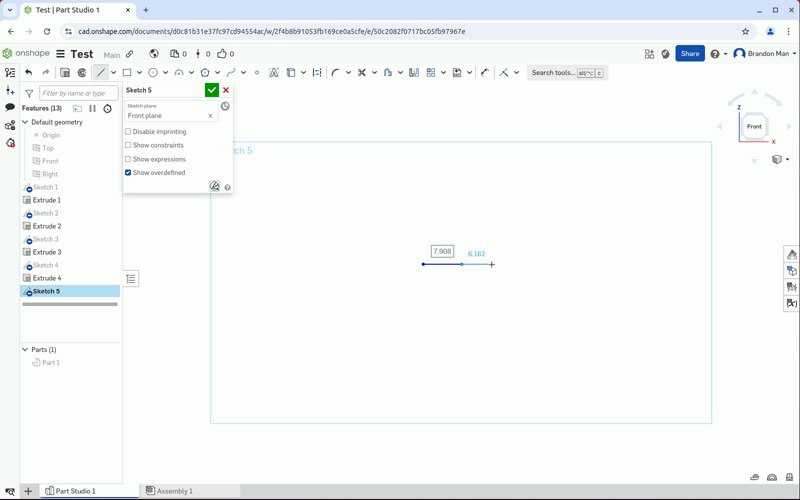
mouse_move(461, 225)
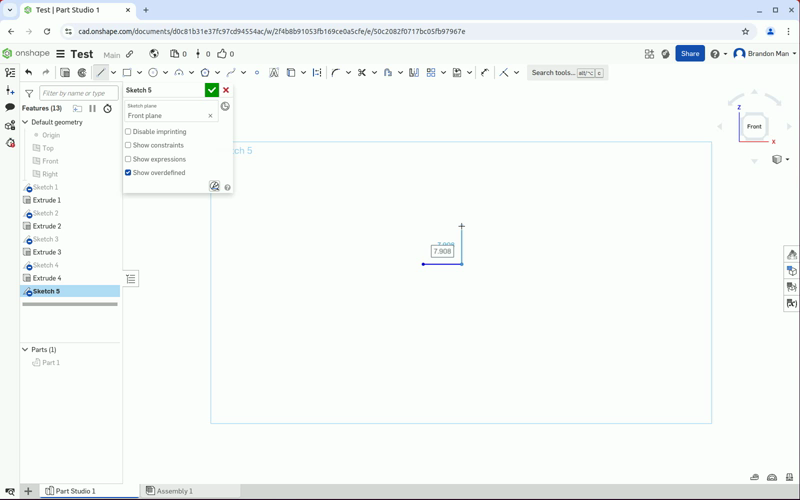
click(461, 225)
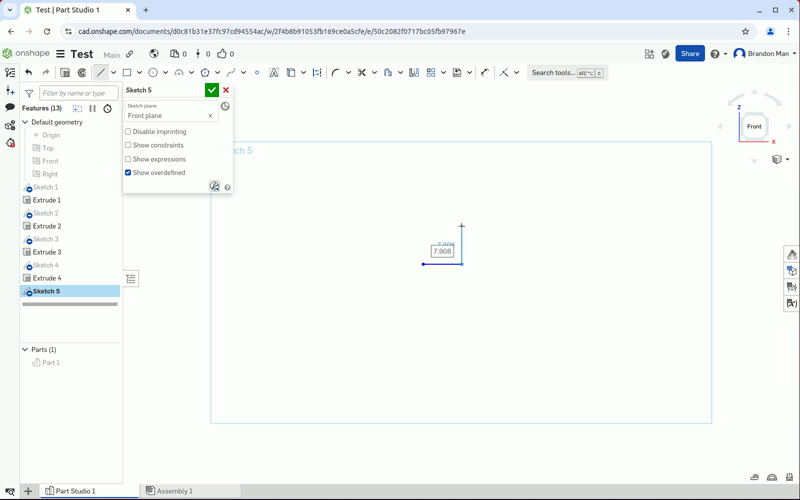
key_up(shift)
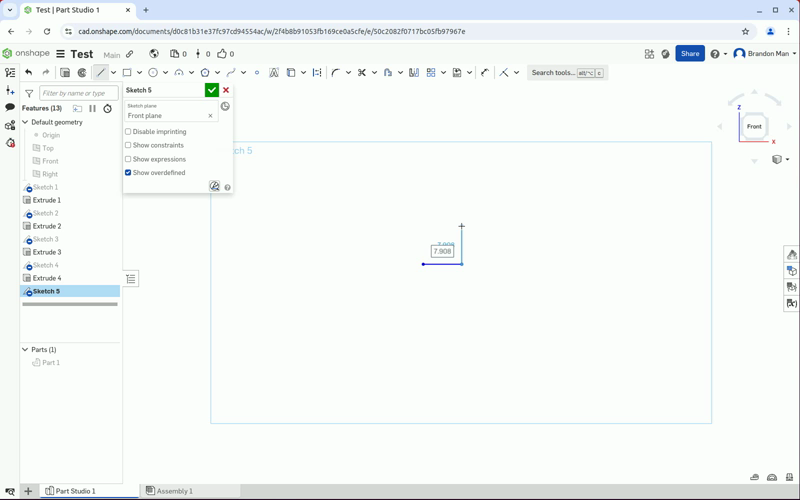
key_down(shift)
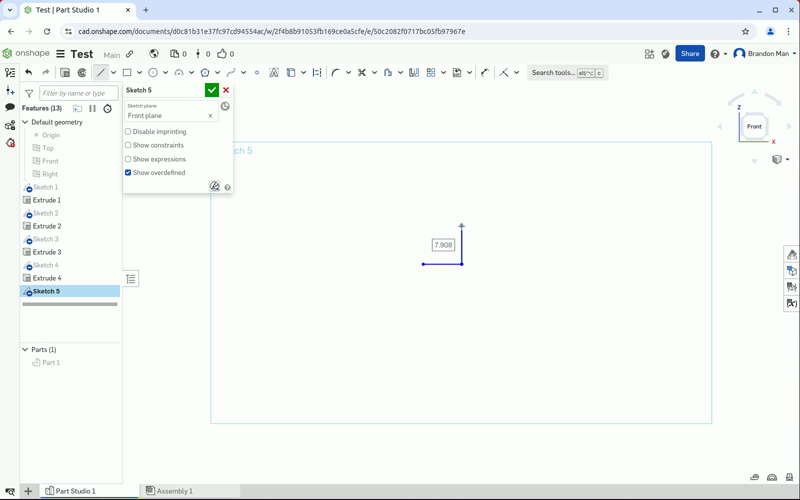
mouse_move(491, 225)
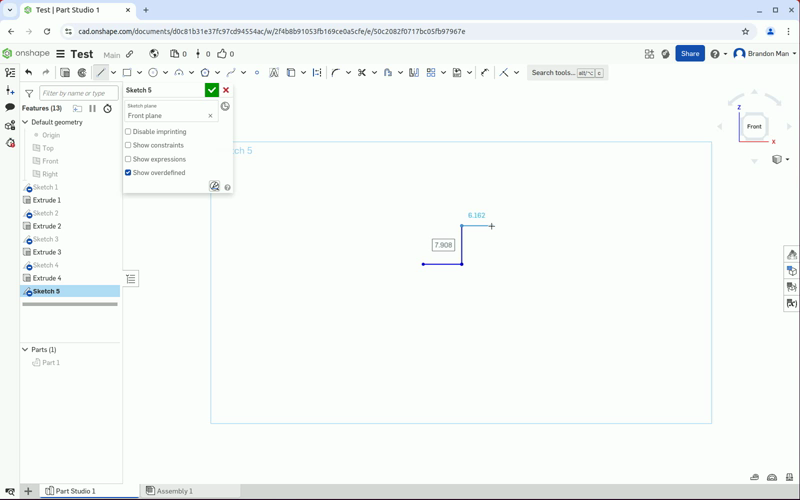
mouse_move(423, 225)
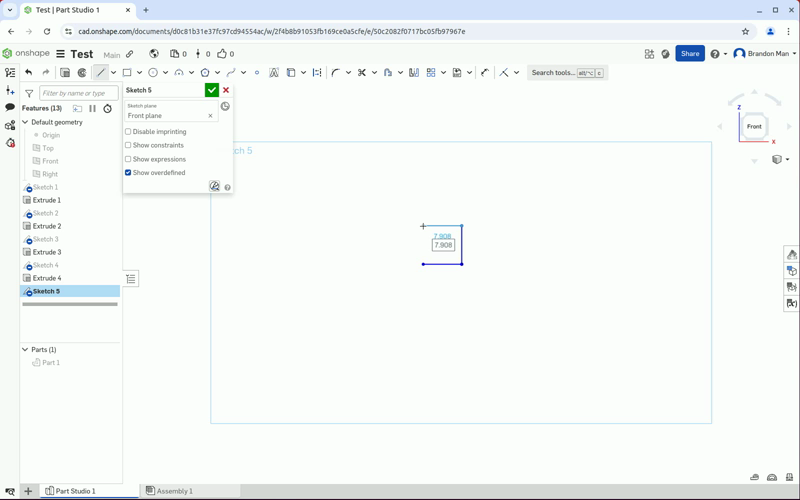
click(423, 225)
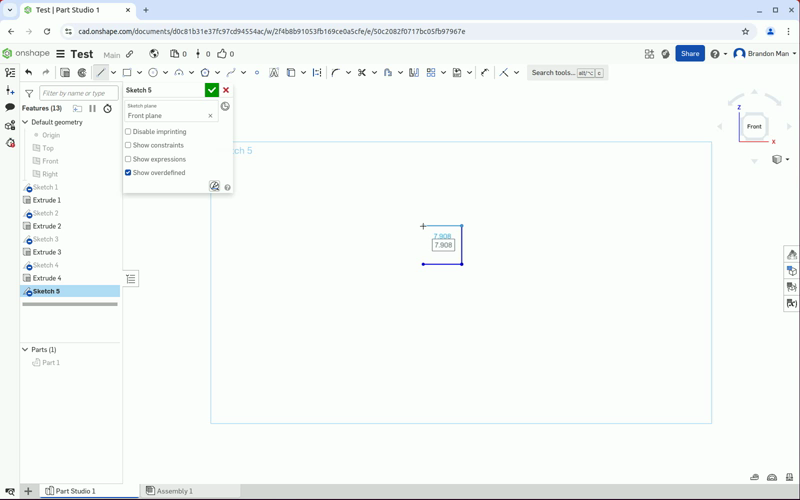
key_up(shift)
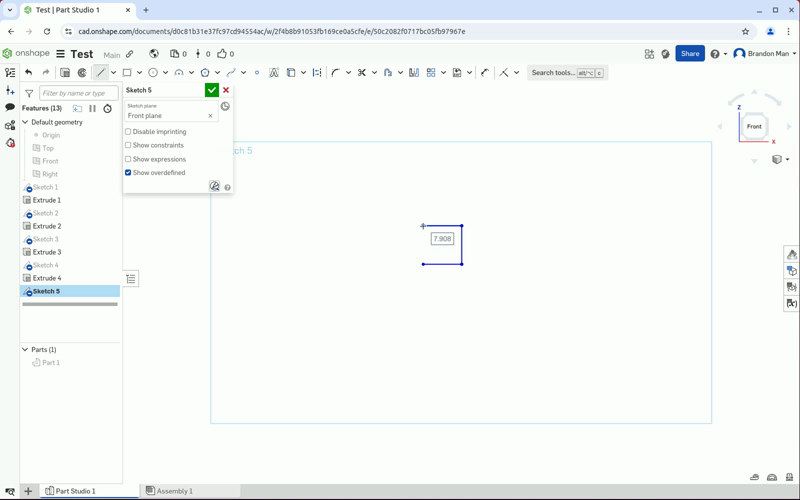
mouse_move(453, 225)
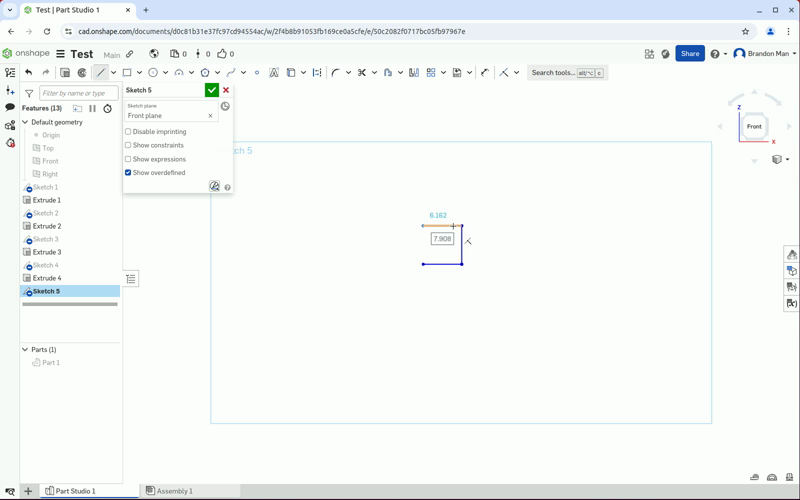
key_down(shift)
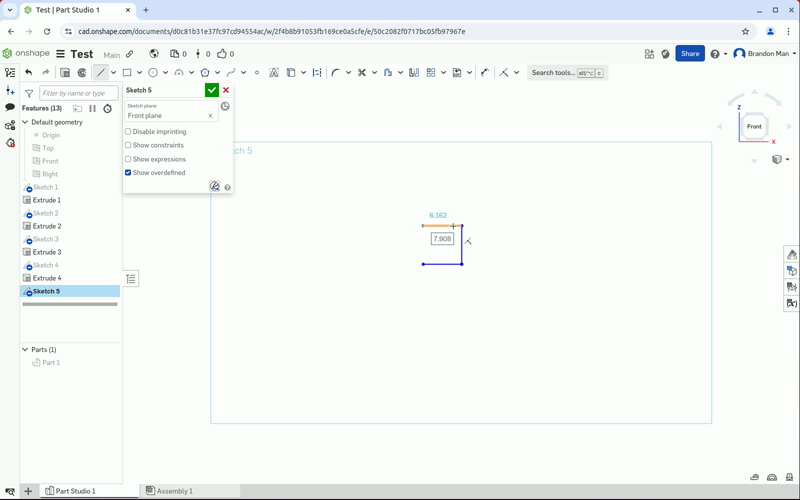
mouse_move(423, 264)
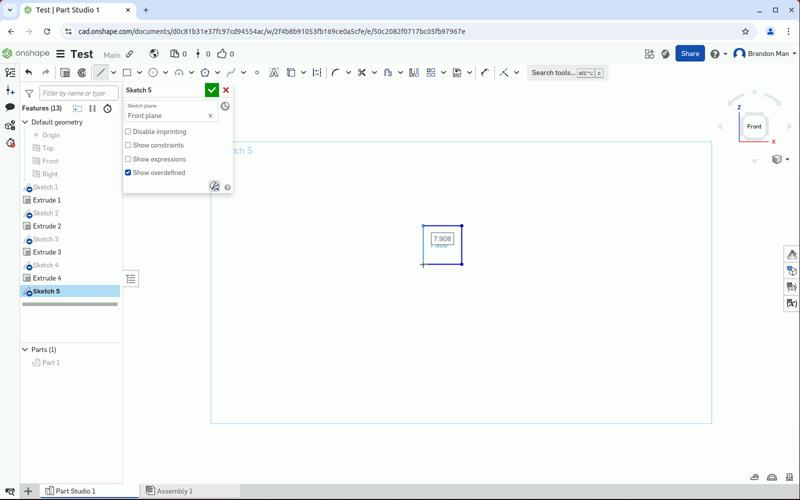
key_up(shift)
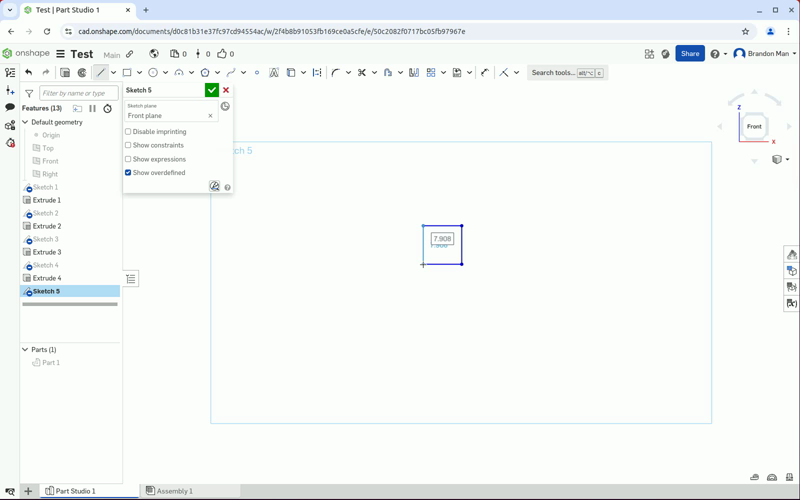
click(423, 264)
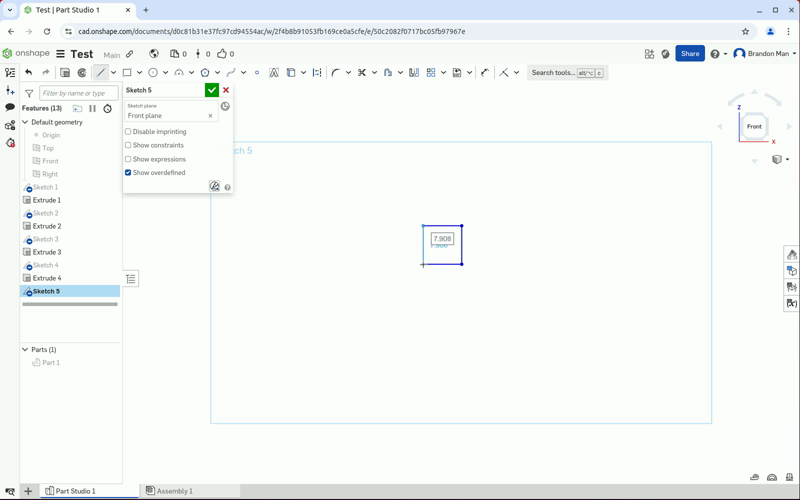
key(esc)
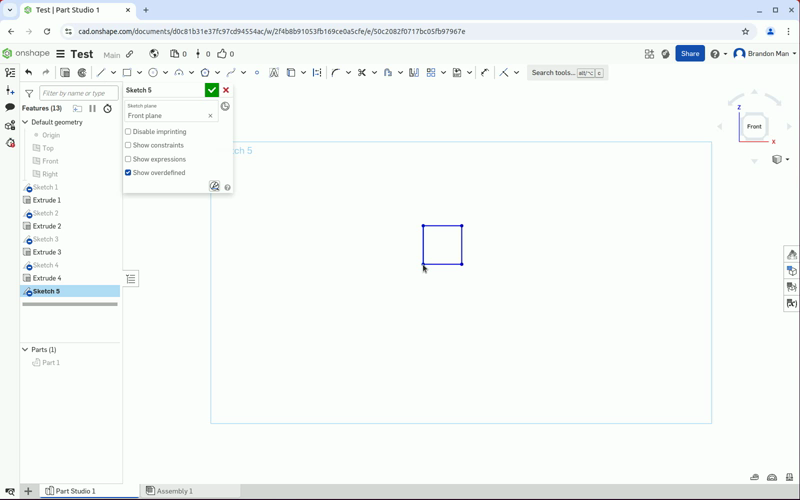
mouse_move(449, 228)
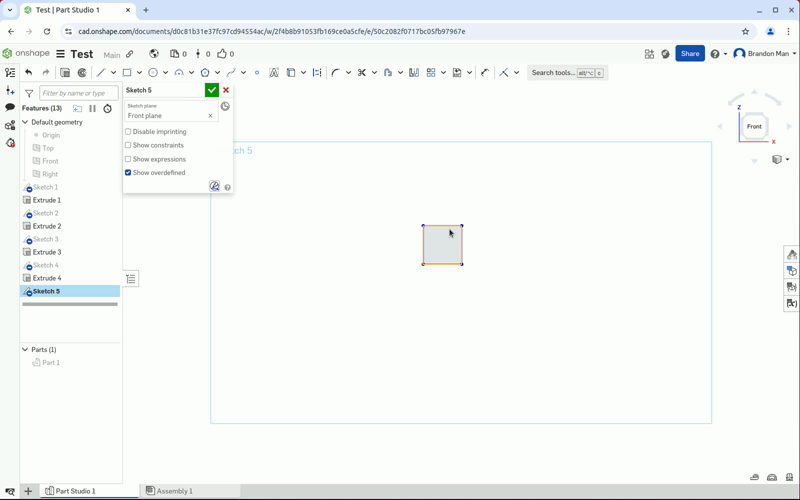
scroll(6)
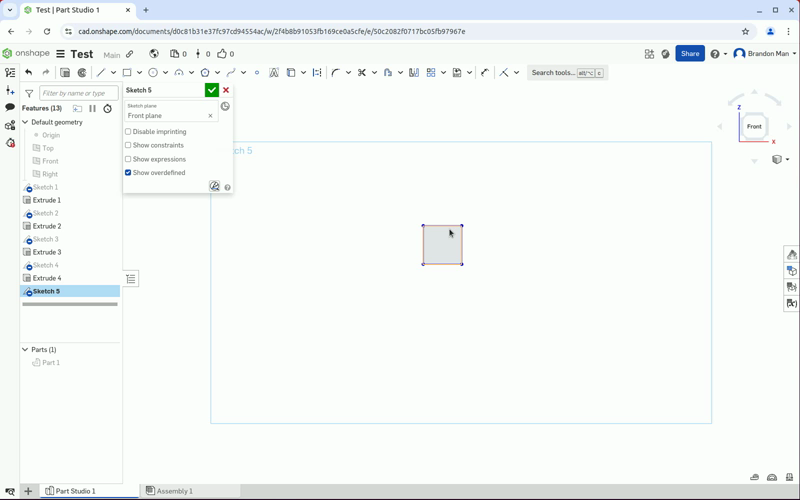
scroll(6)
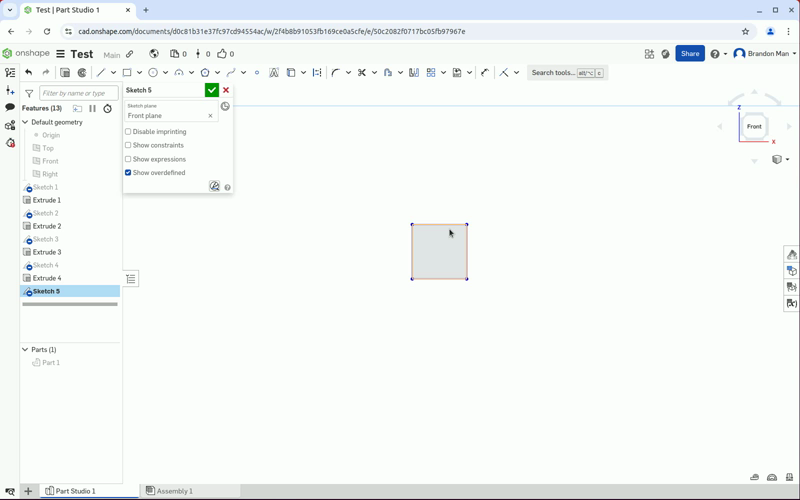
scroll(6)
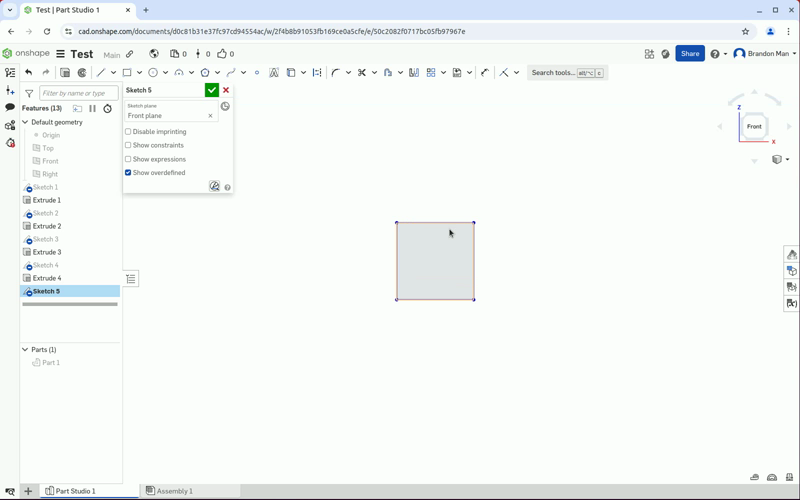
scroll(6)
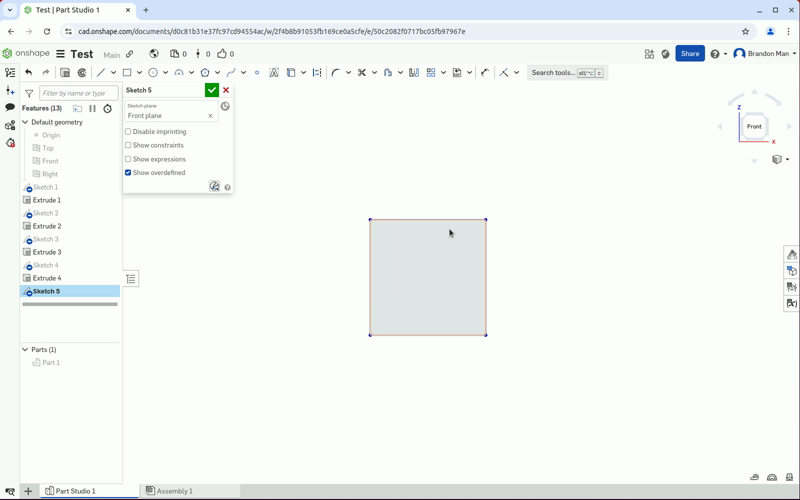
scroll(6)
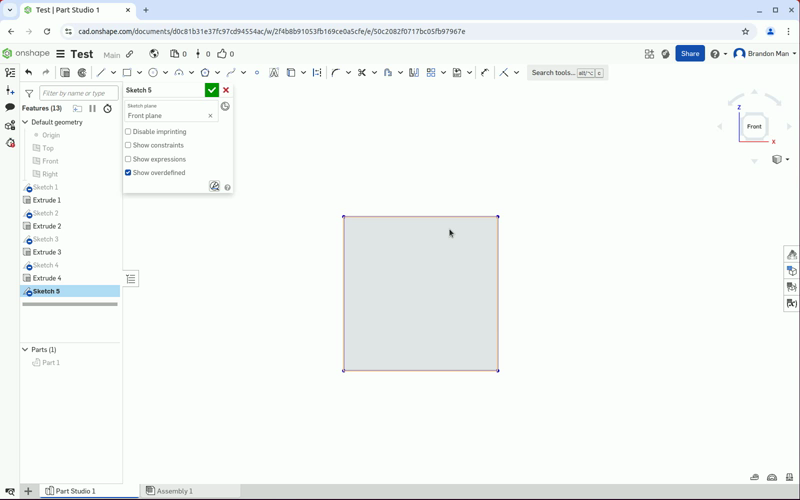
scroll(6)
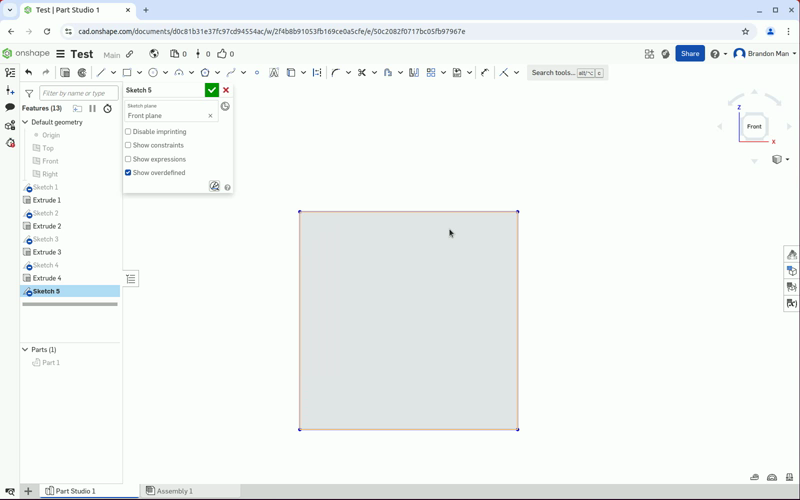
scroll(6)
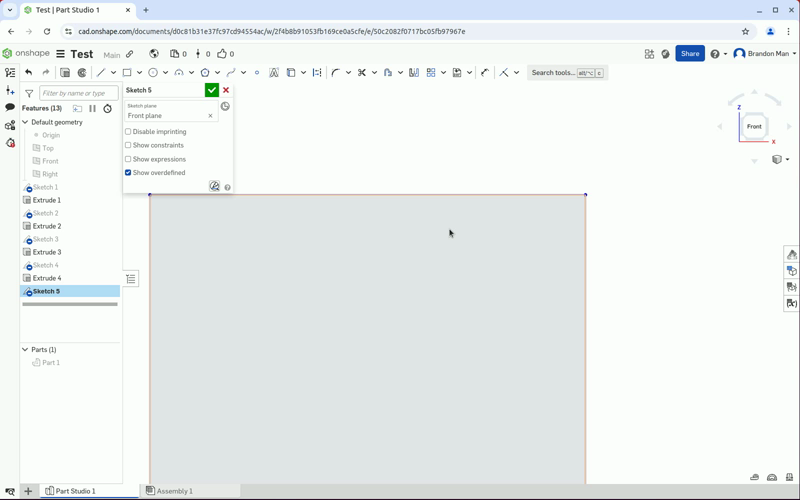
click(449, 228)
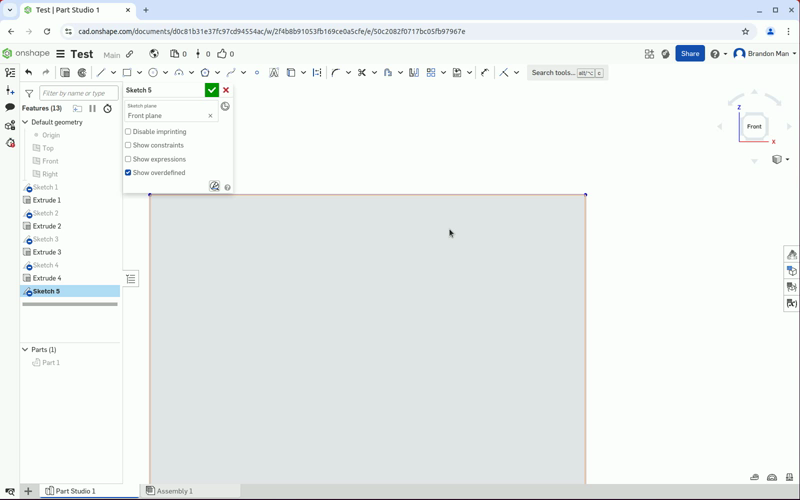
scroll(-6)
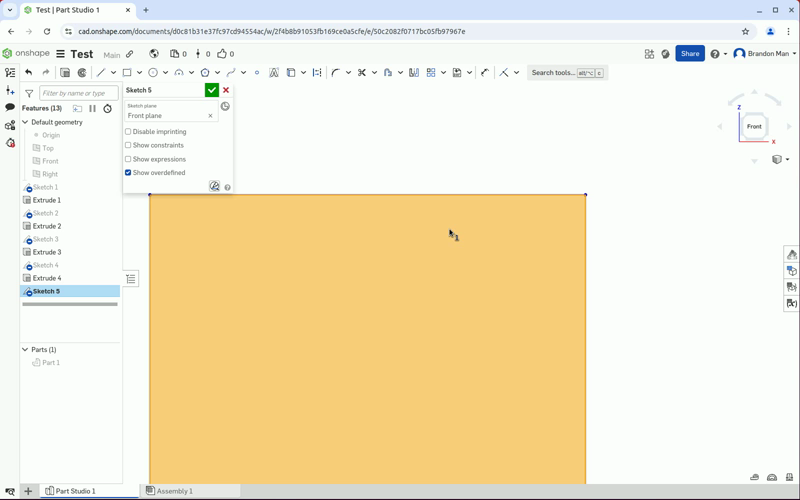
scroll(-6)
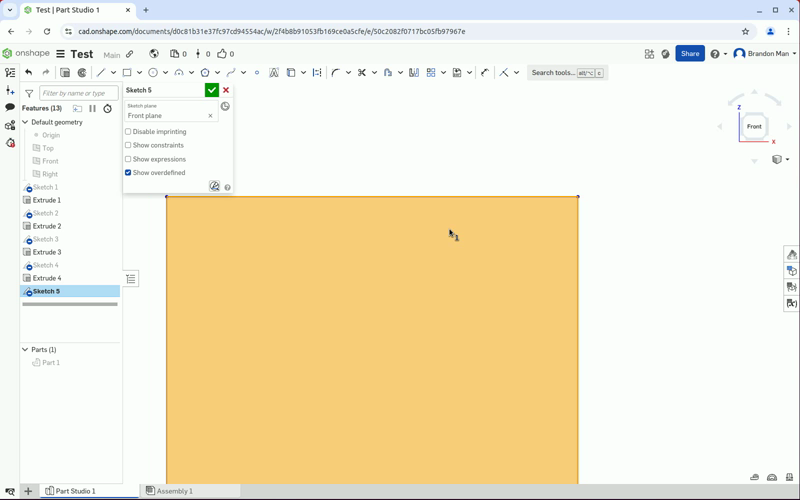
scroll(-6)
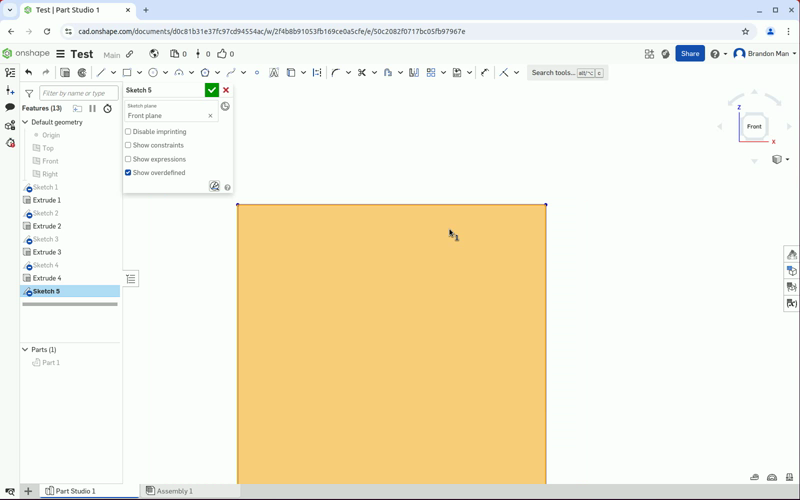
scroll(-6)
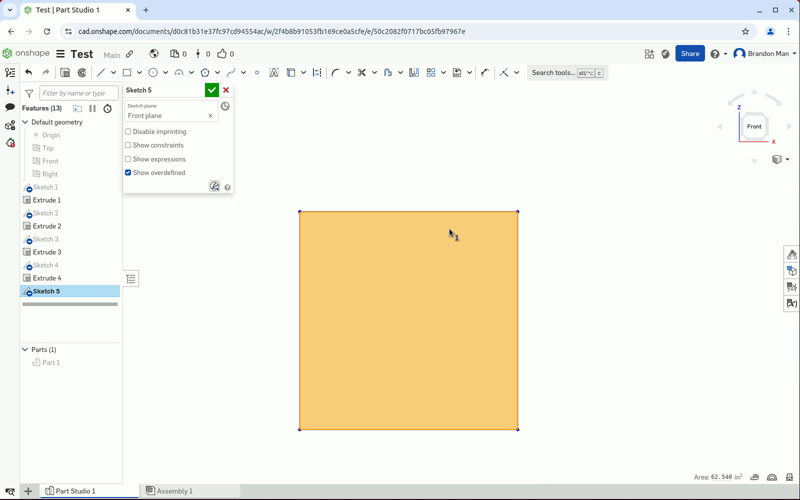
scroll(-6)
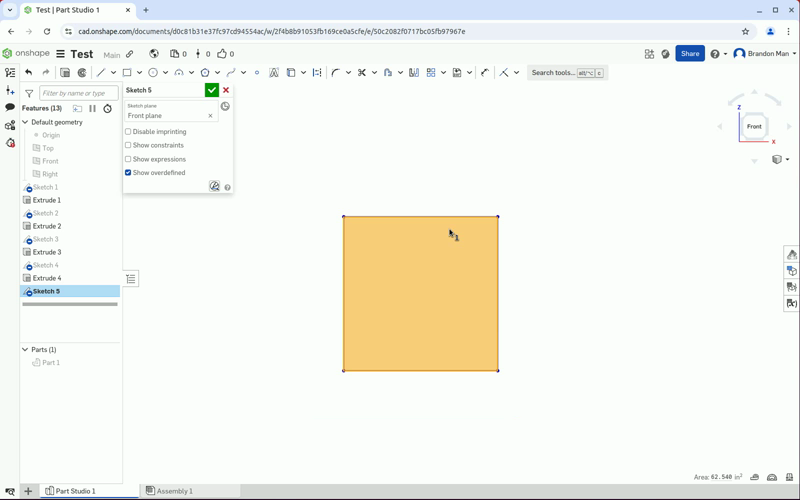
scroll(-6)
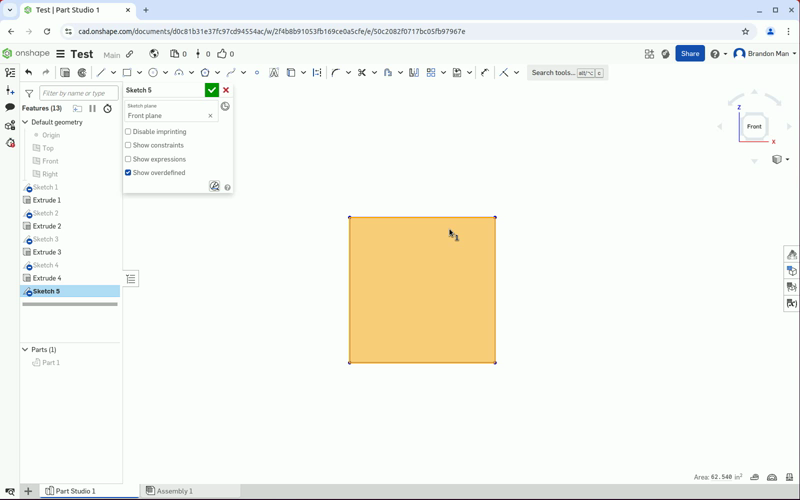
scroll(-6)
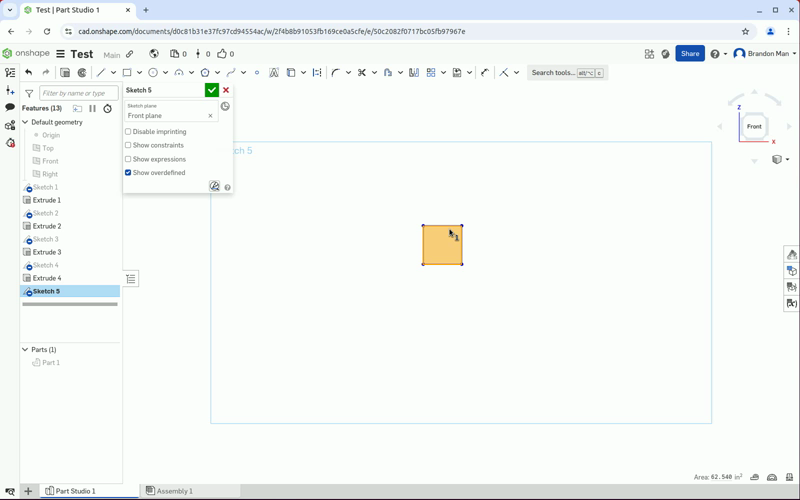
mouse_move(73, 352)
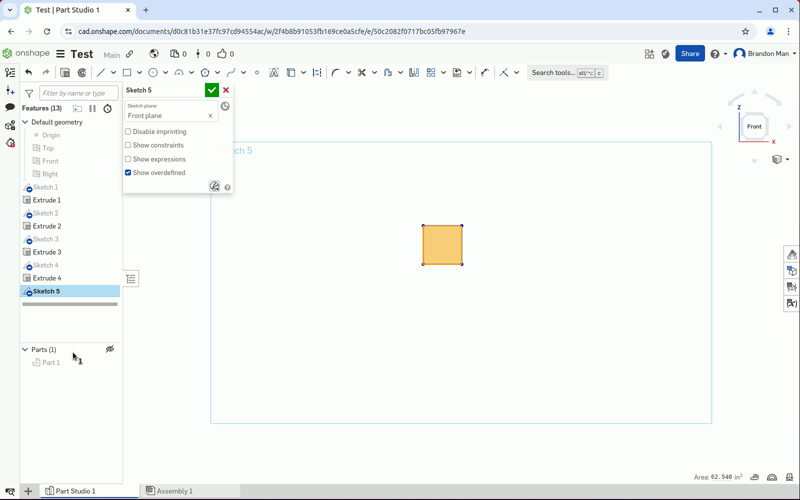
key(shift+y)
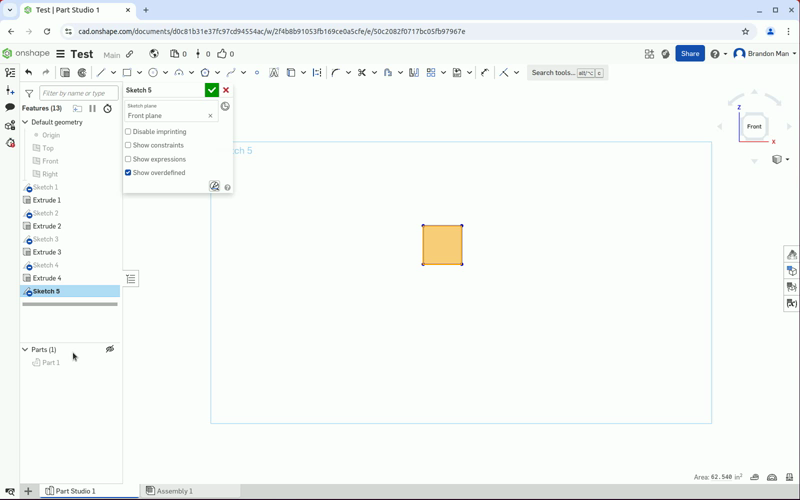
key(shift+e)
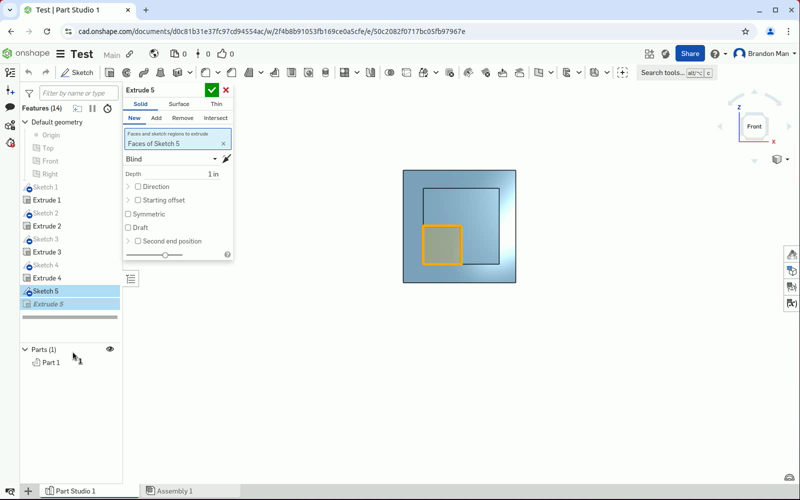
mouse_move(143, 106)
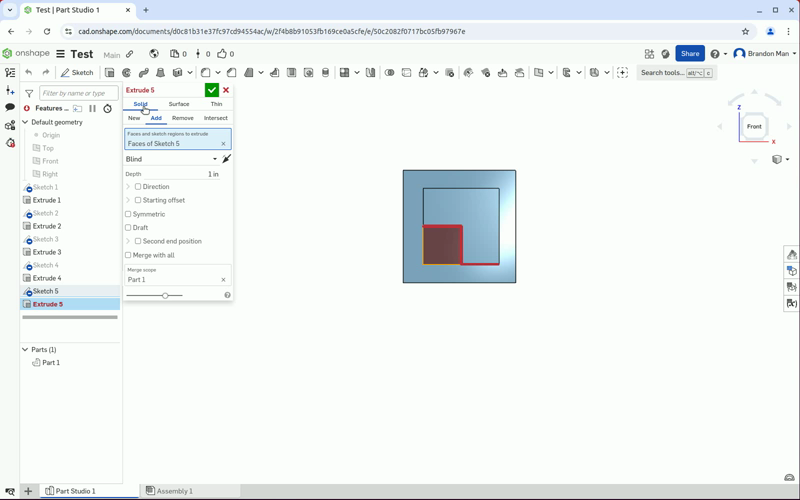
click(143, 106)
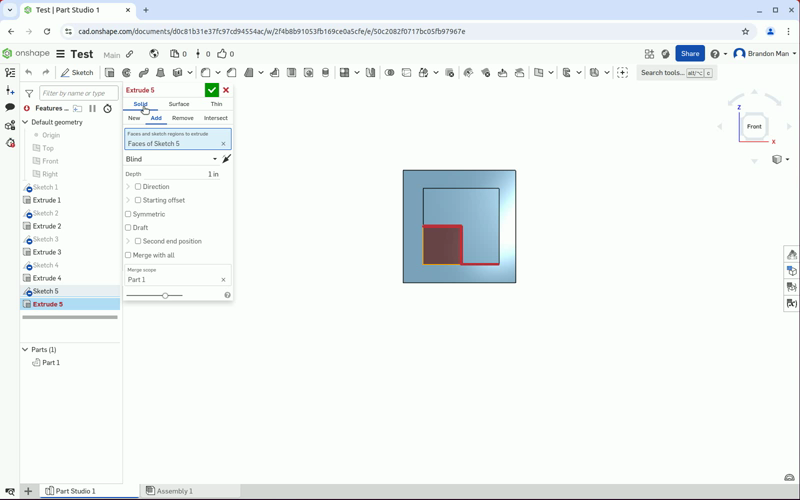
mouse_move(186, 120)
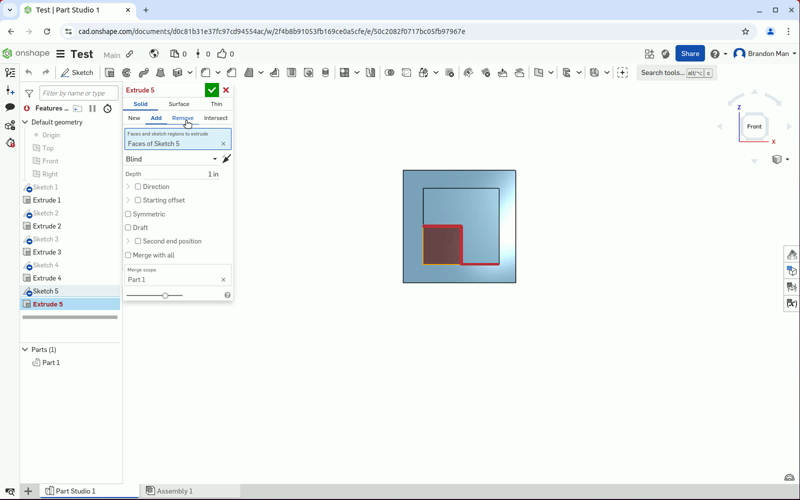
click(186, 120)
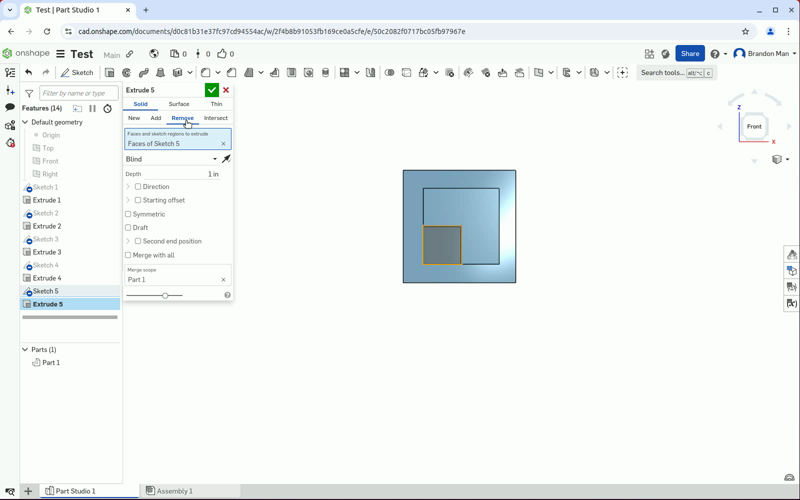
key(tab, 4)
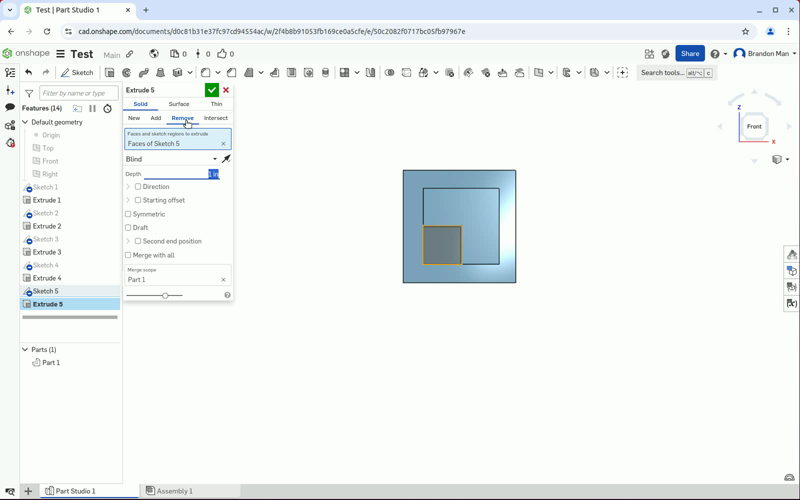
text(23.108)
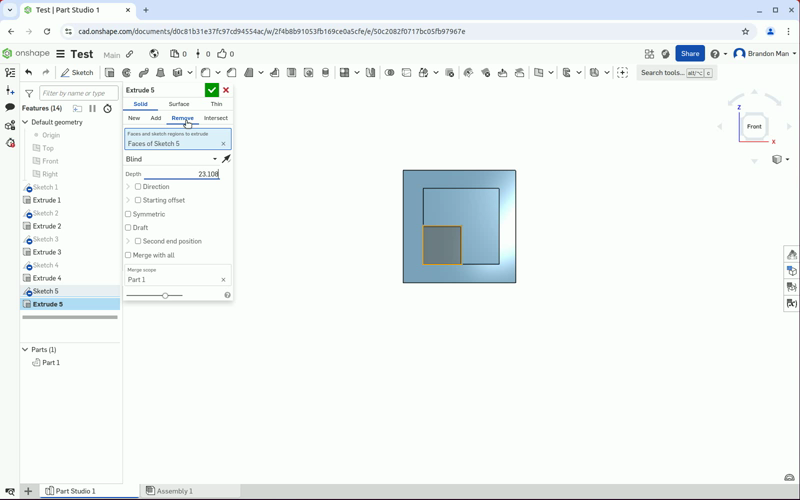
key(tab, 6)
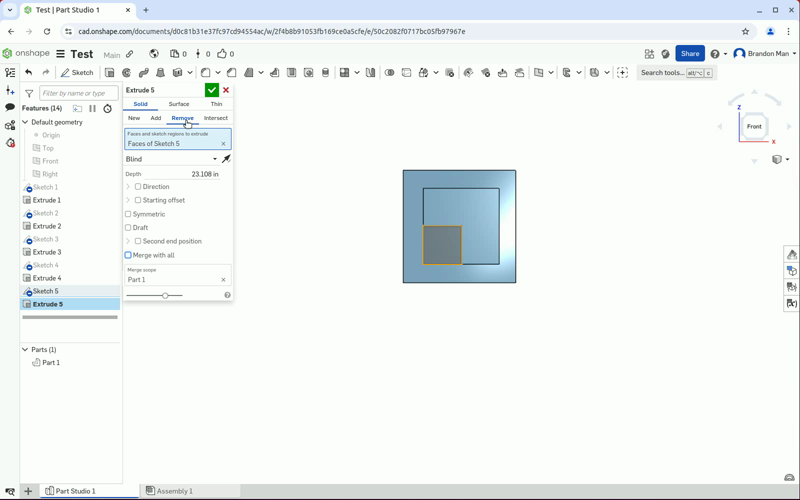
key(space)
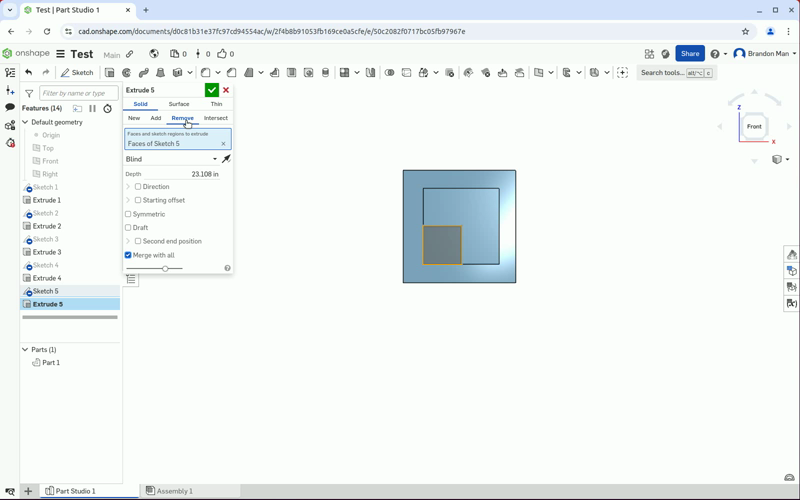
key(enter)
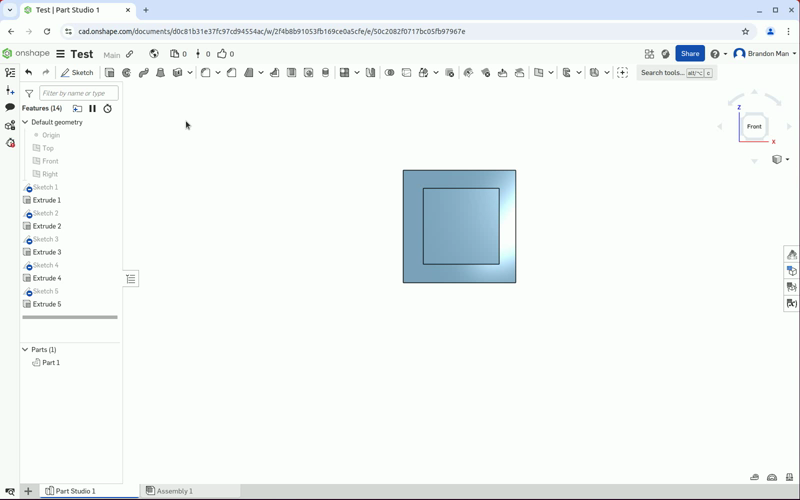
key(shift+h)
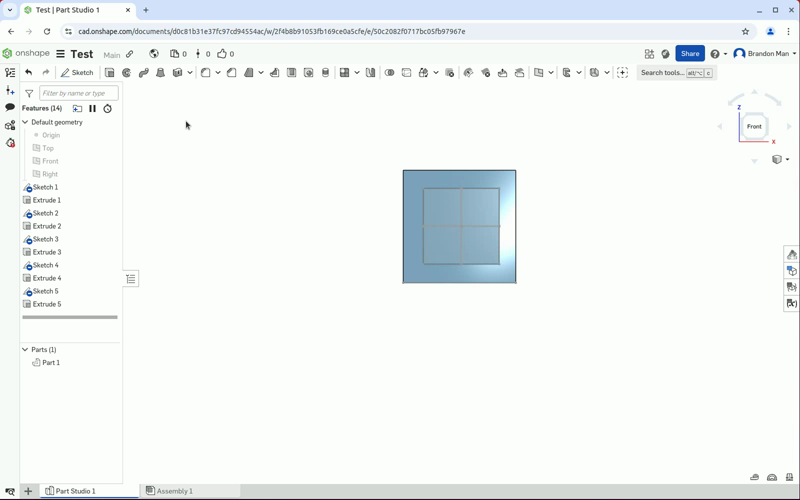
key(shift+h)
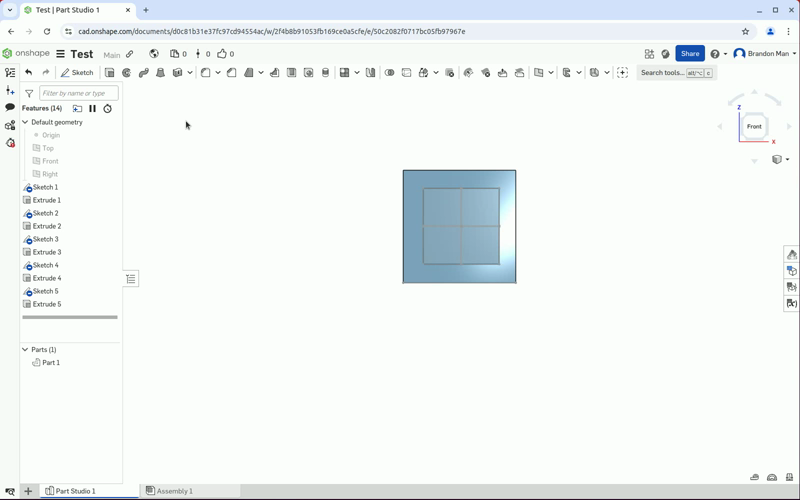
key(shift+7)
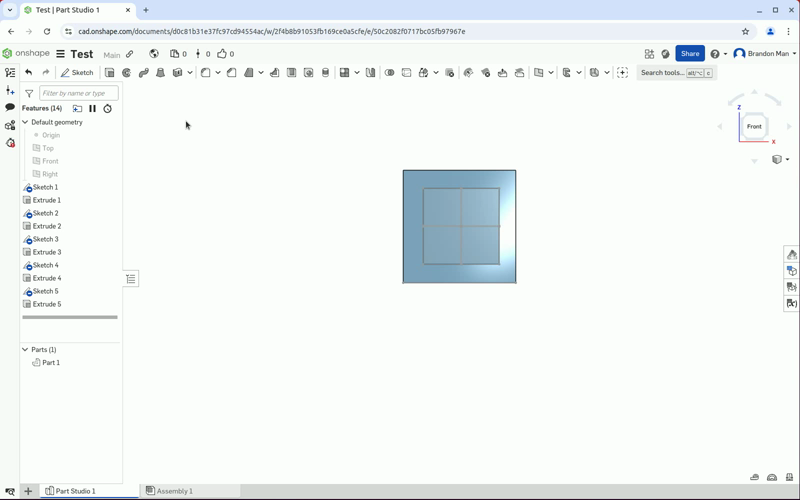
key(left, 2)
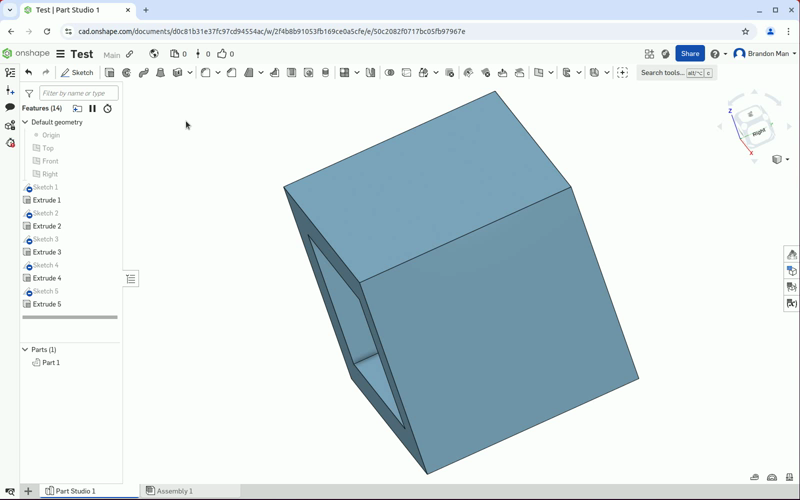
key(down, 2)
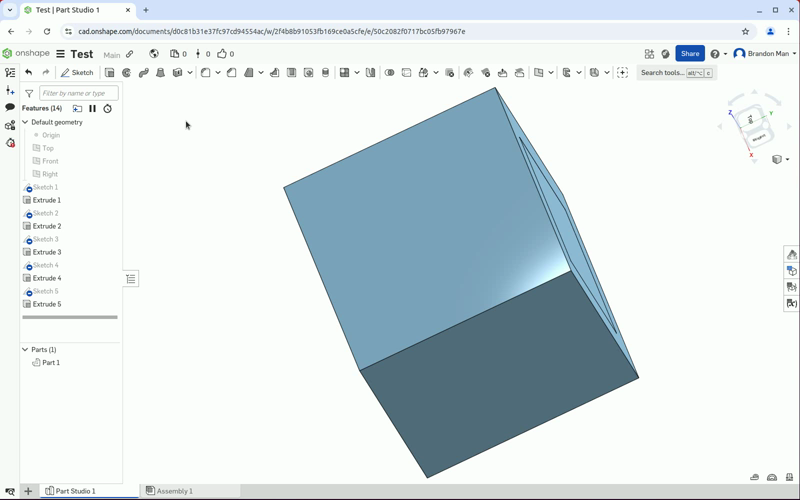
key(up, 2)
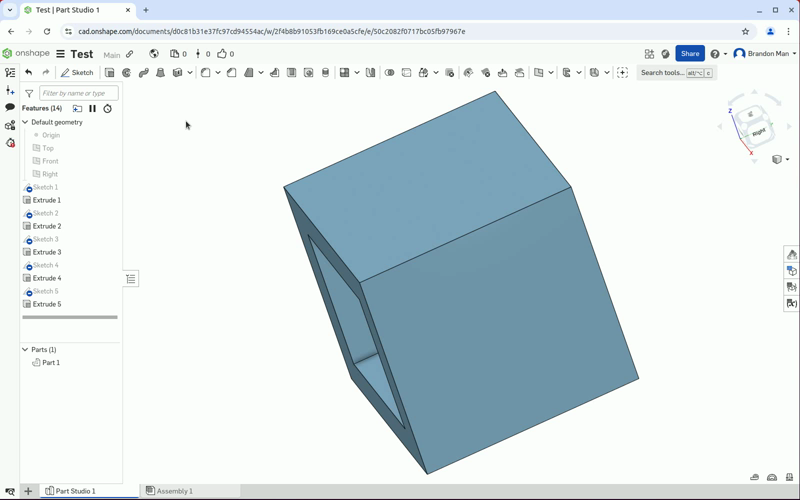
key(right, 2)
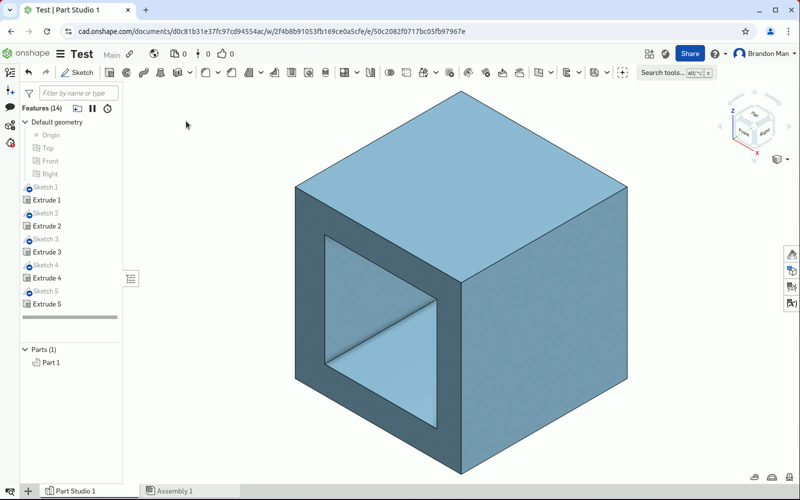
mouse_move(73, 189)
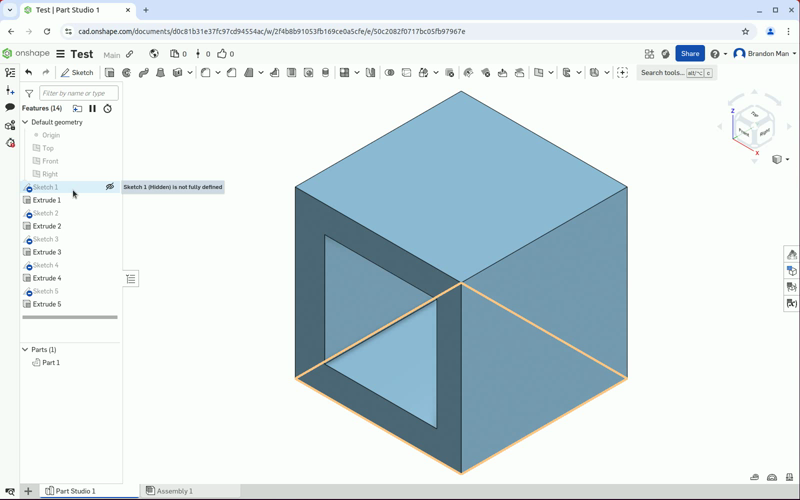
click(73, 189)